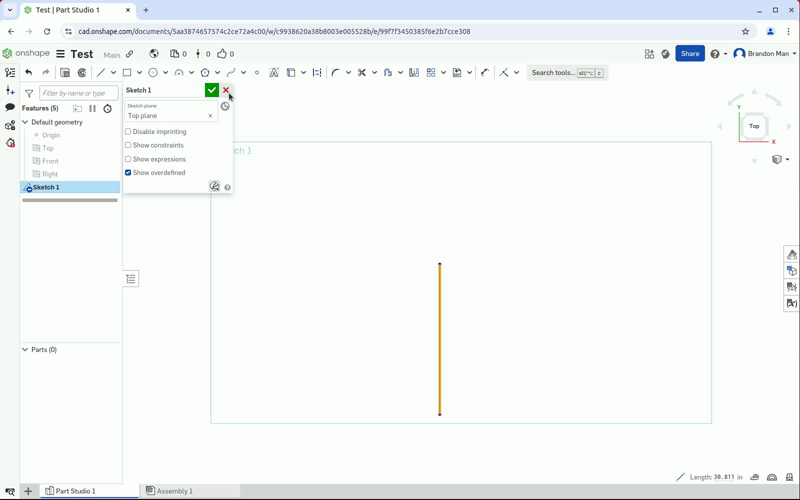
key(shift+h)
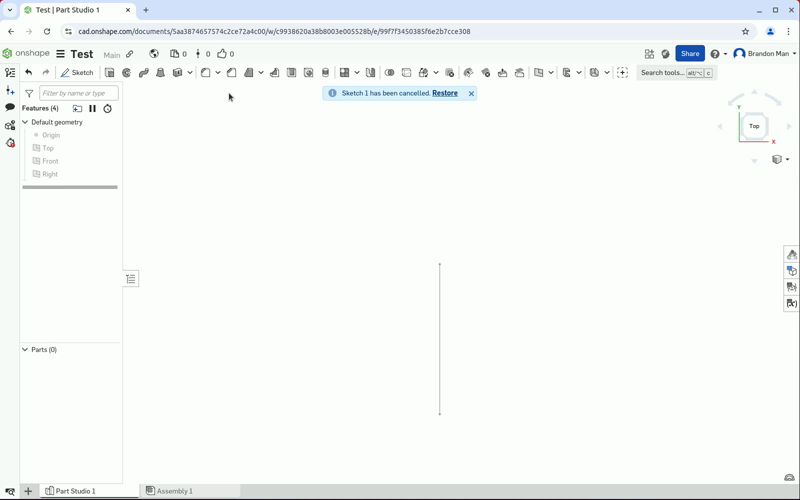
mouse_move(73, 352)
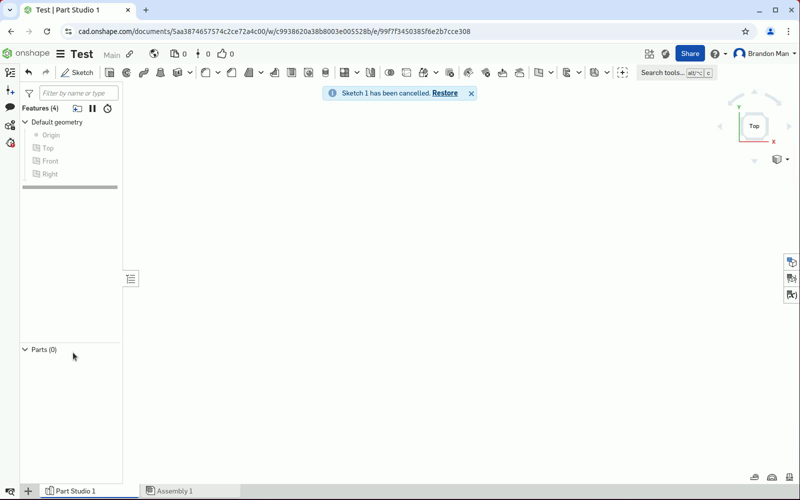
key(y)
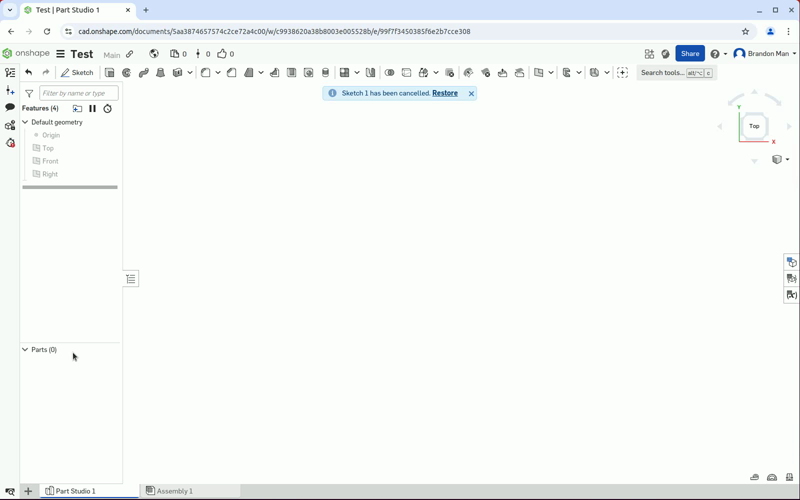
key(shift+p)
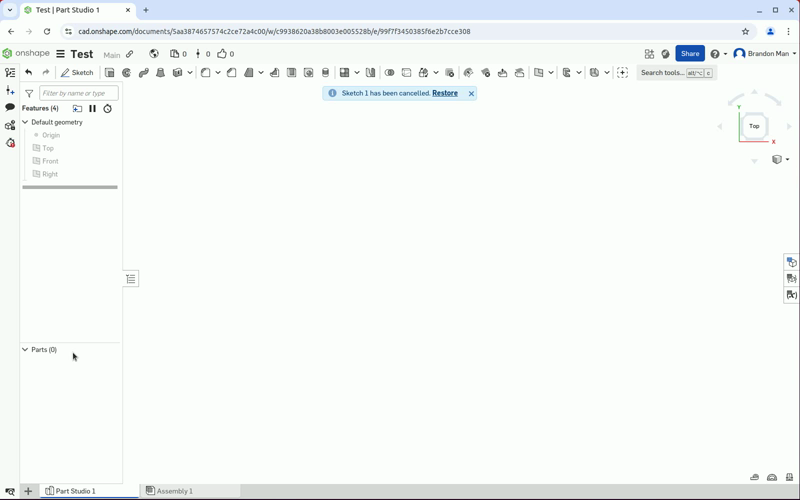
key(space)
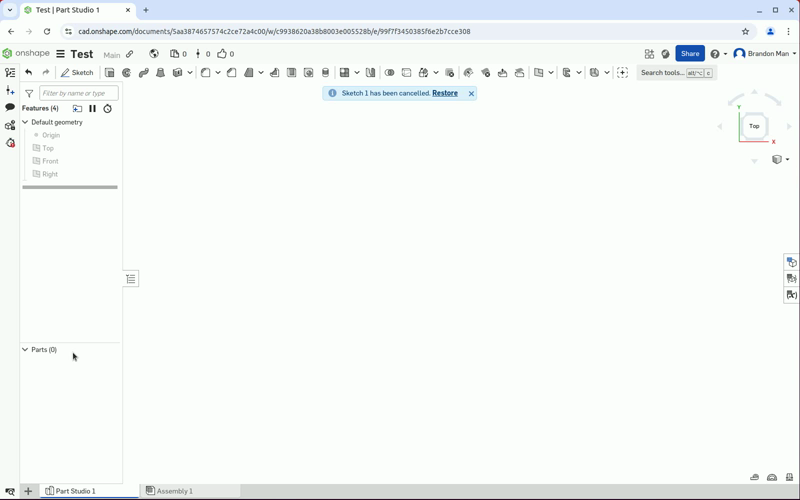
key_down(shift)
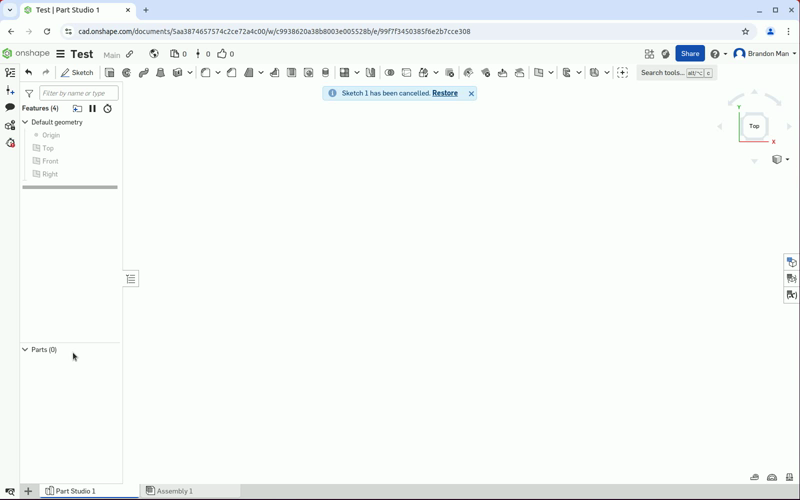
key(up)
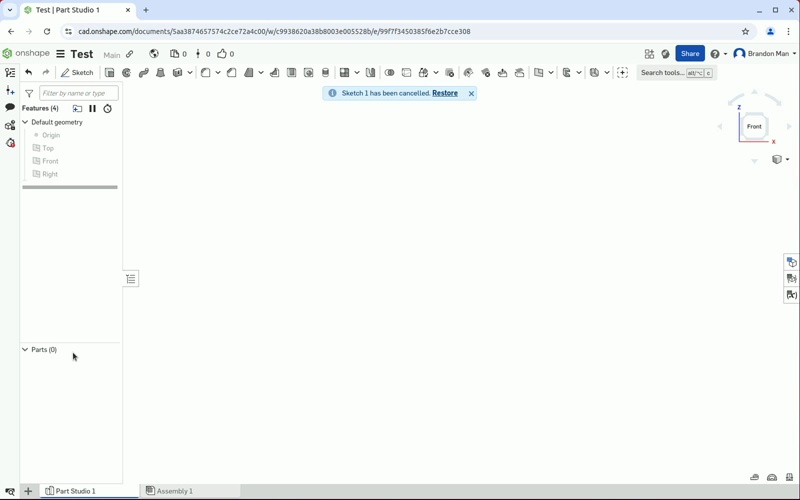
key_up(shift)
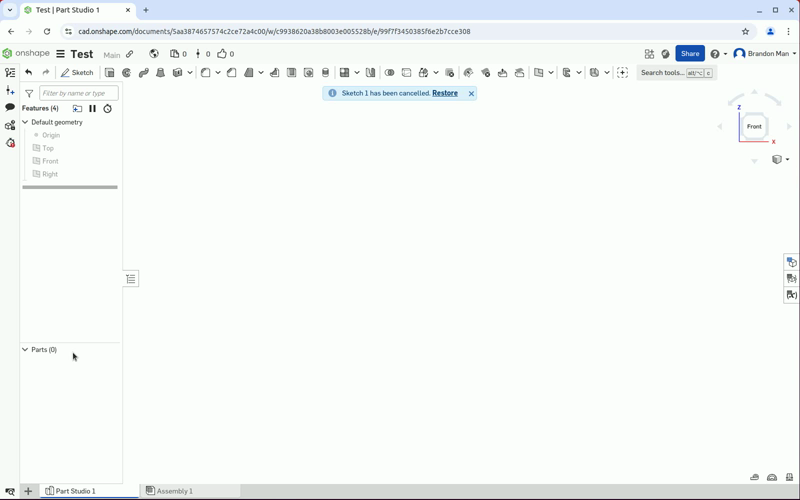
key(space)
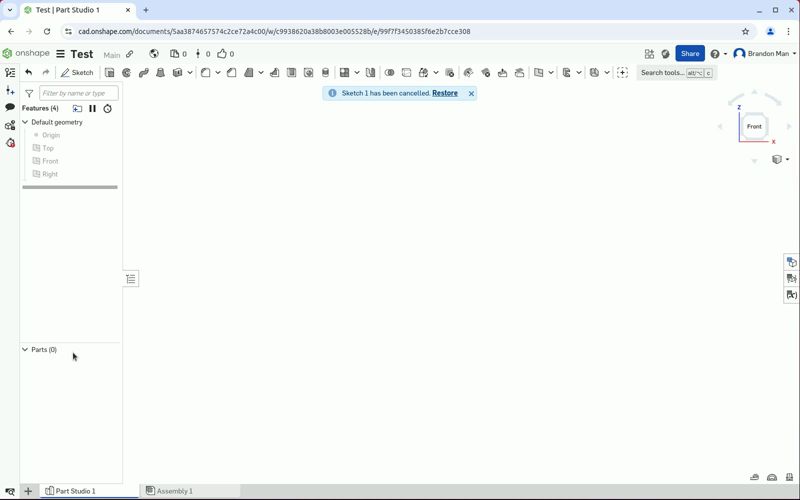
key_down(shift)
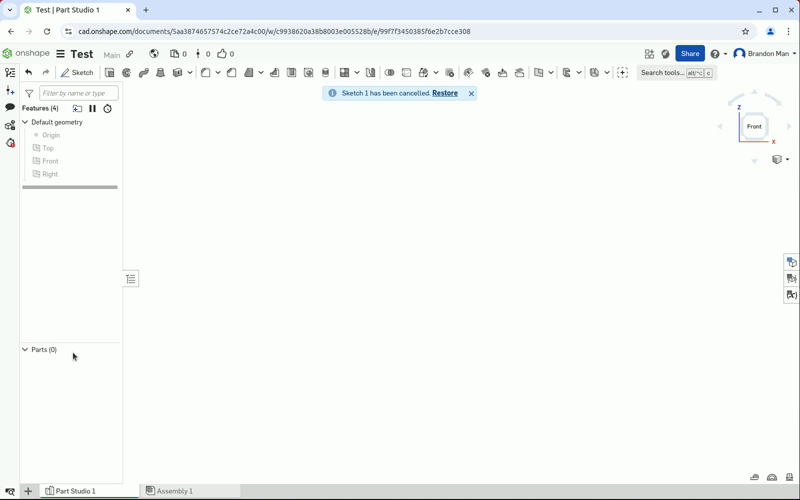
key(left)
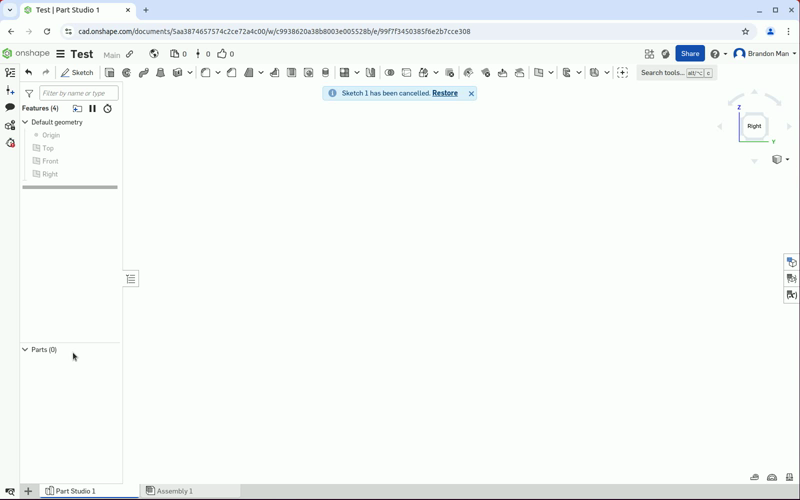
key_up(shift)
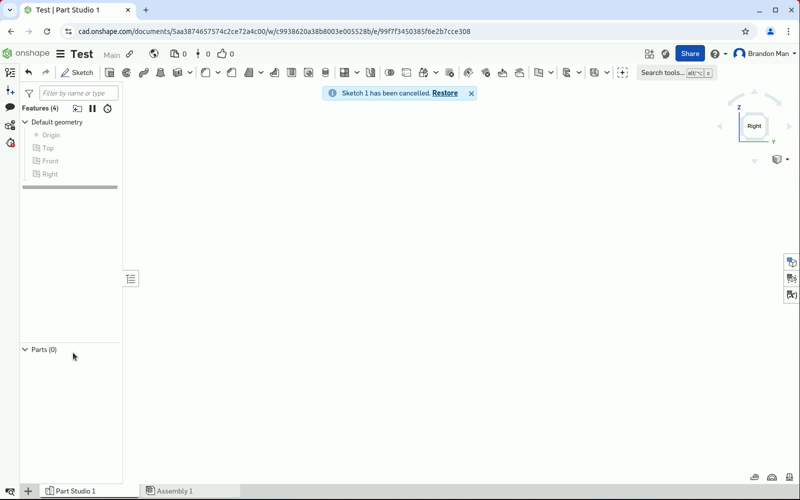
mouse_move(73, 352)
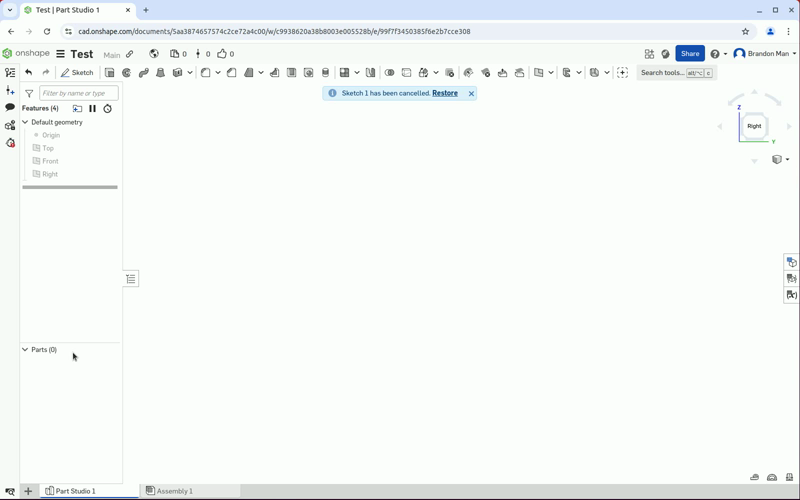
key(shift+y)
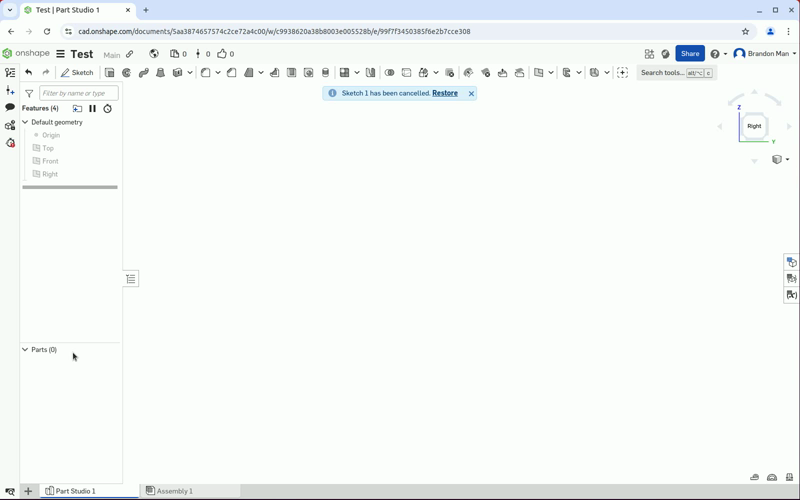
key(shift+s)
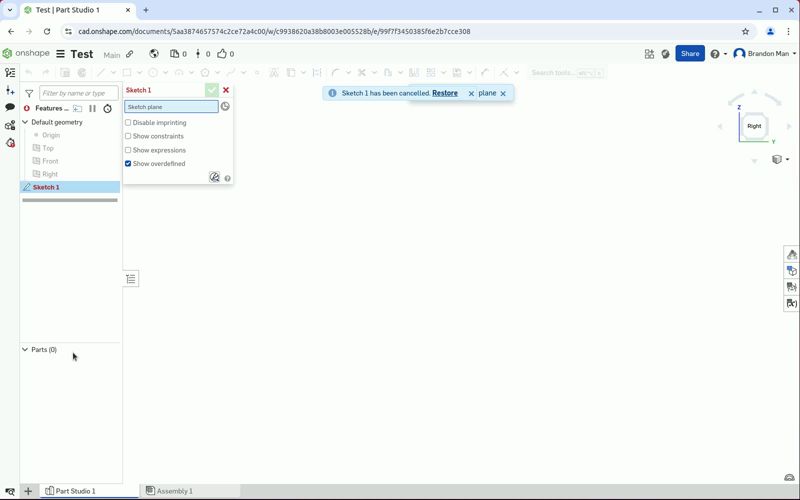
mouse_move(73, 176)
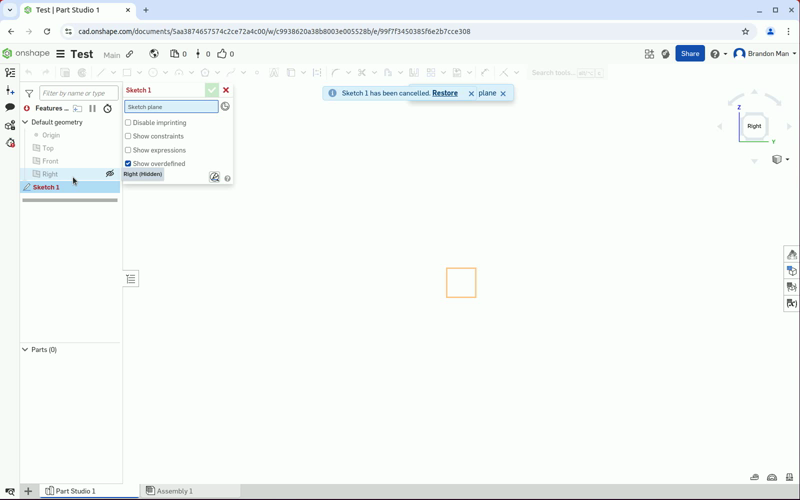
click(73, 176)
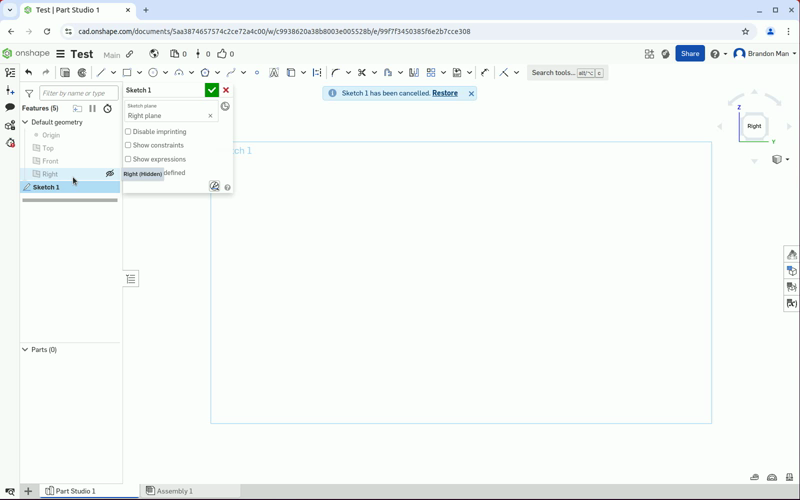
mouse_move(73, 352)
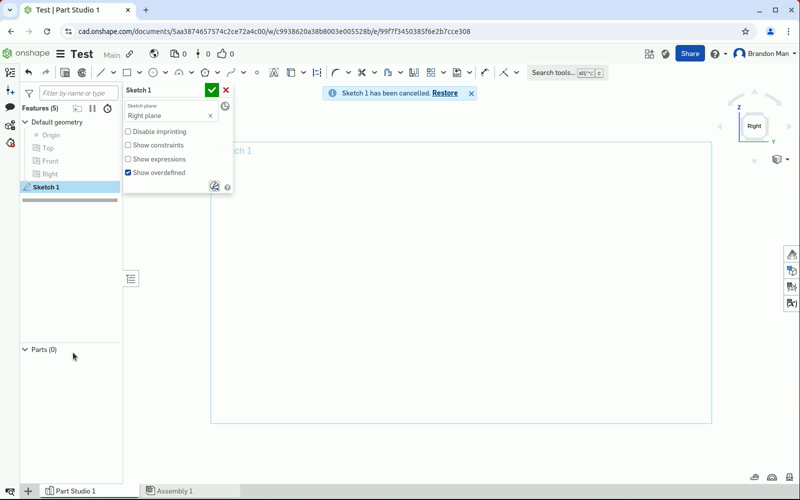
key(y)
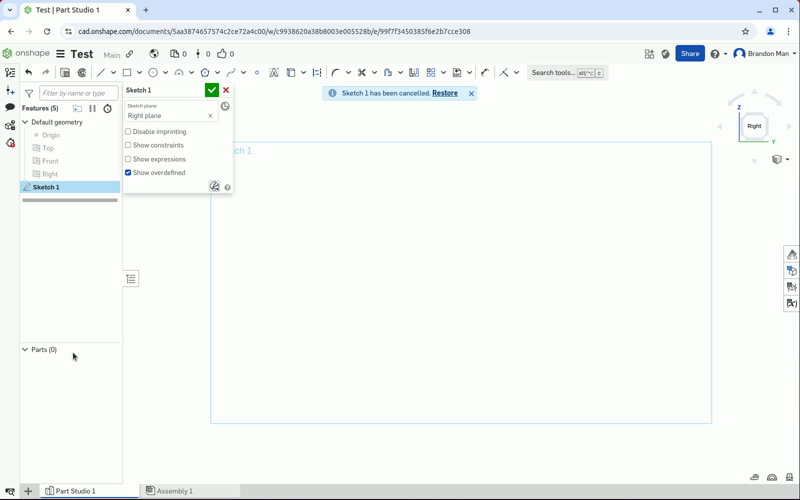
key(l)
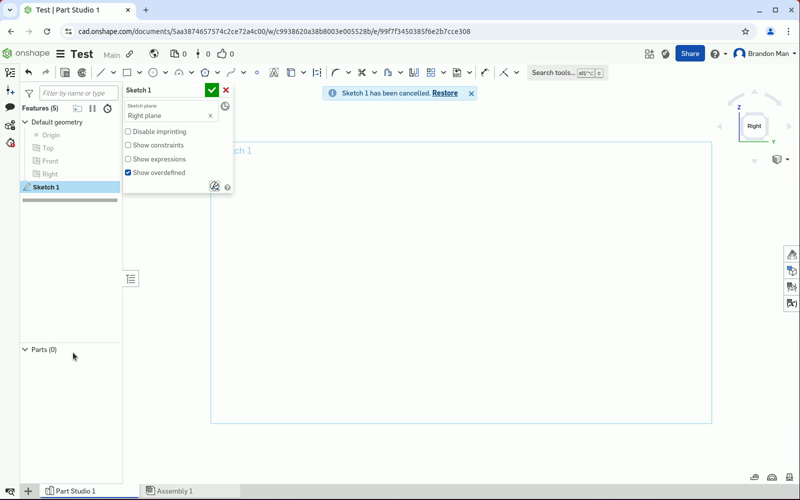
key_down(shift)
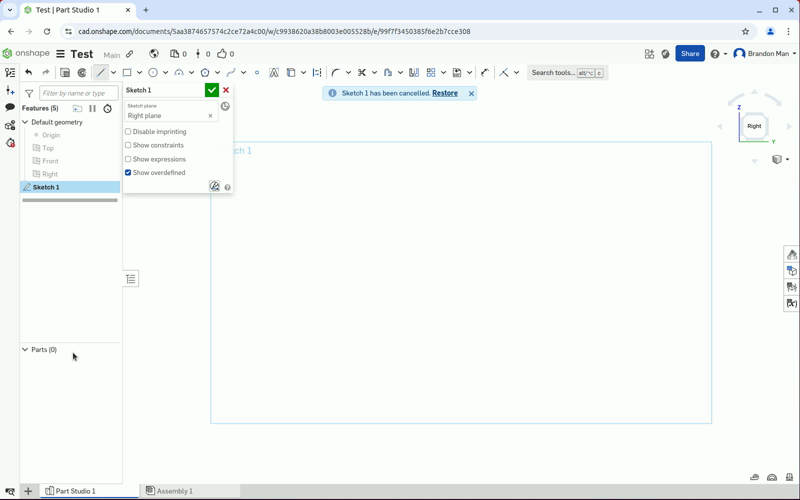
mouse_move(449, 307)
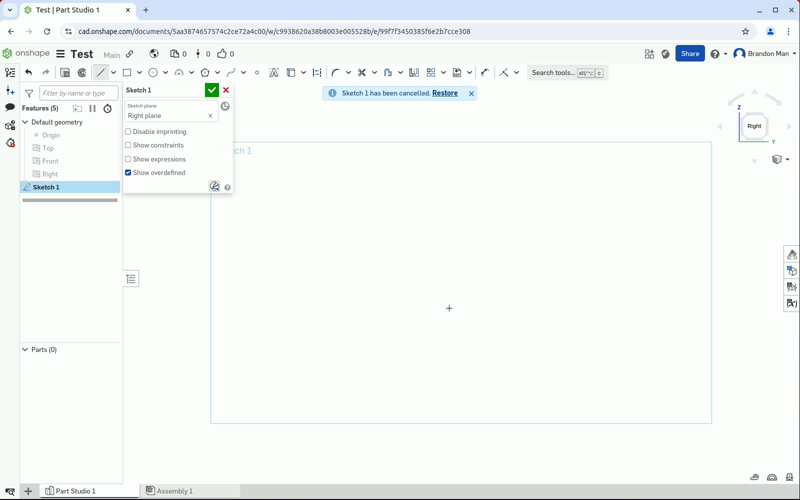
click(449, 307)
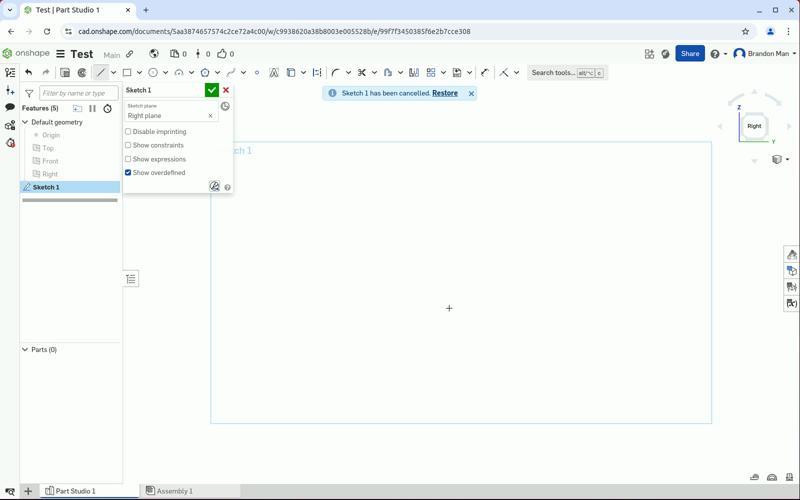
key_up(shift)
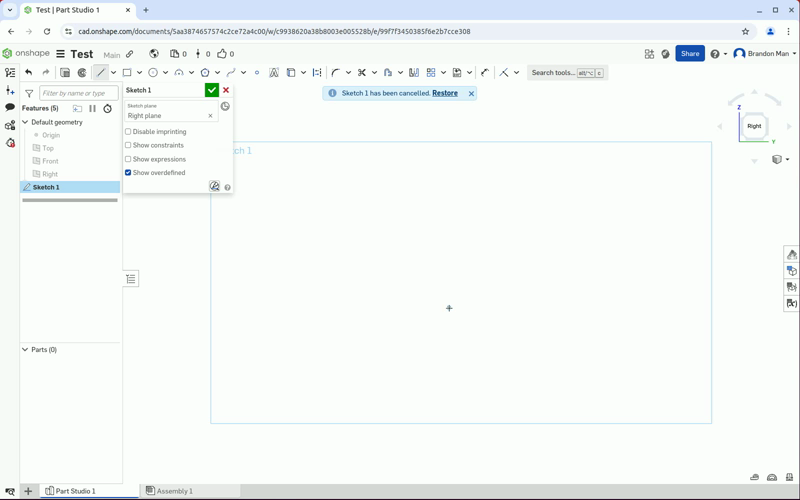
key_down(shift)
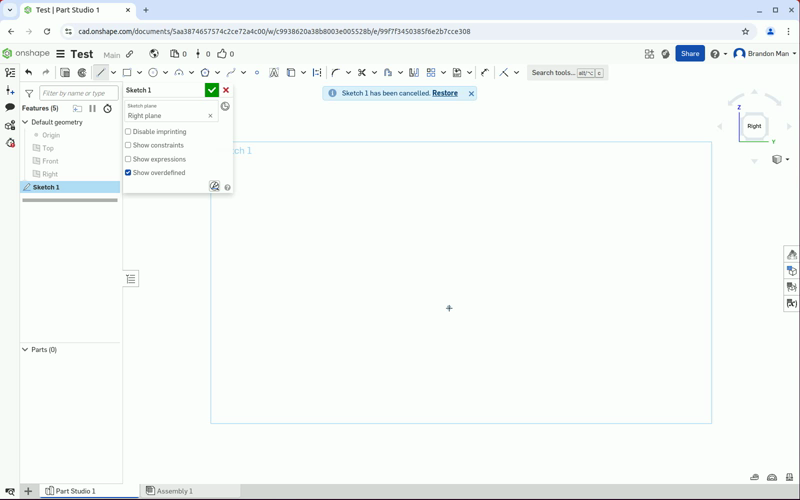
mouse_move(479, 307)
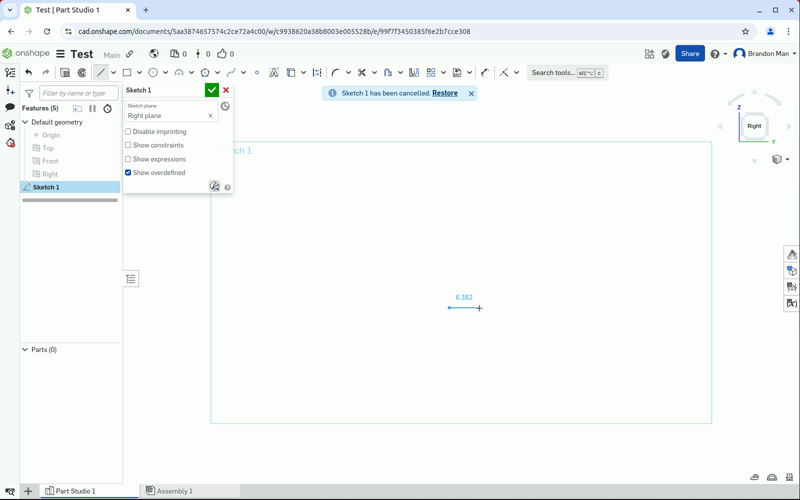
mouse_move(473, 307)
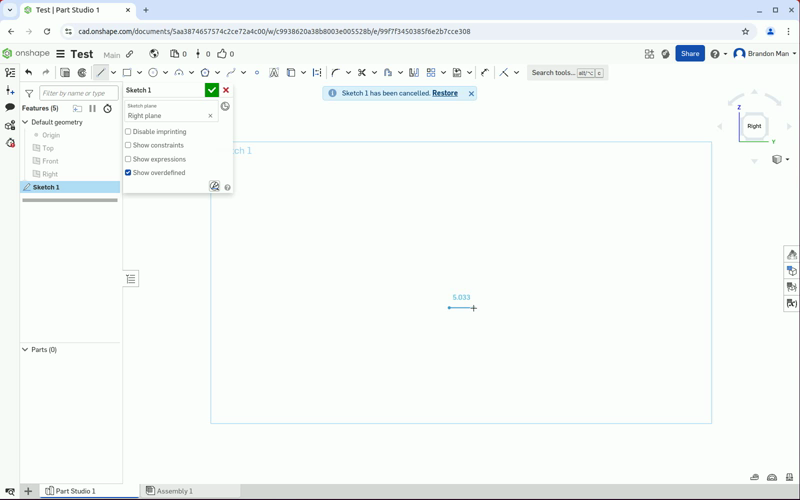
click(473, 307)
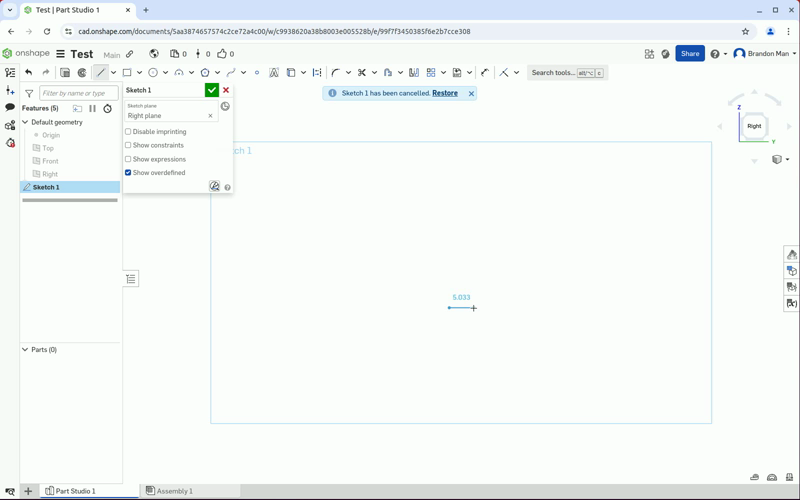
key_up(shift)
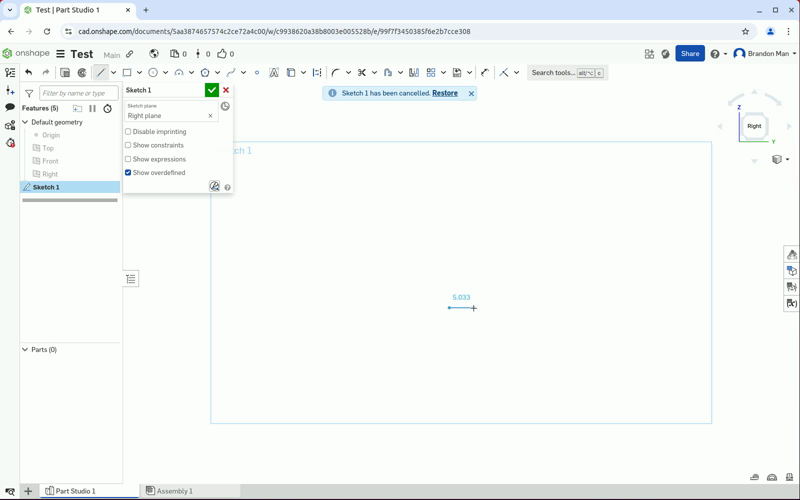
key_down(shift)
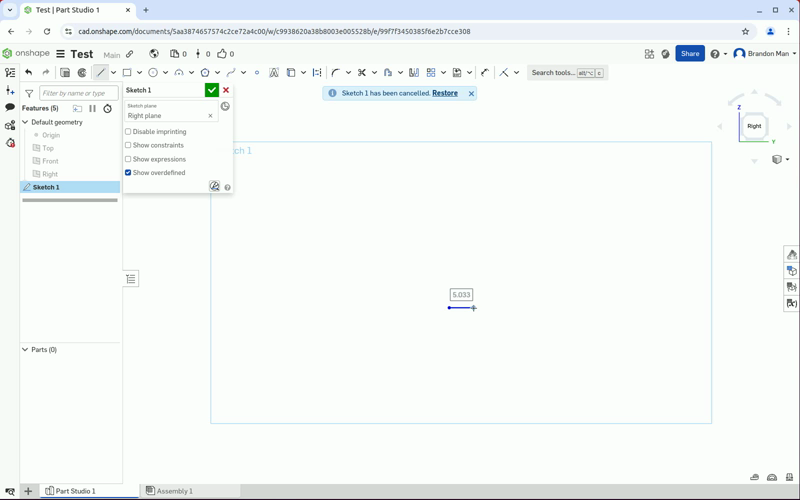
mouse_move(503, 307)
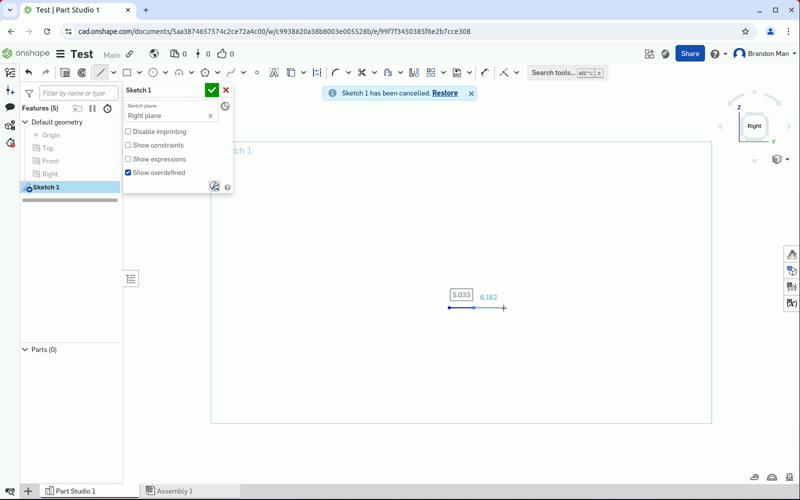
mouse_move(473, 282)
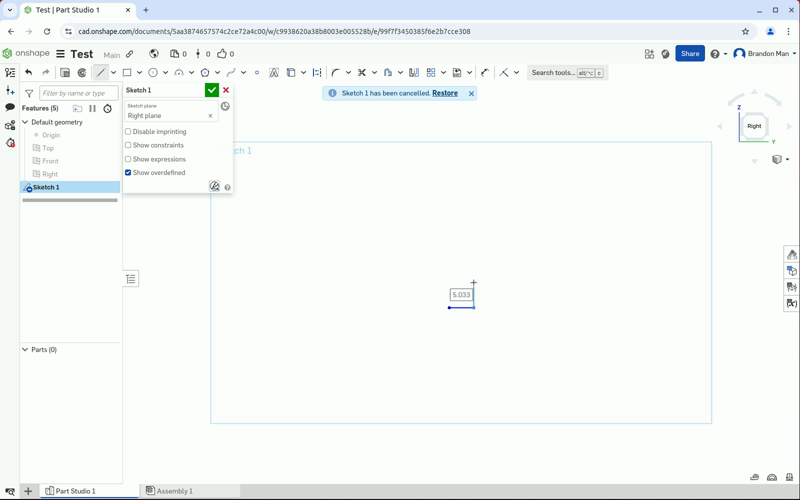
click(473, 282)
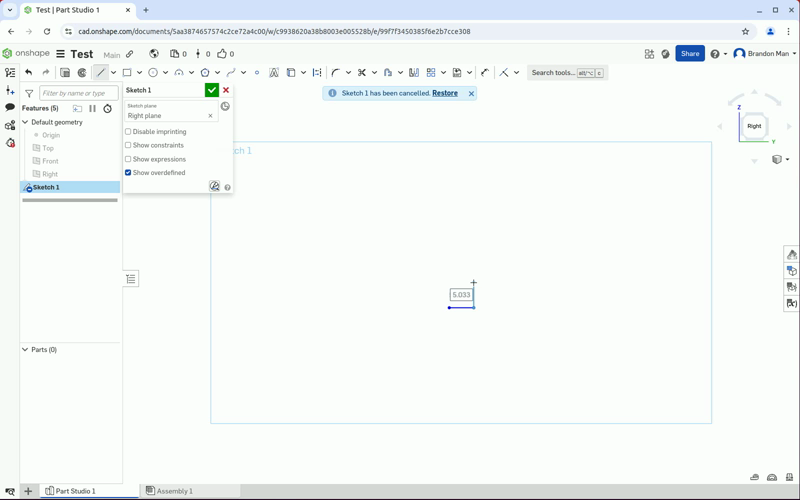
key_up(shift)
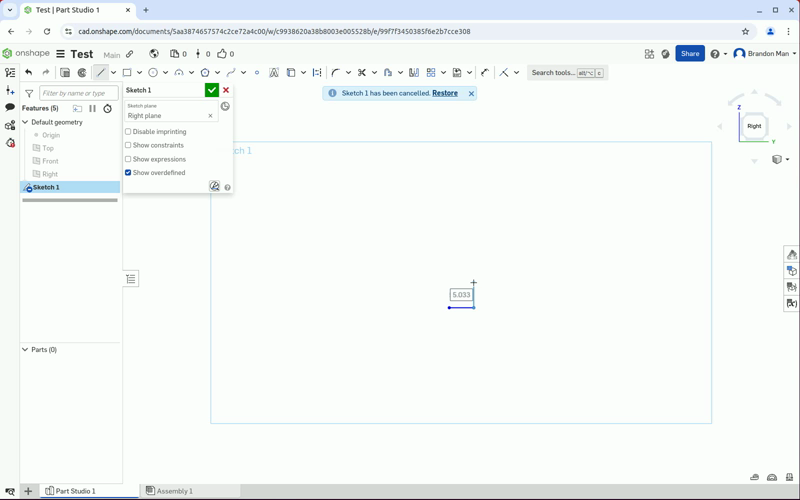
key_down(shift)
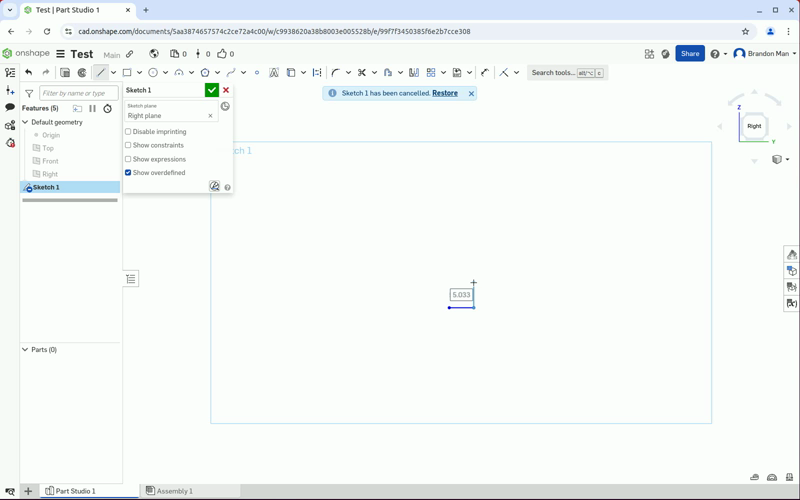
mouse_move(503, 282)
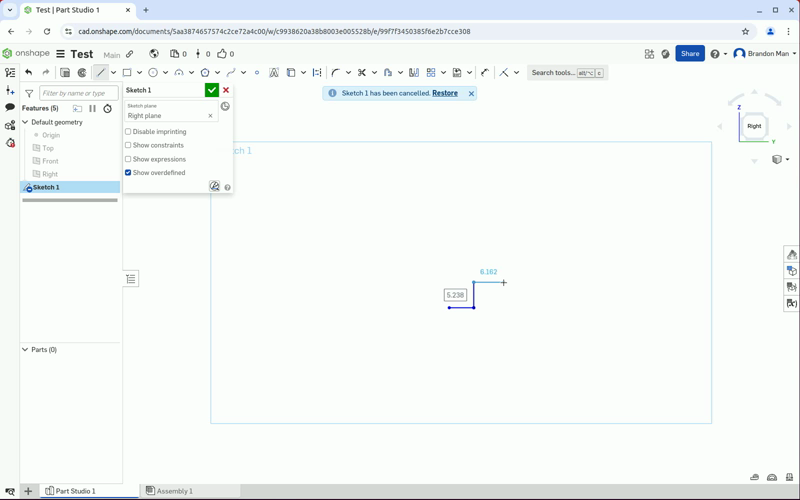
mouse_move(468, 282)
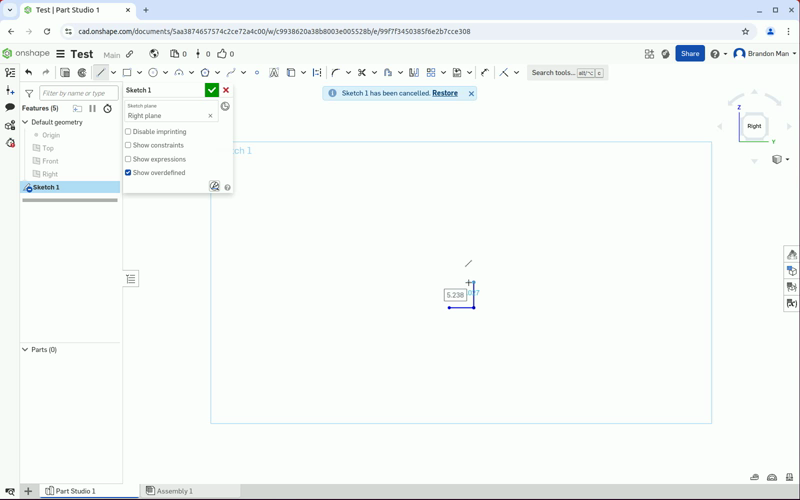
scroll(6)
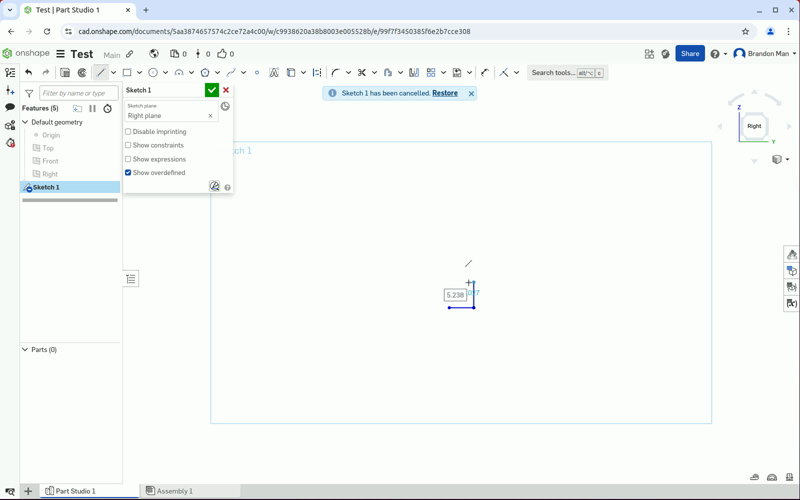
scroll(6)
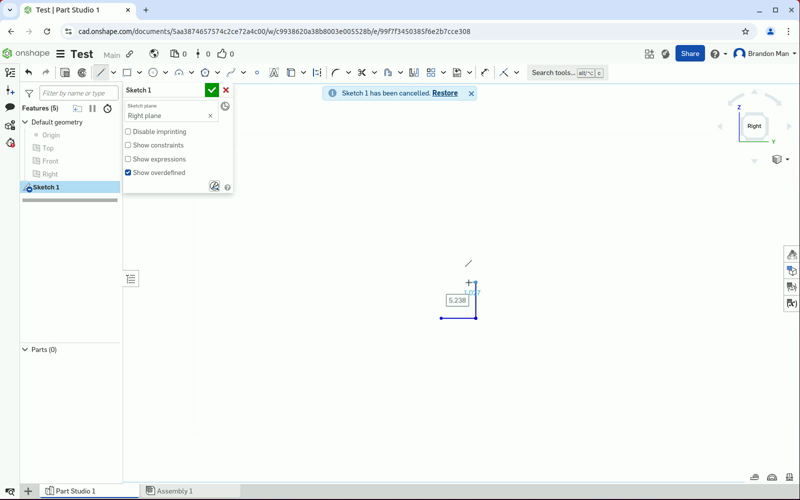
scroll(6)
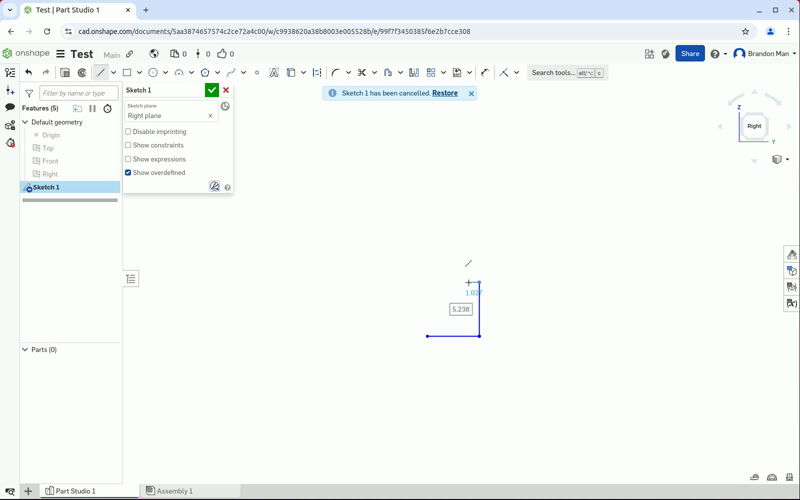
scroll(6)
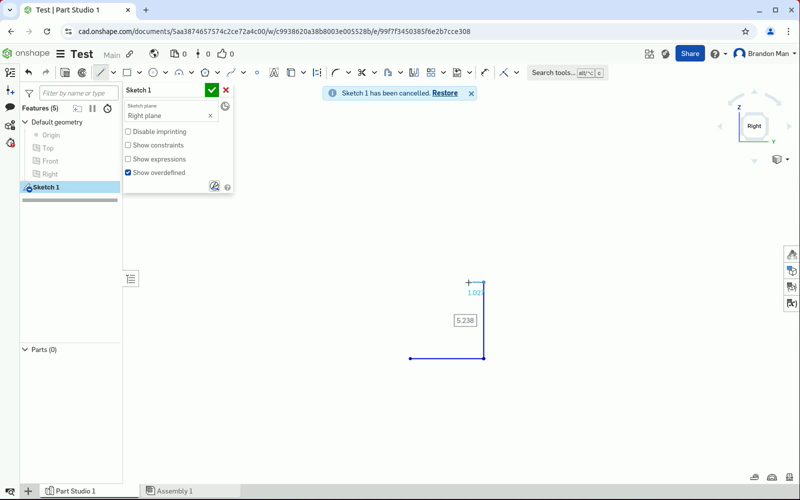
scroll(6)
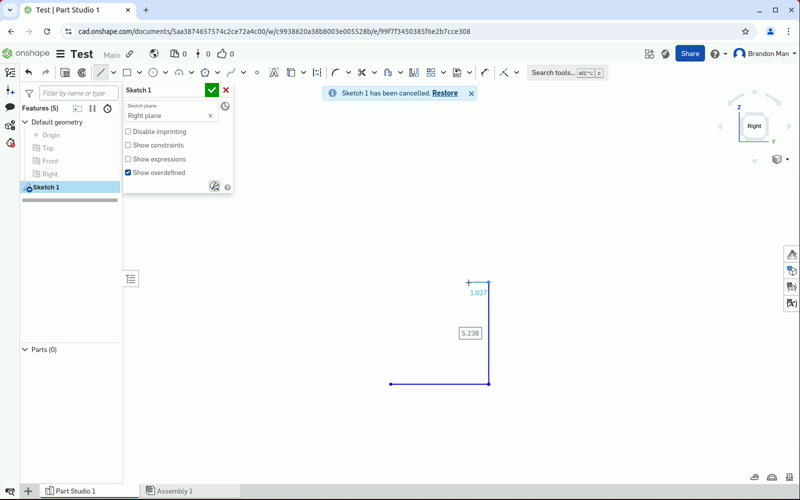
scroll(6)
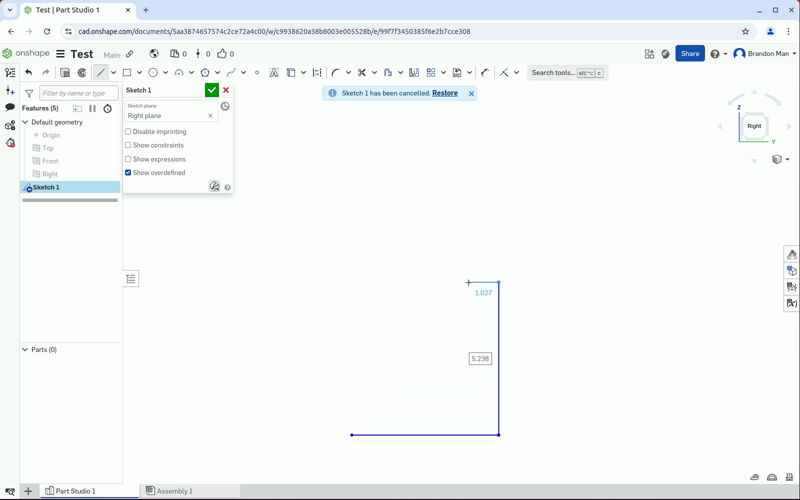
scroll(6)
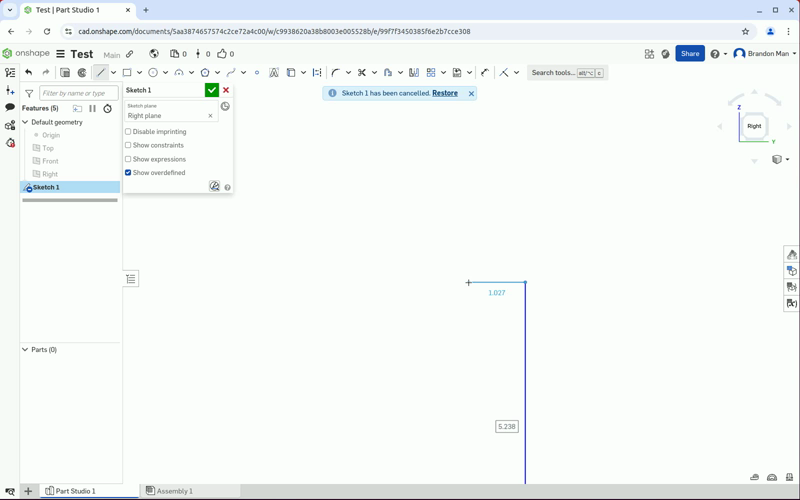
click(468, 282)
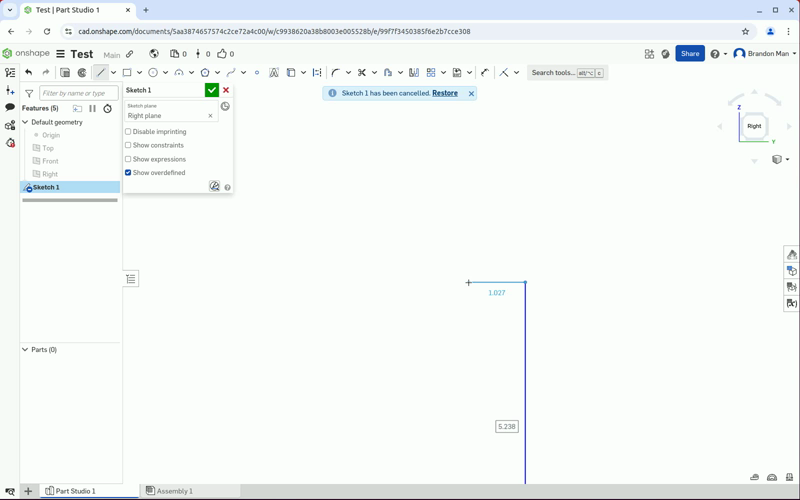
scroll(-6)
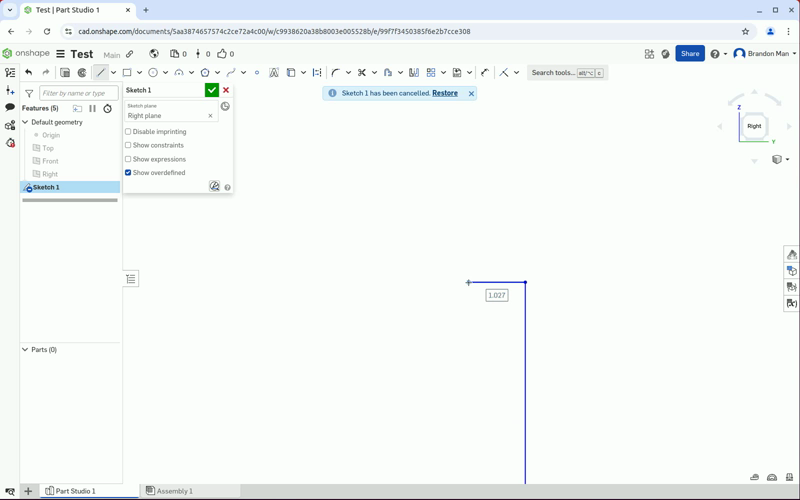
scroll(-6)
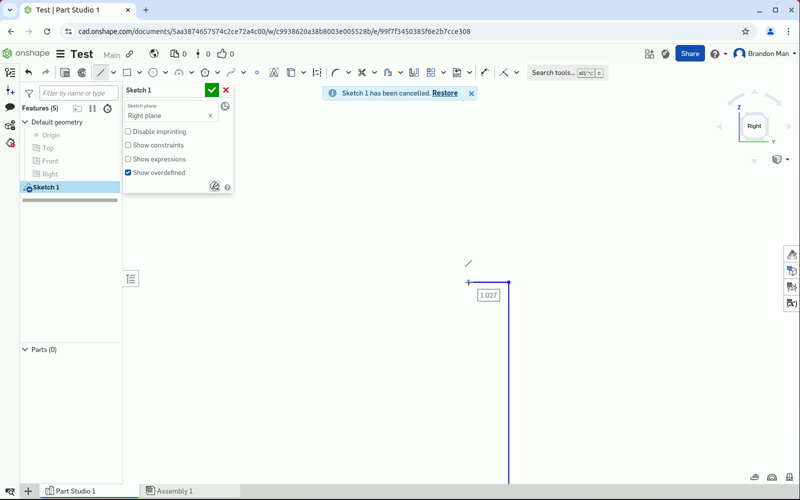
scroll(-6)
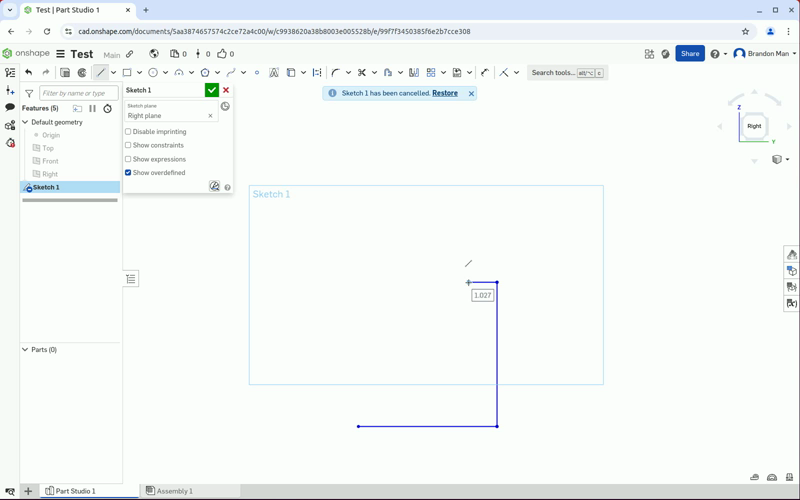
scroll(-6)
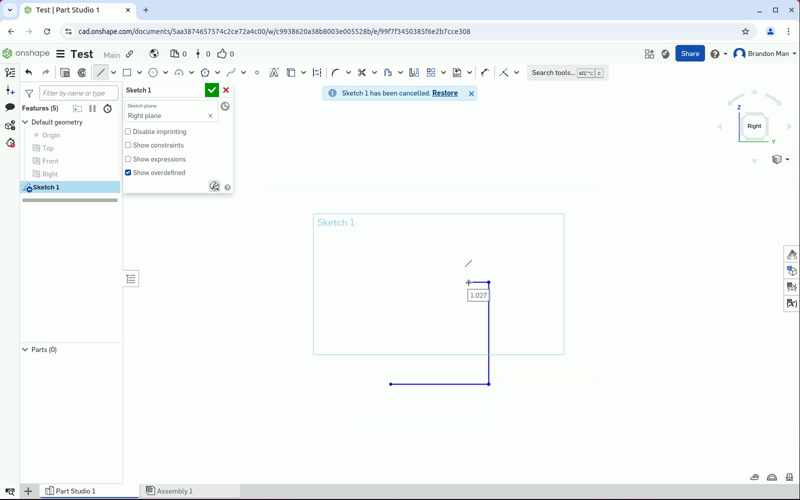
scroll(-6)
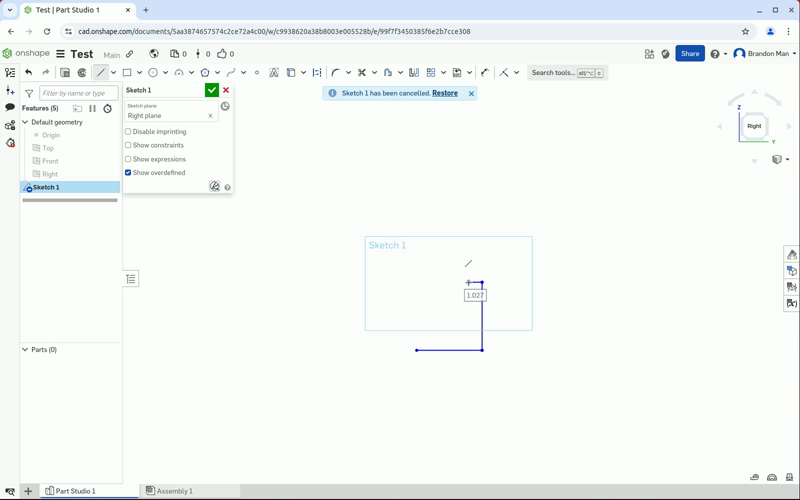
scroll(-6)
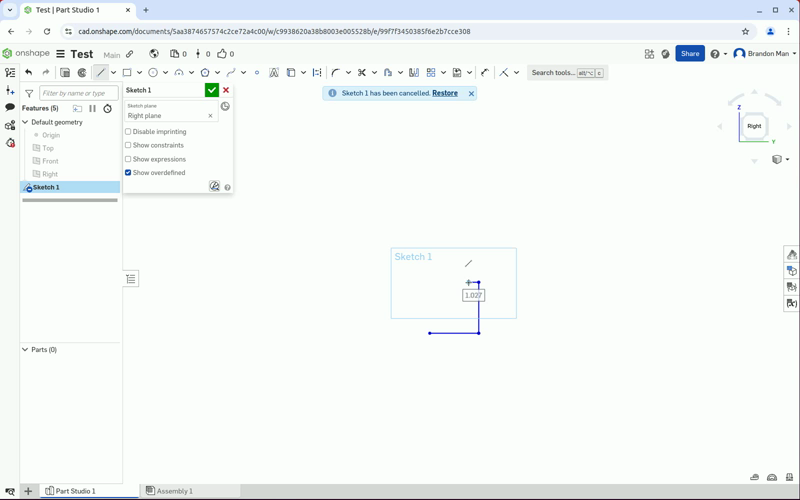
scroll(-6)
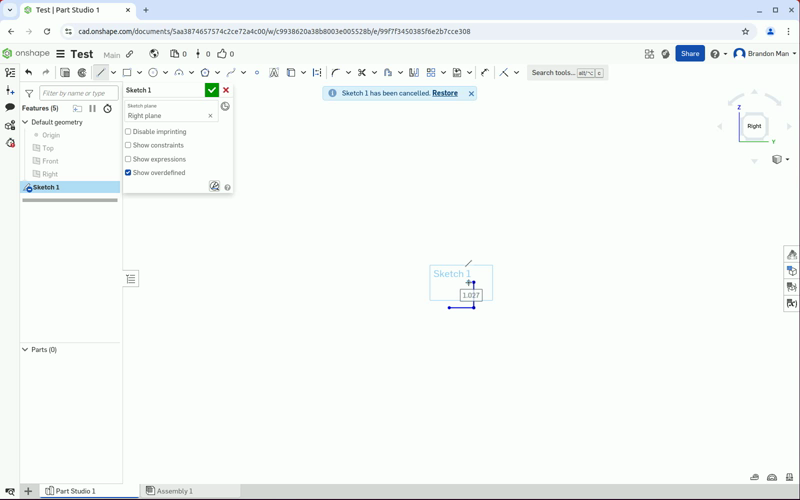
key_up(shift)
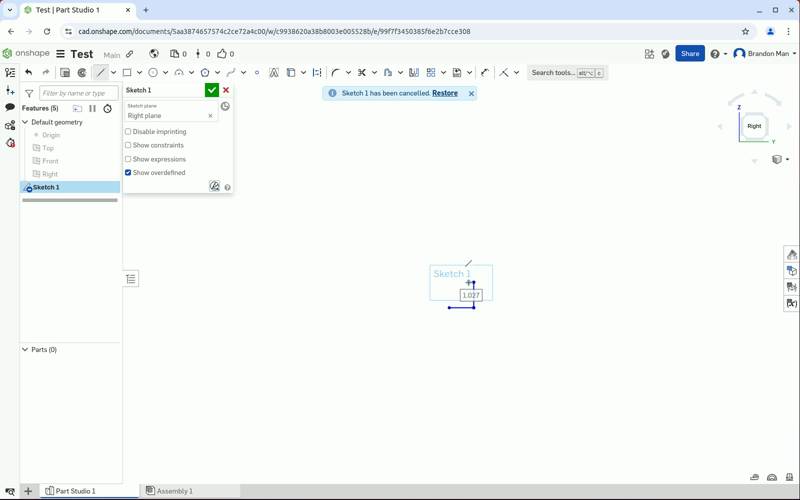
key_down(shift)
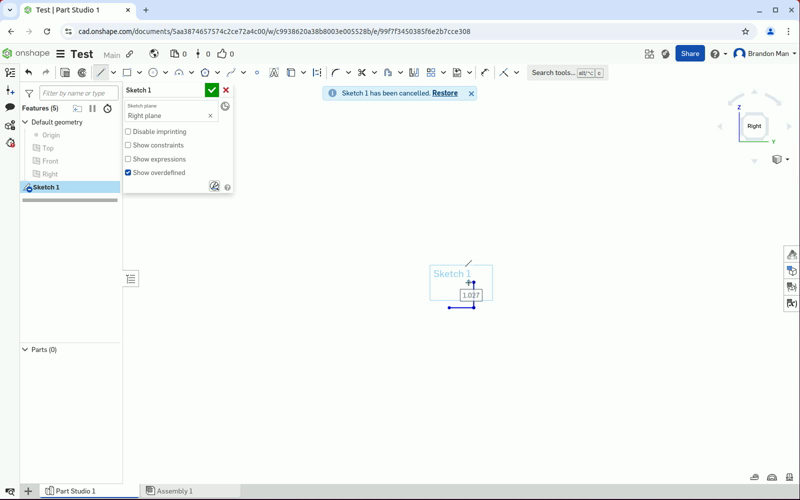
mouse_move(498, 282)
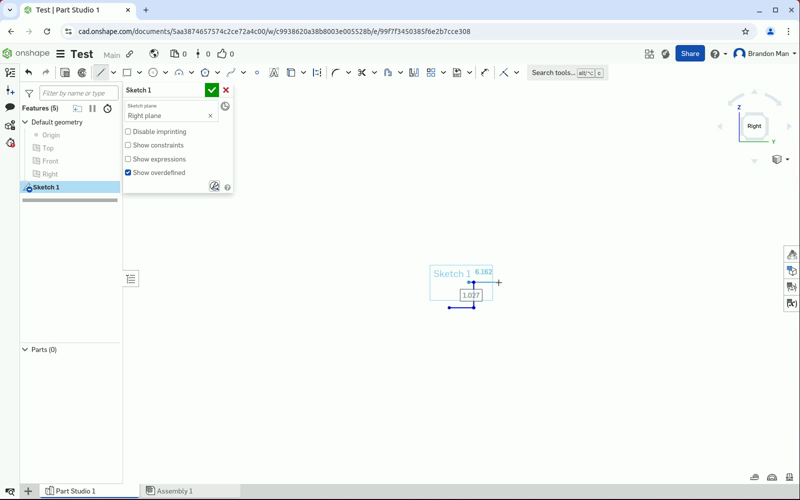
mouse_move(453, 282)
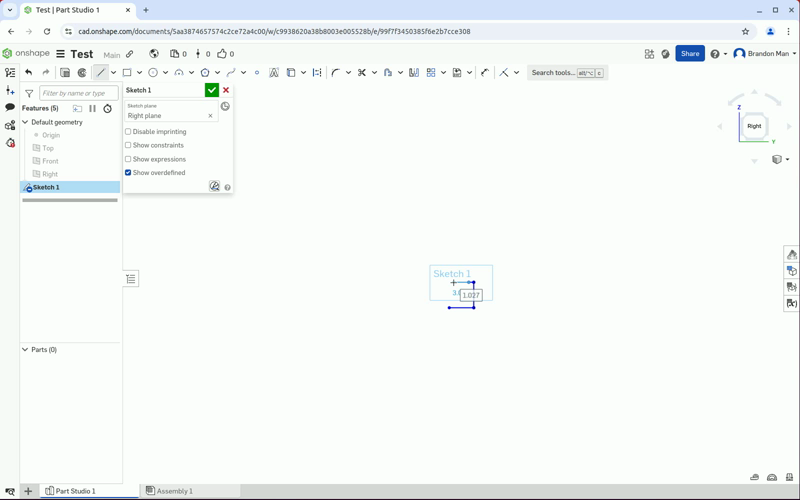
click(453, 282)
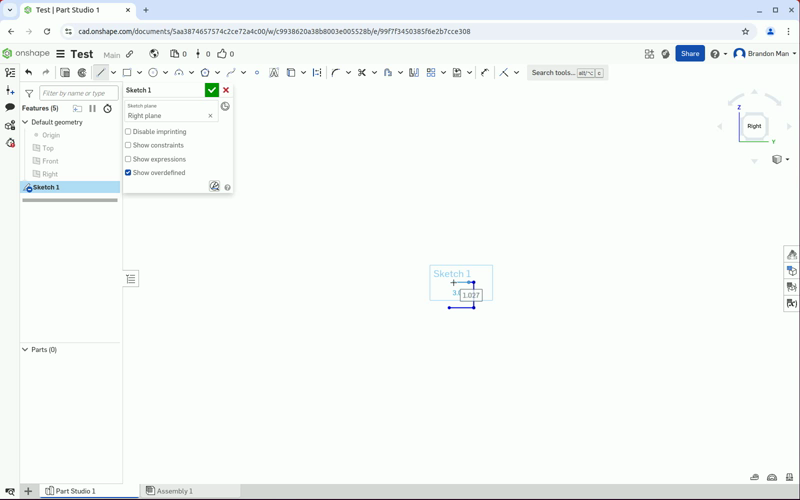
key_up(shift)
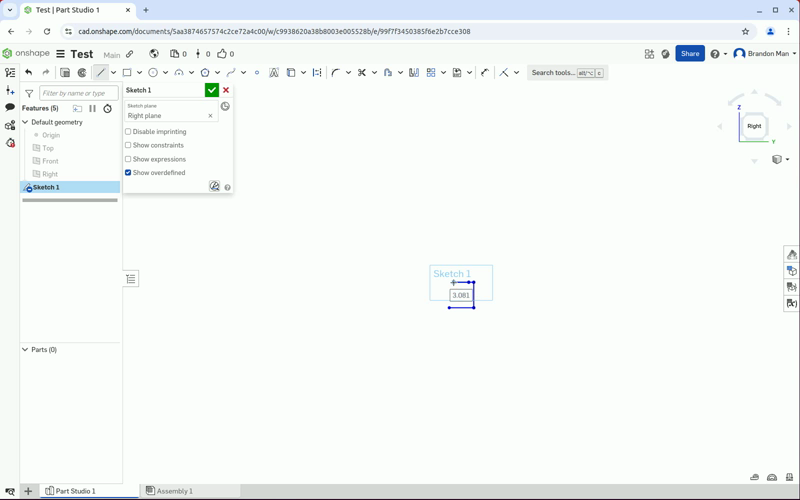
key_down(shift)
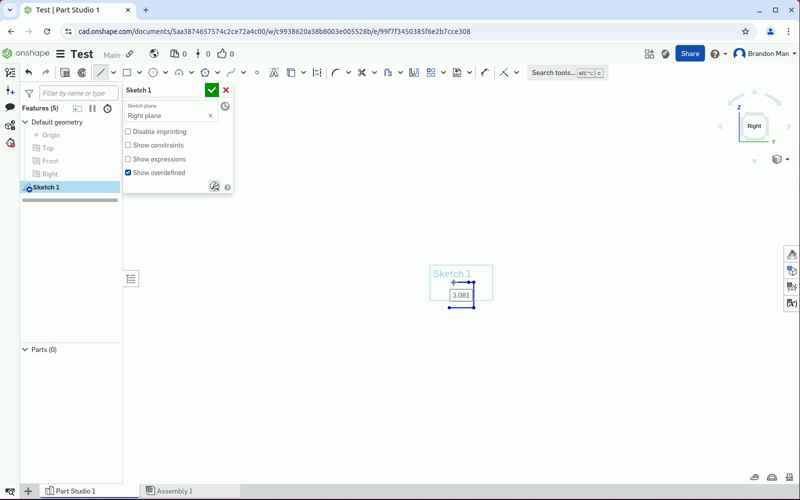
mouse_move(483, 282)
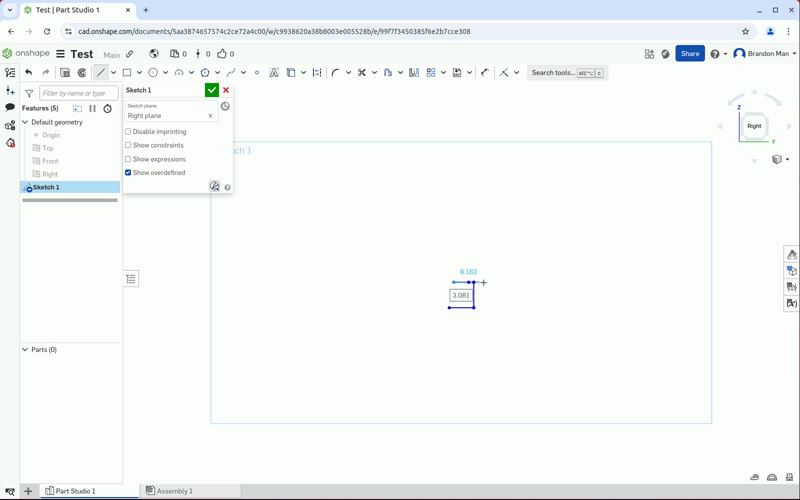
mouse_move(449, 282)
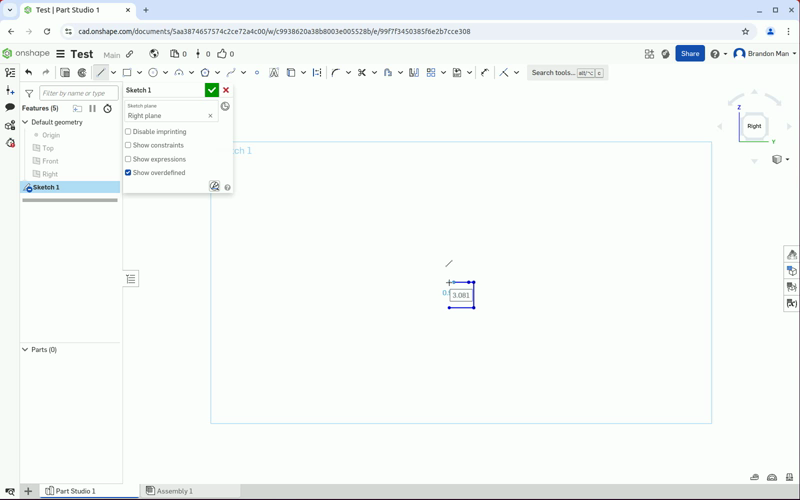
scroll(6)
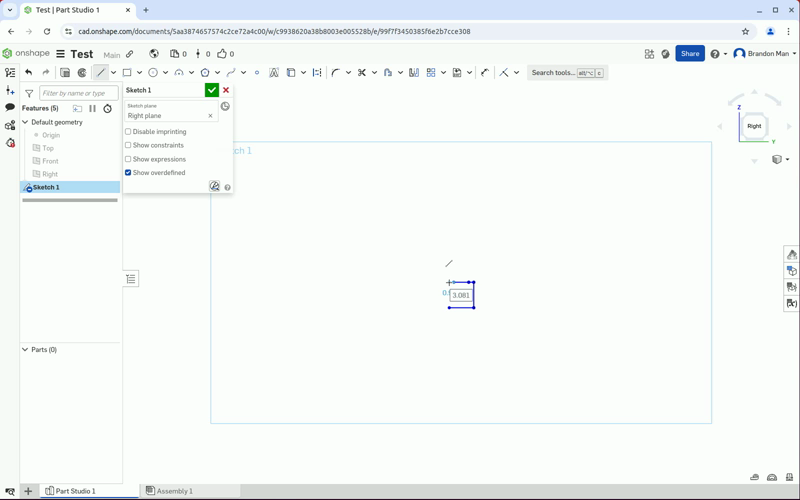
scroll(6)
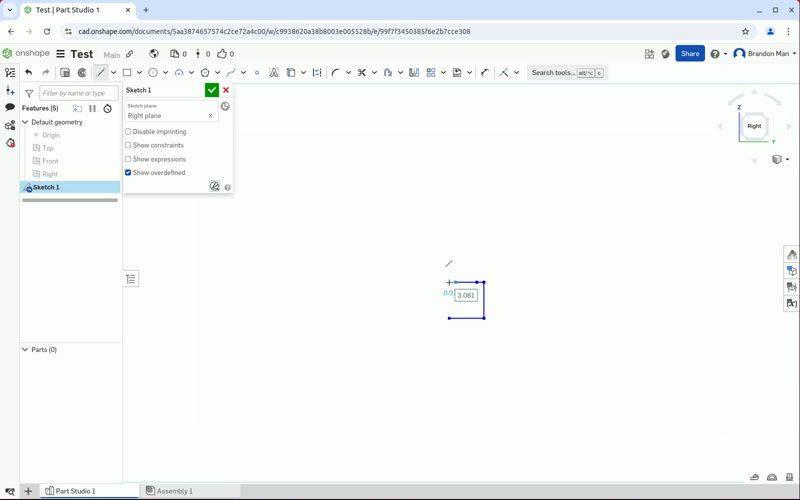
scroll(6)
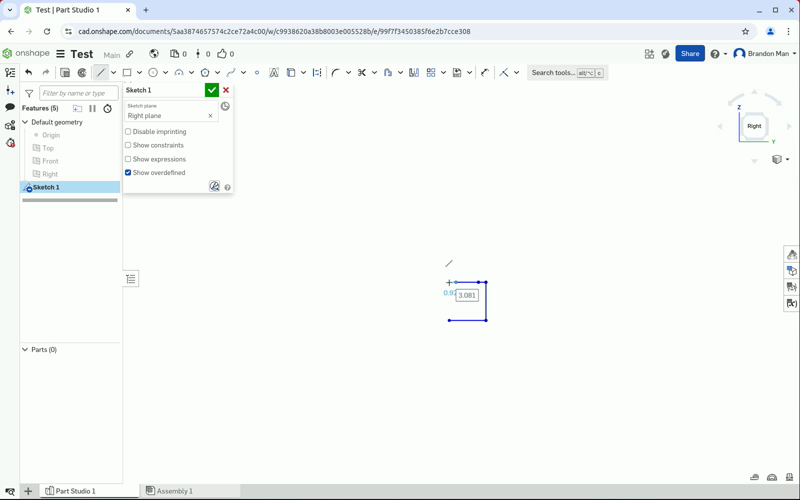
scroll(6)
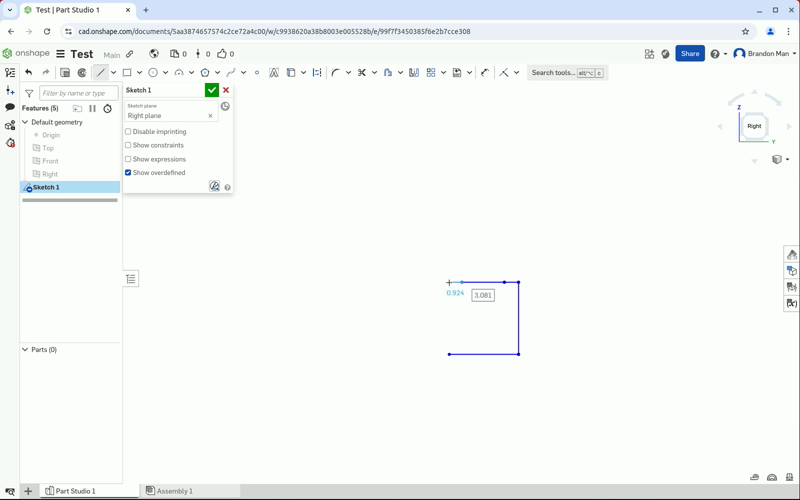
scroll(6)
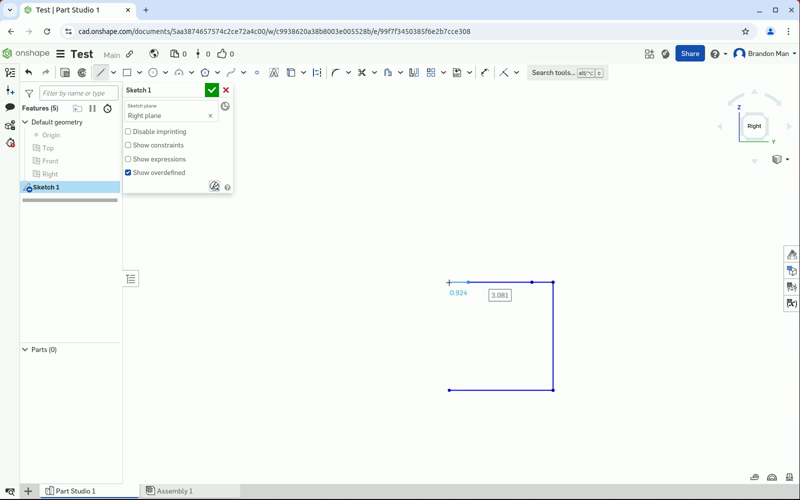
scroll(6)
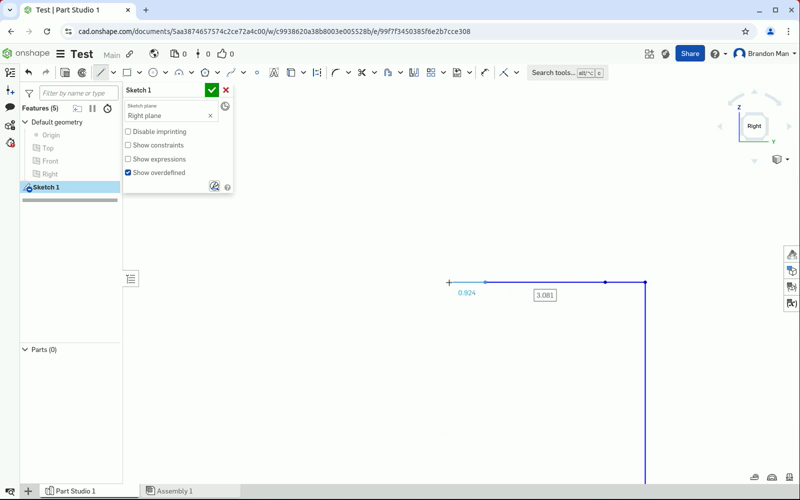
scroll(6)
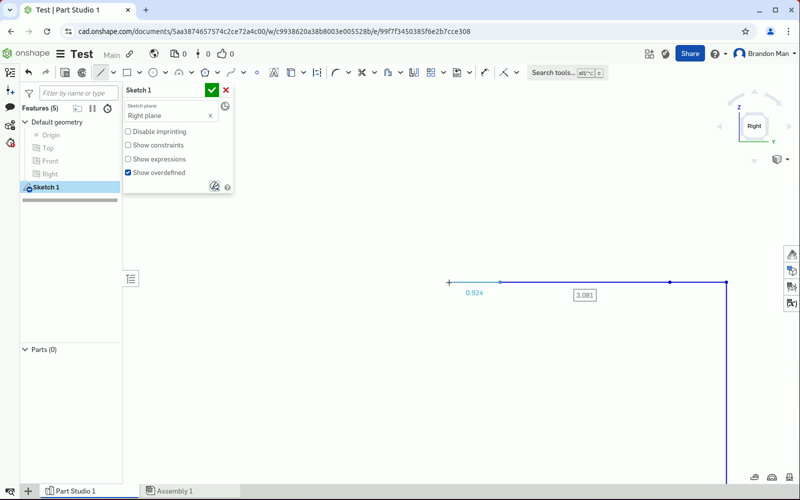
click(449, 282)
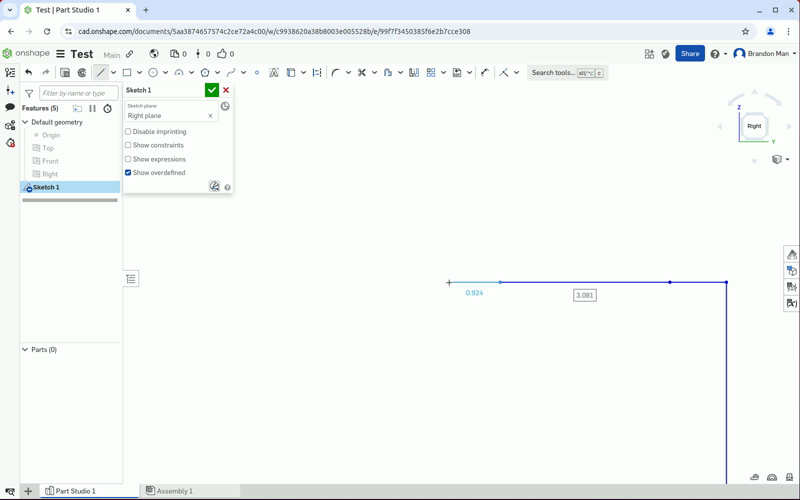
scroll(-6)
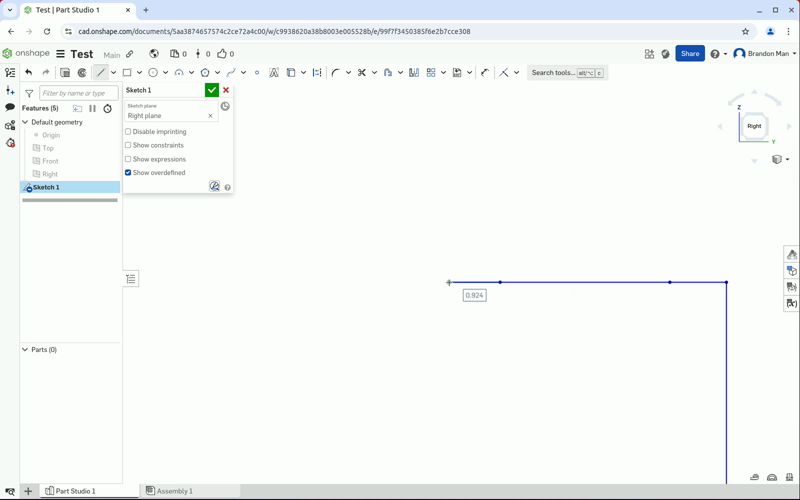
scroll(-6)
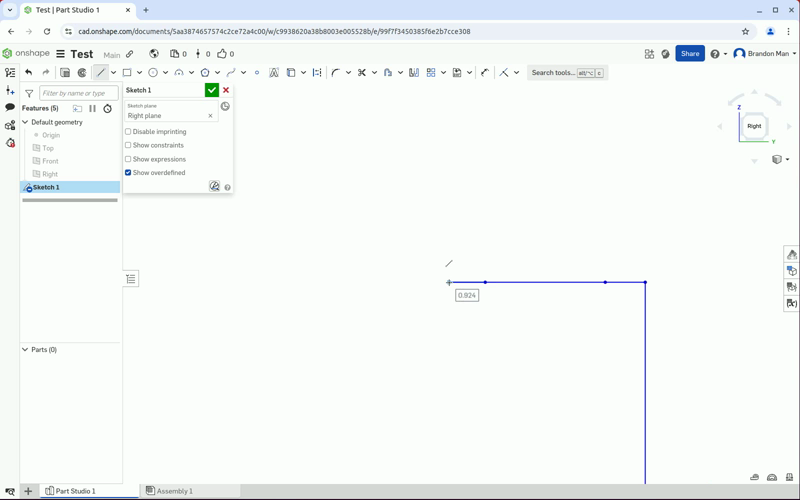
scroll(-6)
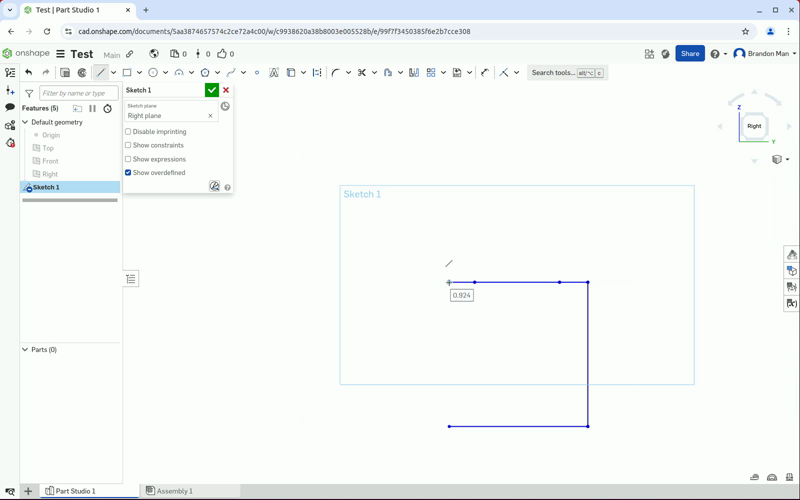
scroll(-6)
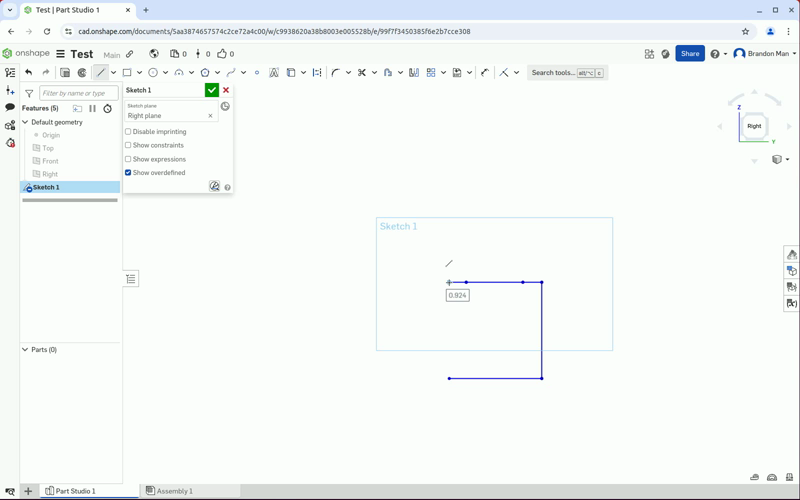
scroll(-6)
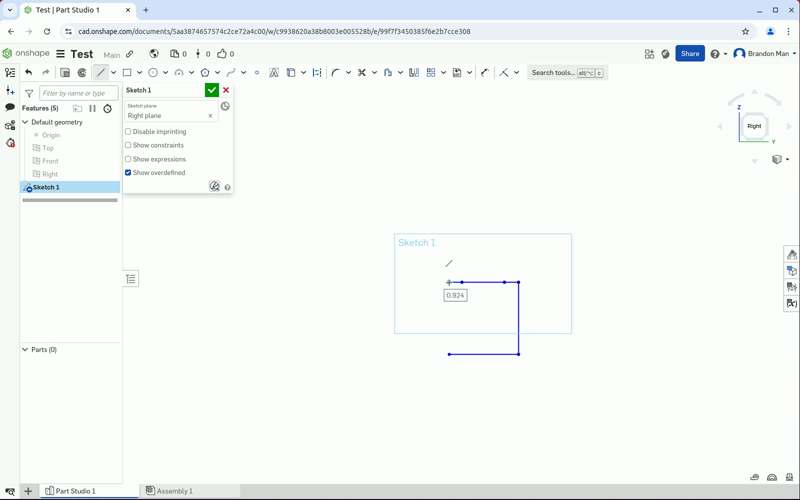
scroll(-6)
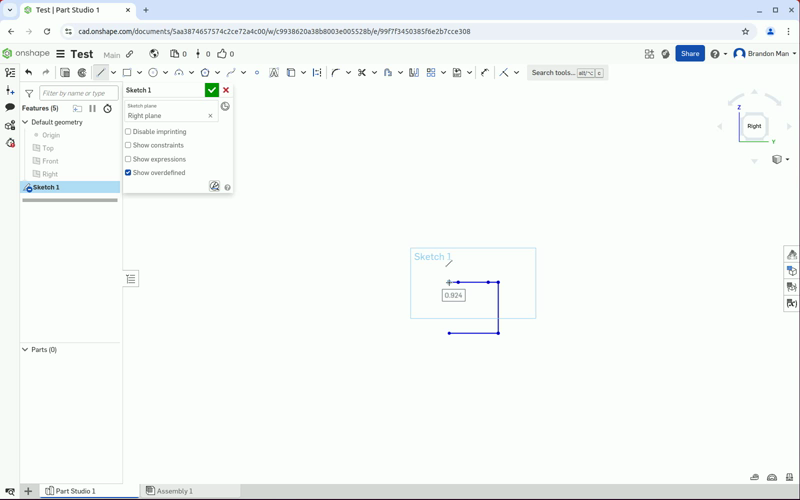
scroll(-6)
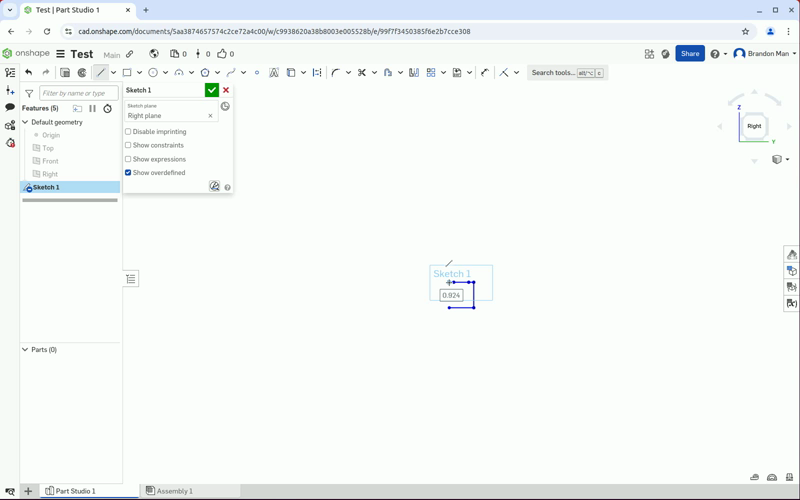
key_up(shift)
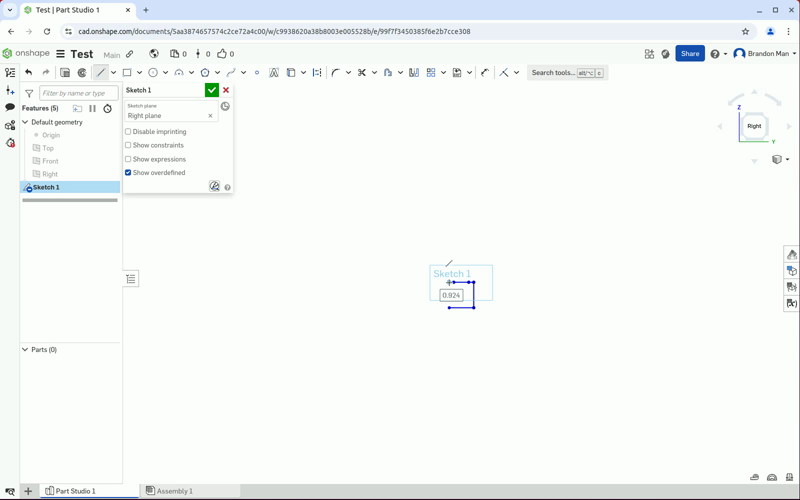
mouse_move(479, 282)
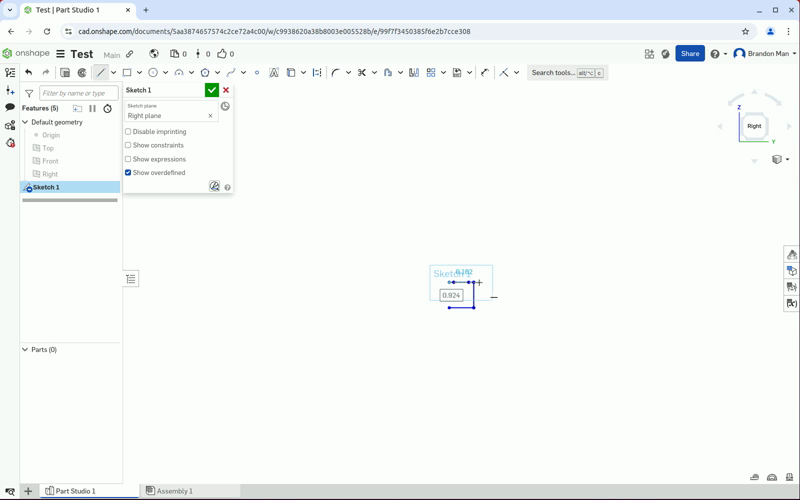
key_down(shift)
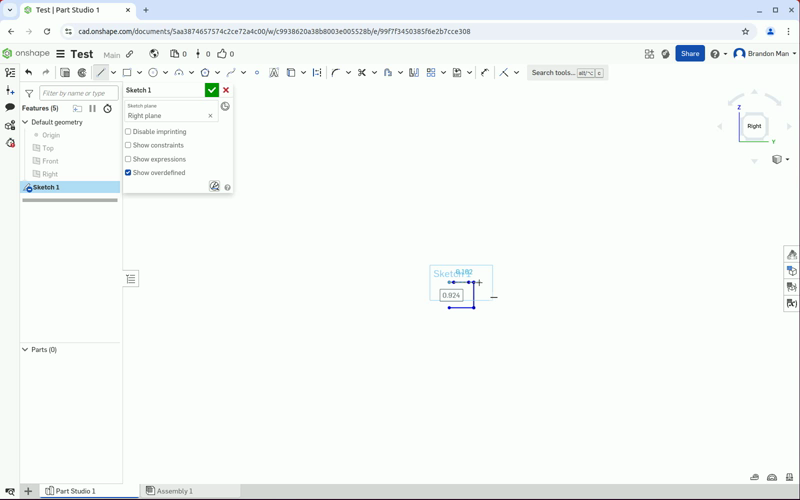
mouse_move(449, 307)
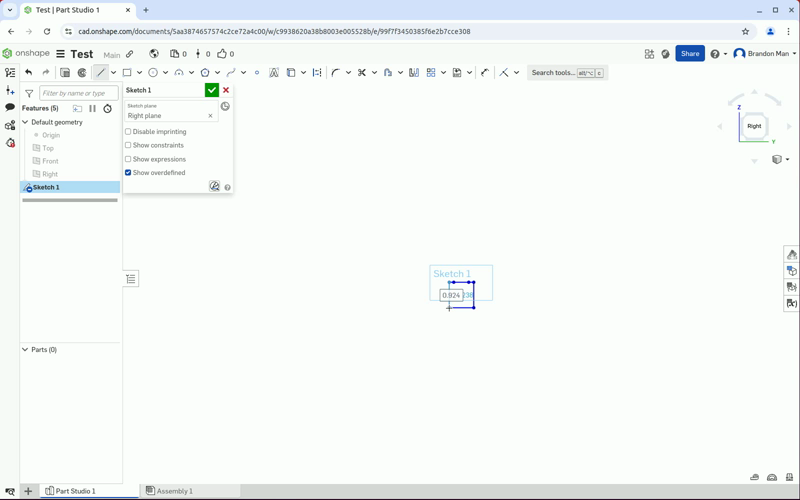
key_up(shift)
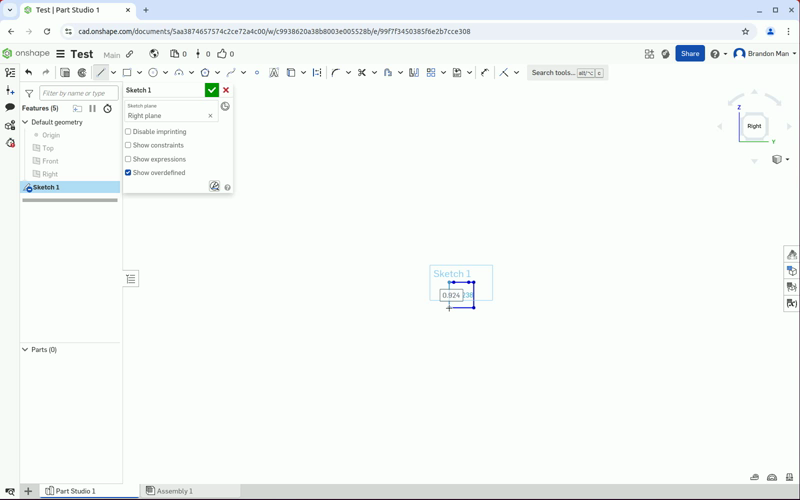
click(449, 307)
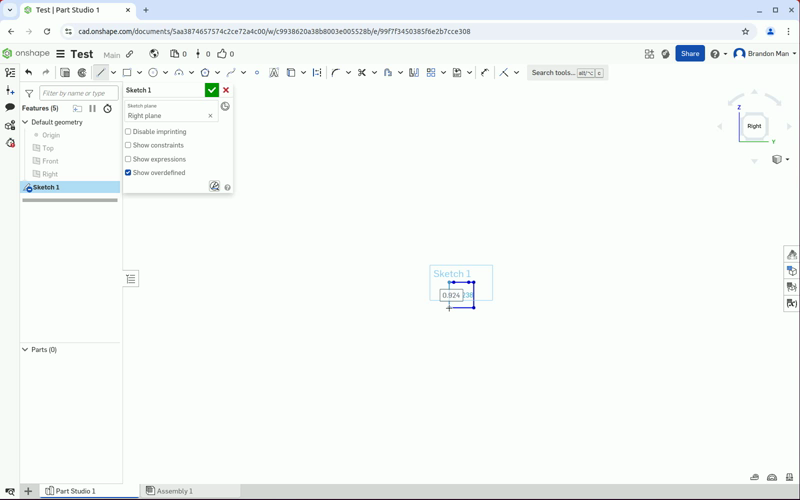
key(esc)
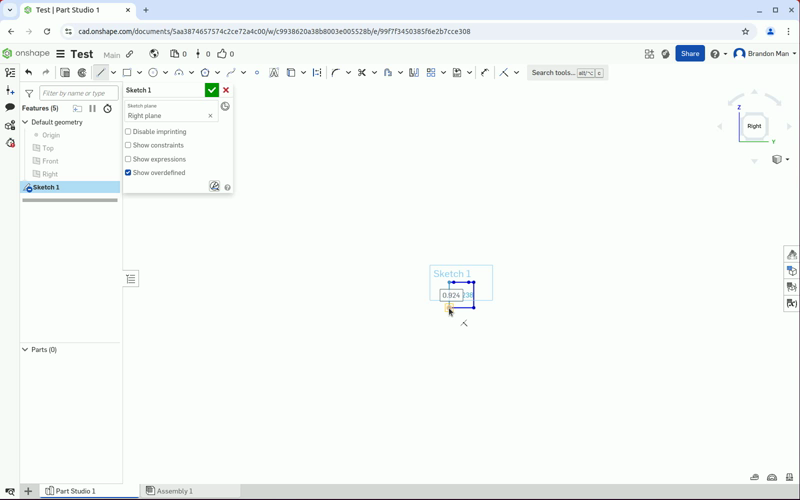
mouse_move(462, 306)
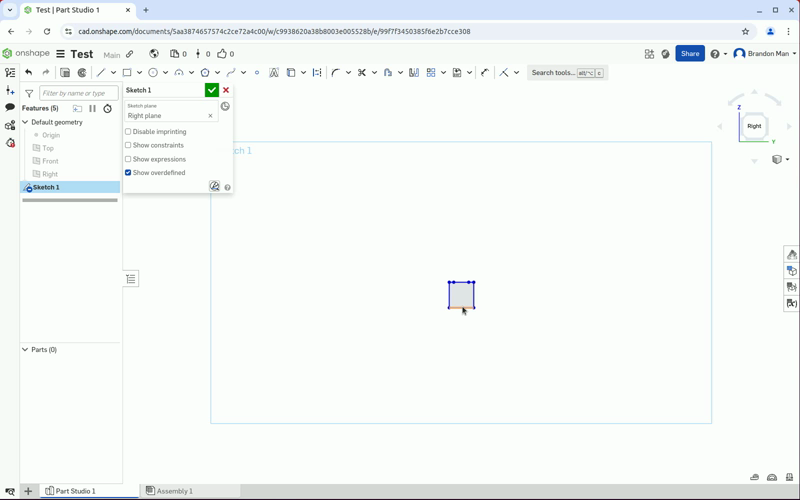
scroll(6)
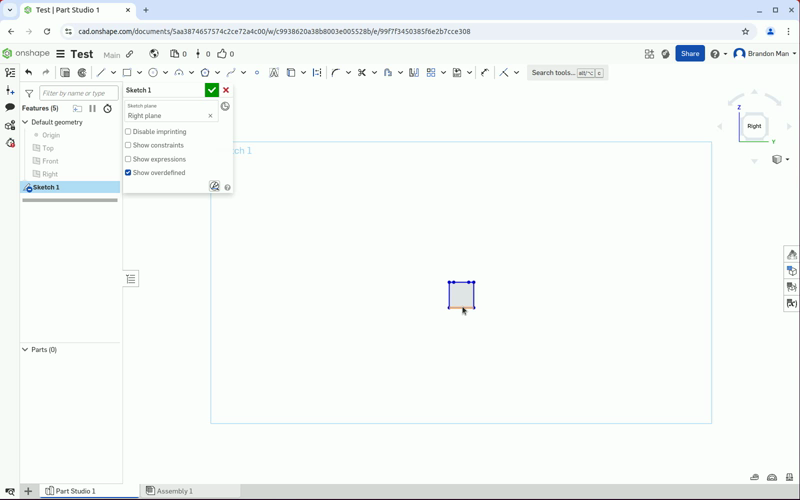
scroll(6)
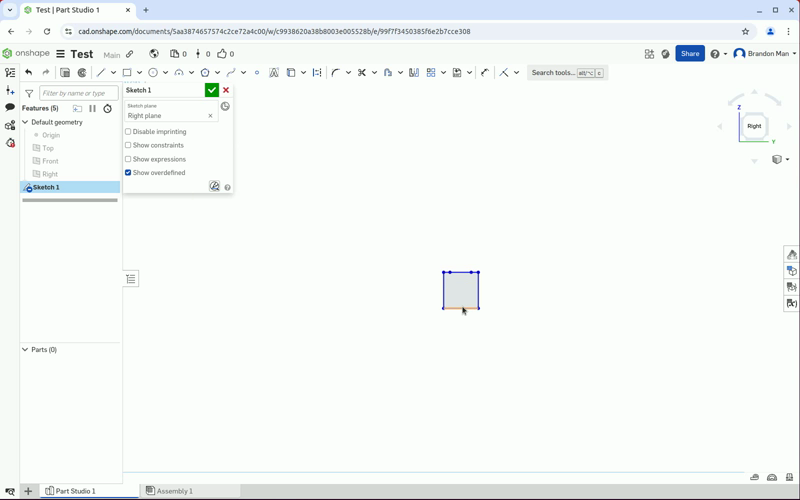
scroll(6)
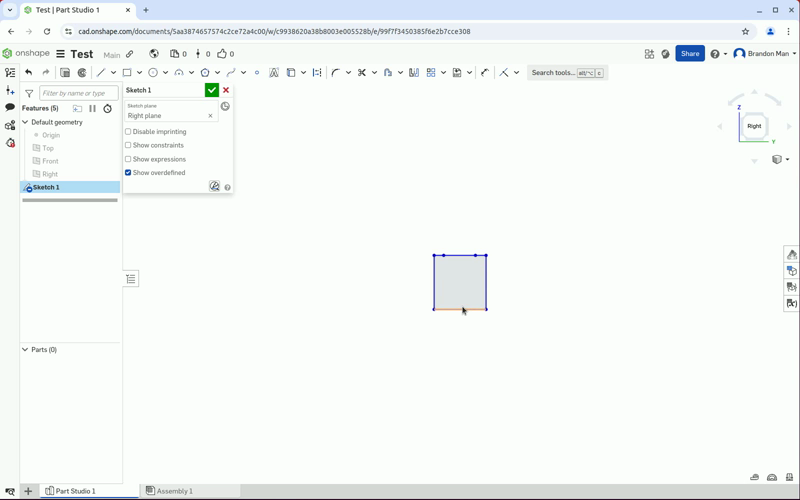
scroll(6)
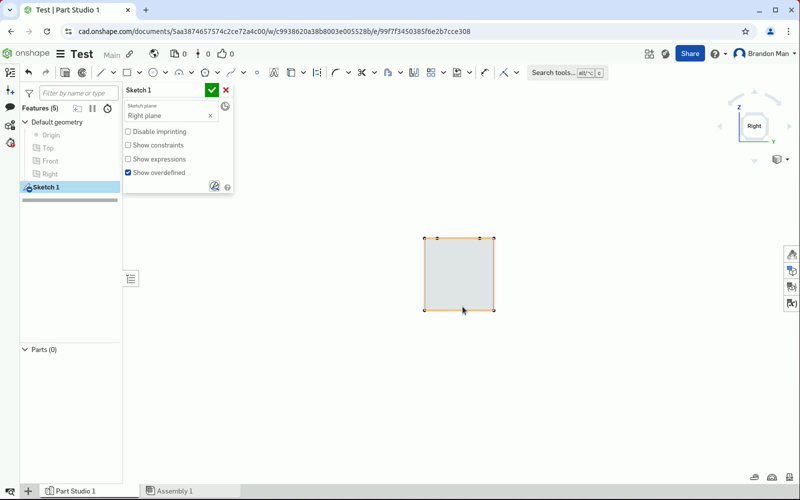
scroll(6)
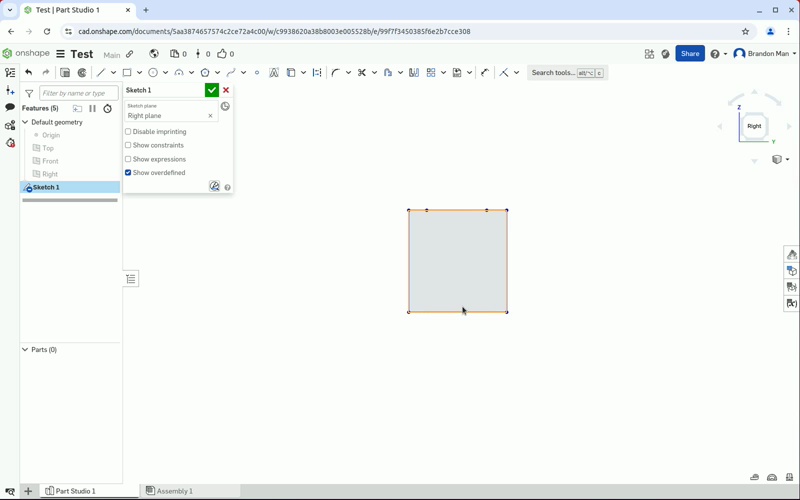
scroll(6)
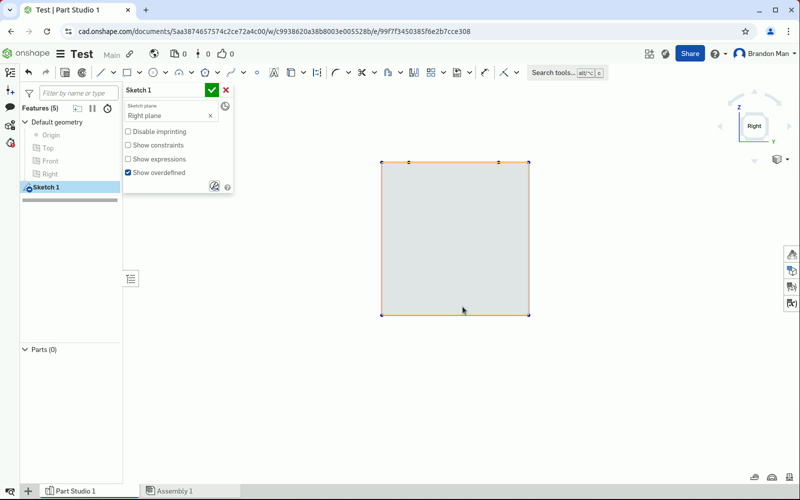
scroll(6)
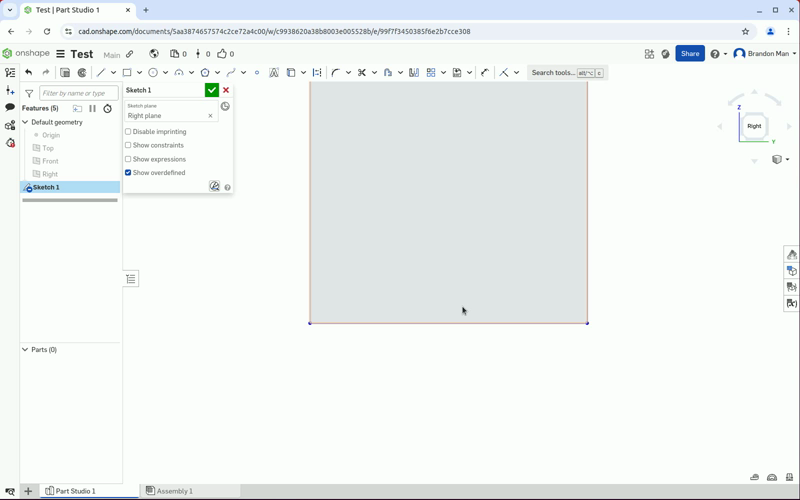
click(462, 306)
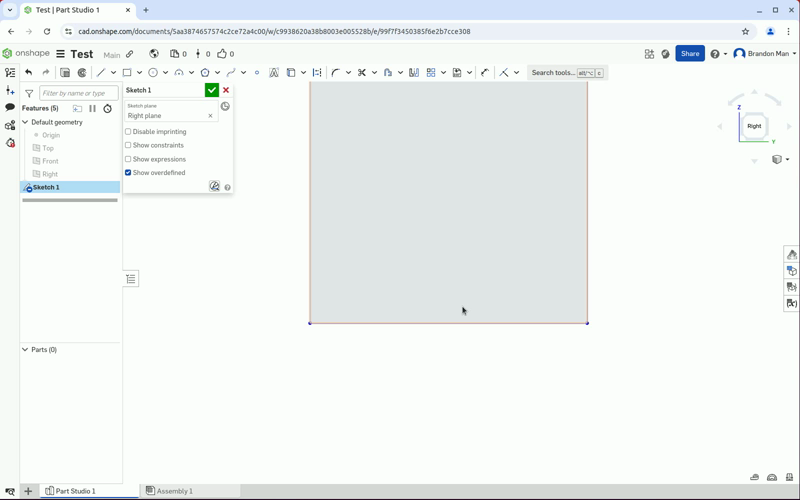
scroll(-6)
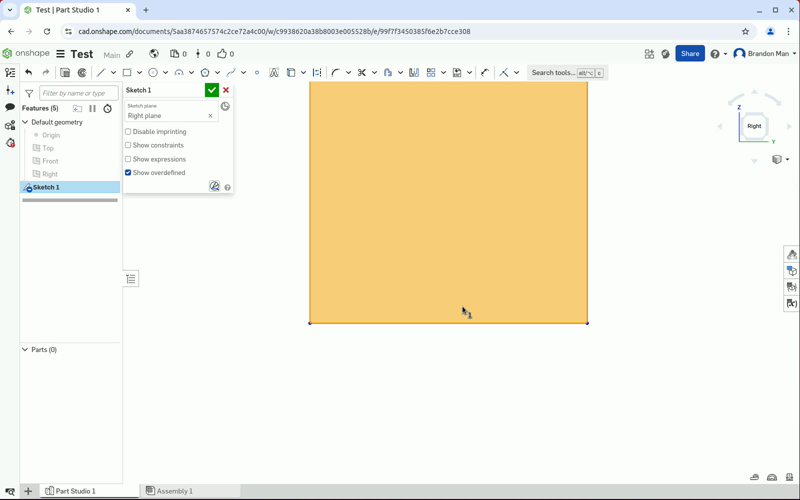
scroll(-6)
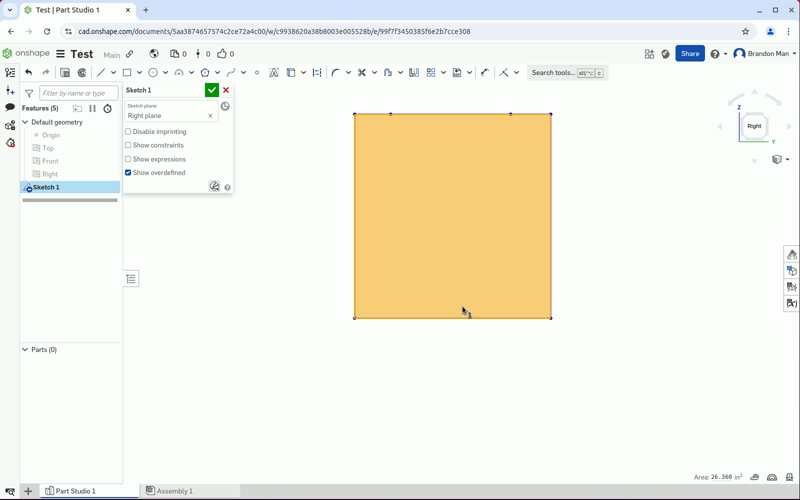
scroll(-6)
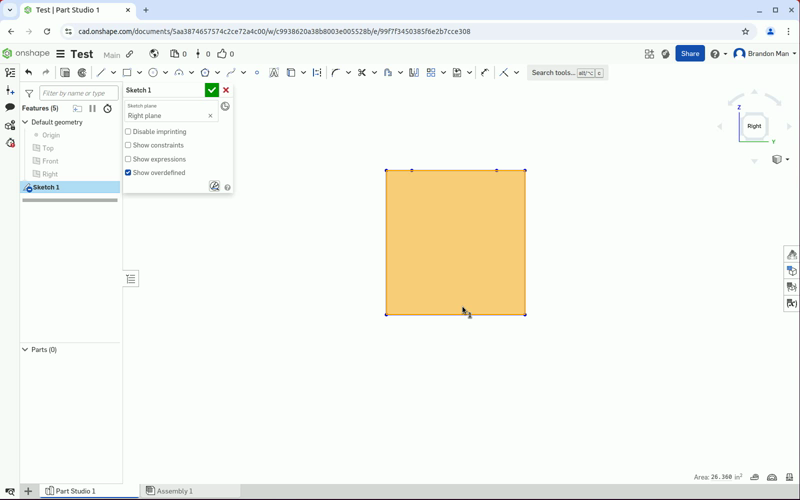
scroll(-6)
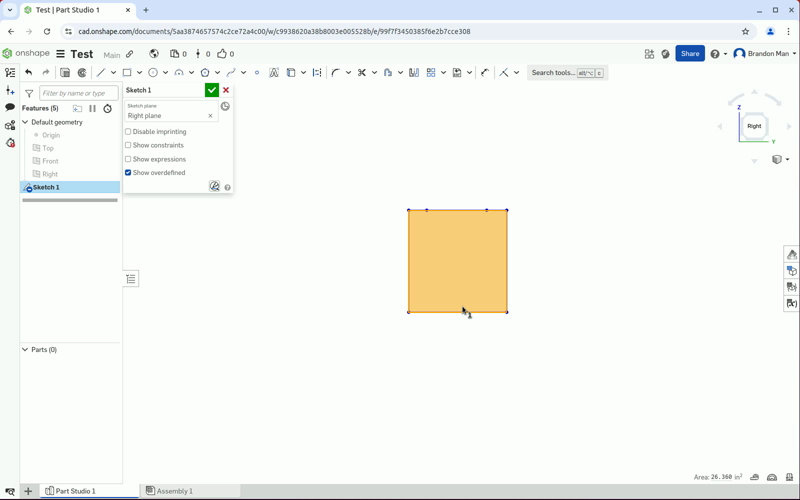
scroll(-6)
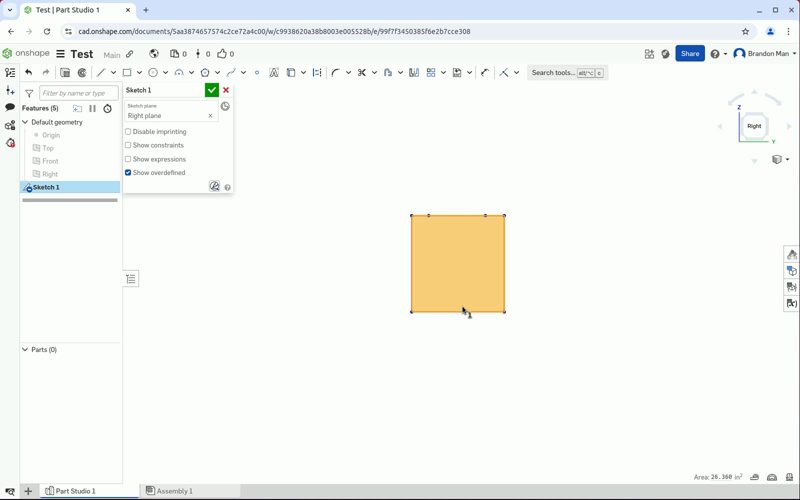
scroll(-6)
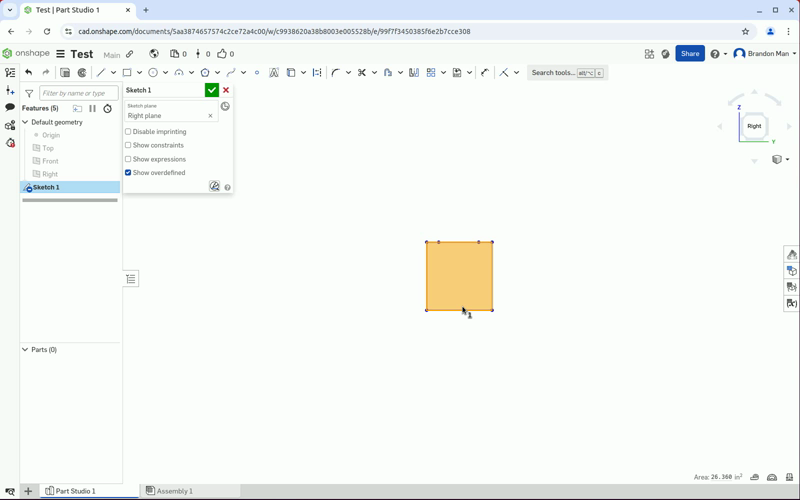
scroll(-6)
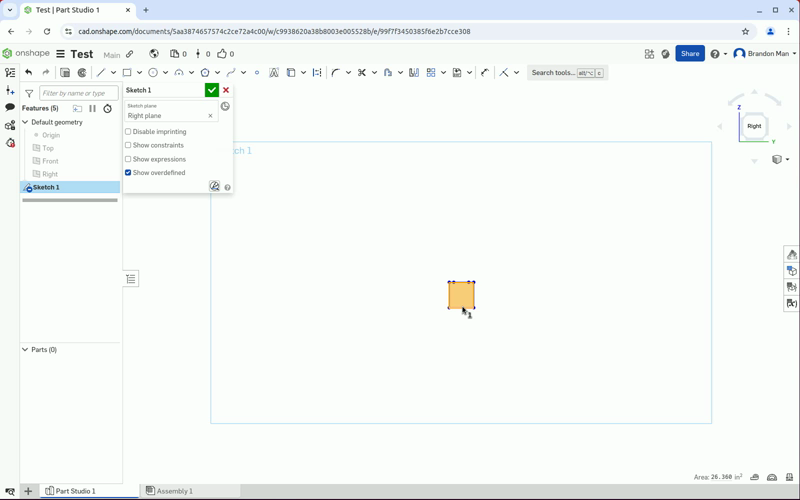
mouse_move(73, 352)
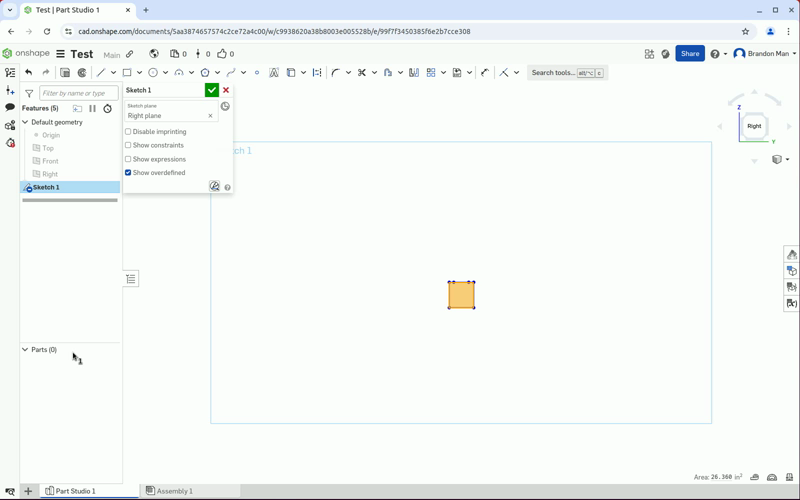
key(shift+y)
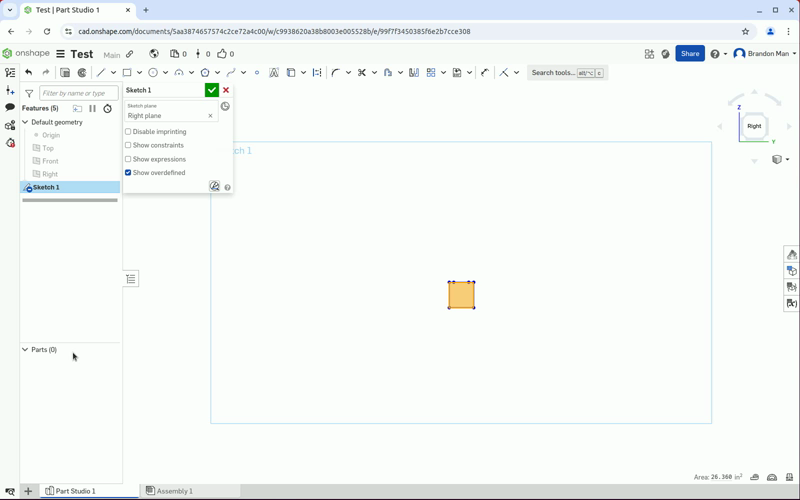
key(shift+e)
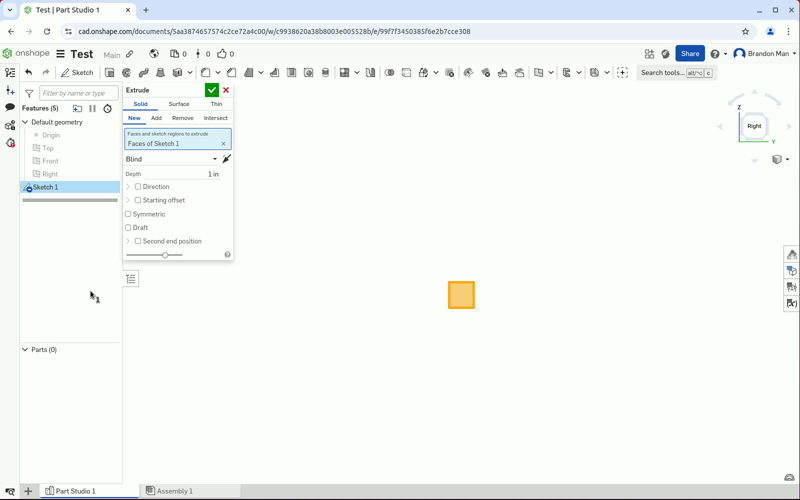
mouse_move(143, 106)
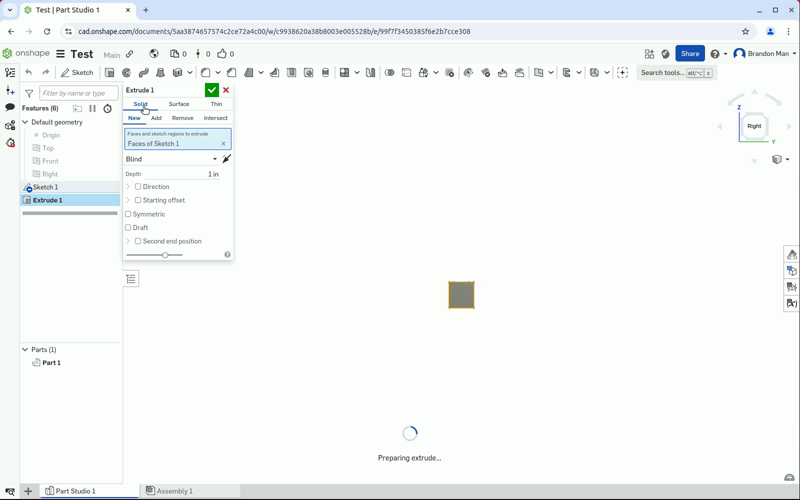
click(143, 106)
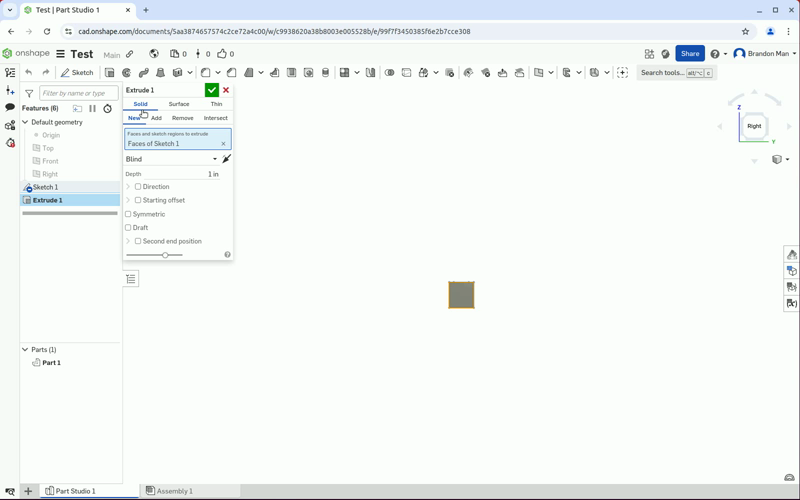
mouse_move(137, 120)
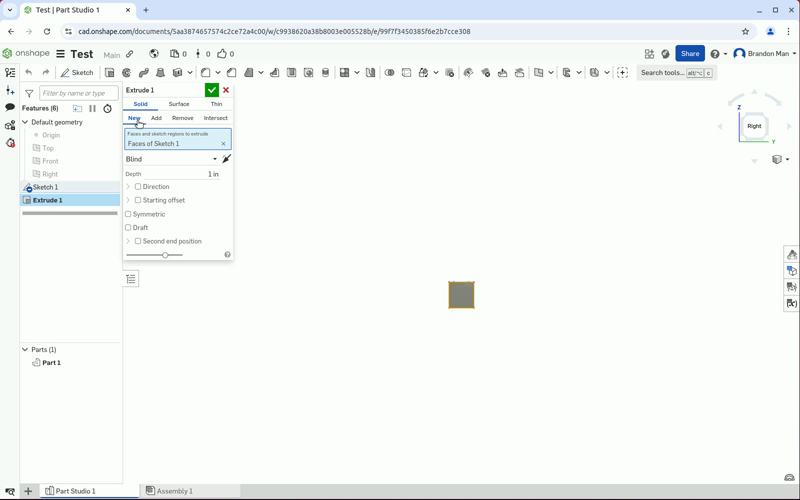
click(137, 120)
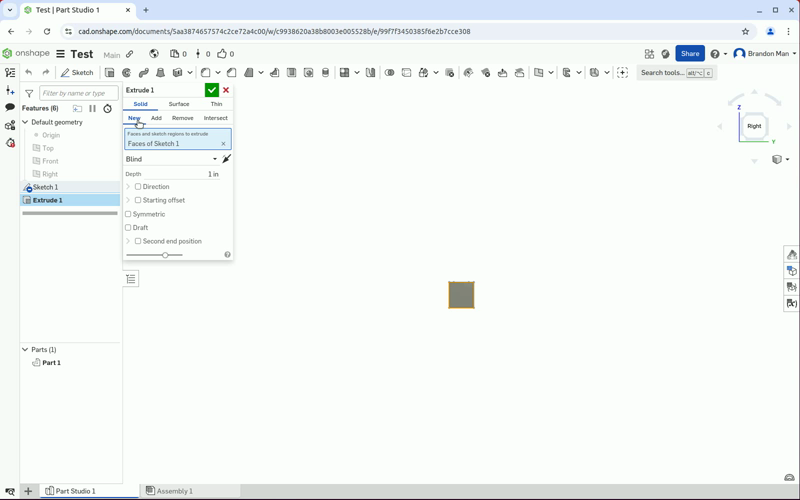
key(tab, 4)
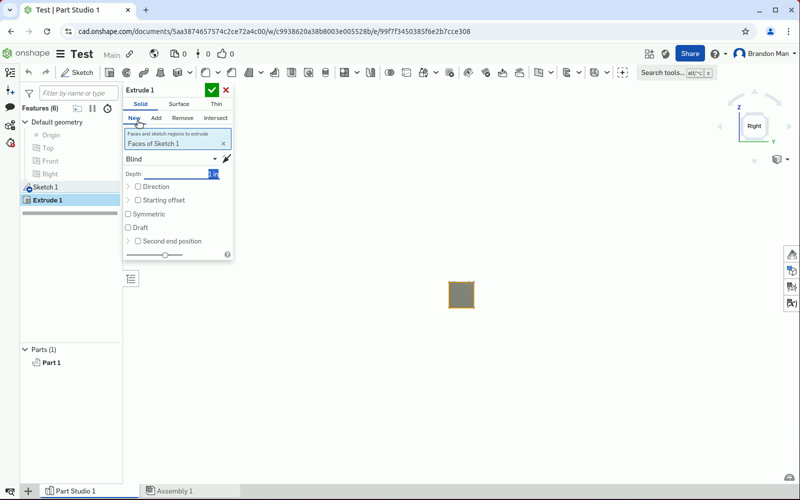
text(-16.128)
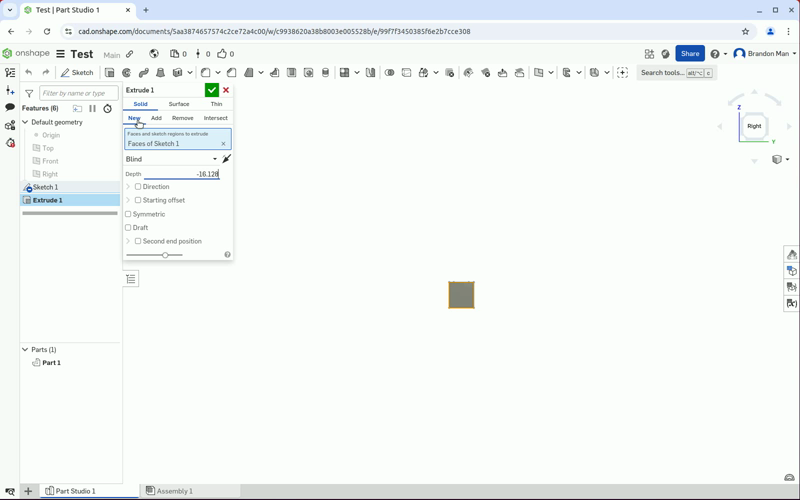
key(enter)
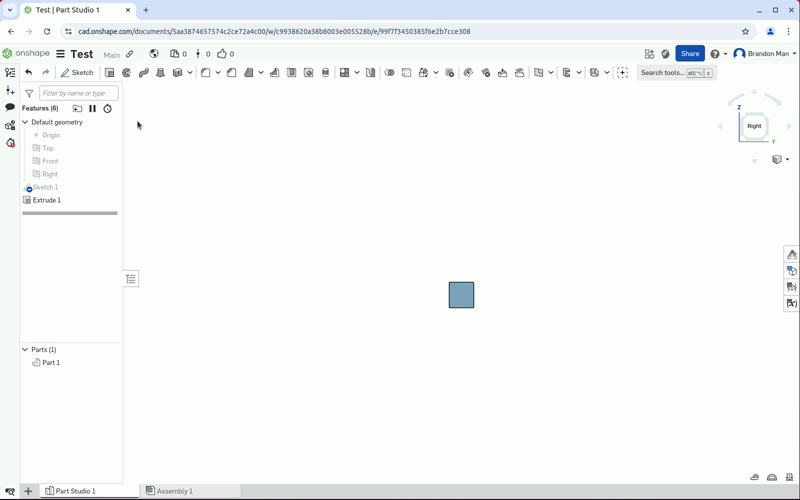
key(shift+h)
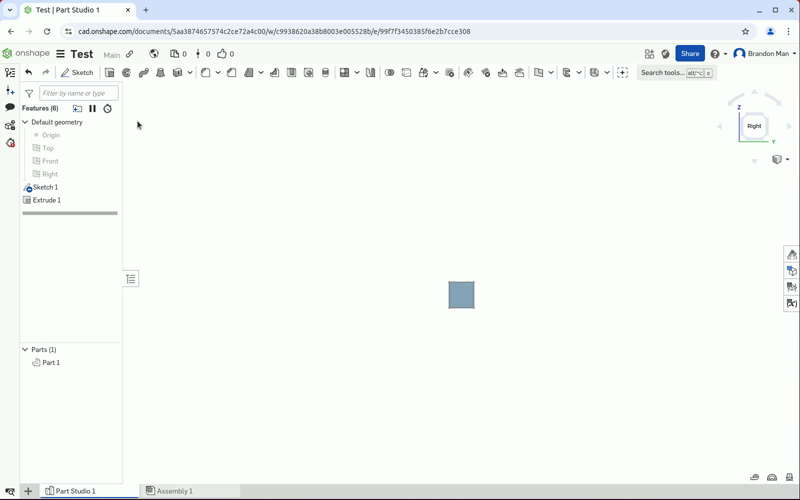
key(shift+h)
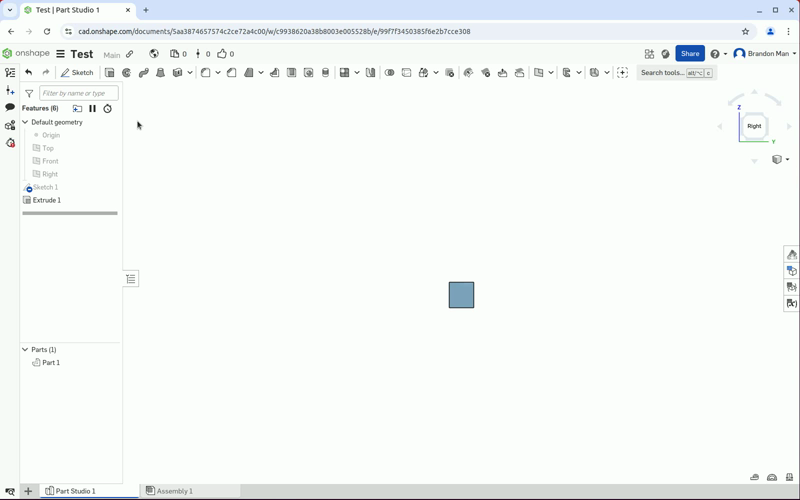
mouse_move(73, 189)
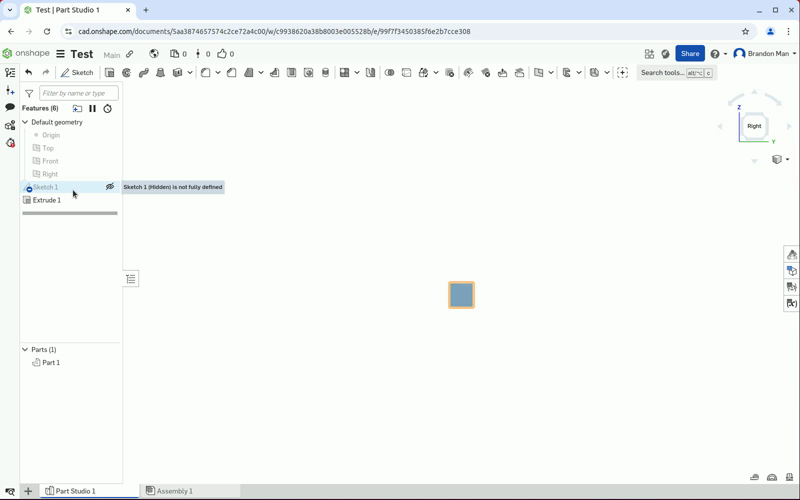
click(73, 189)
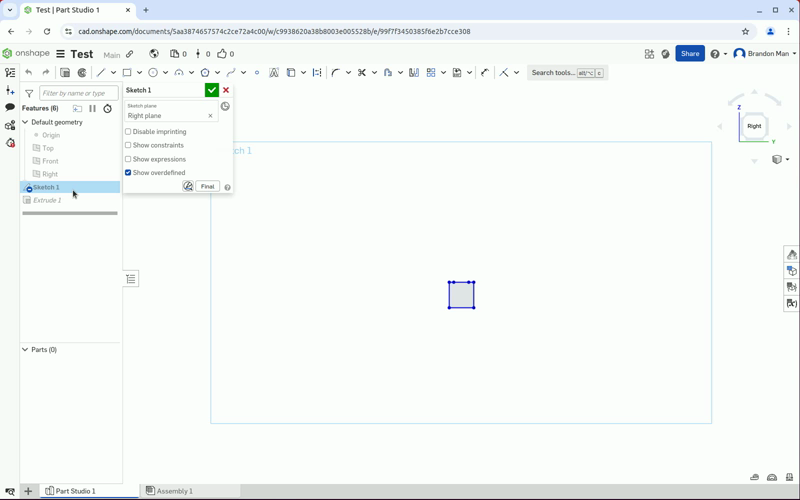
mouse_move(229, 92)
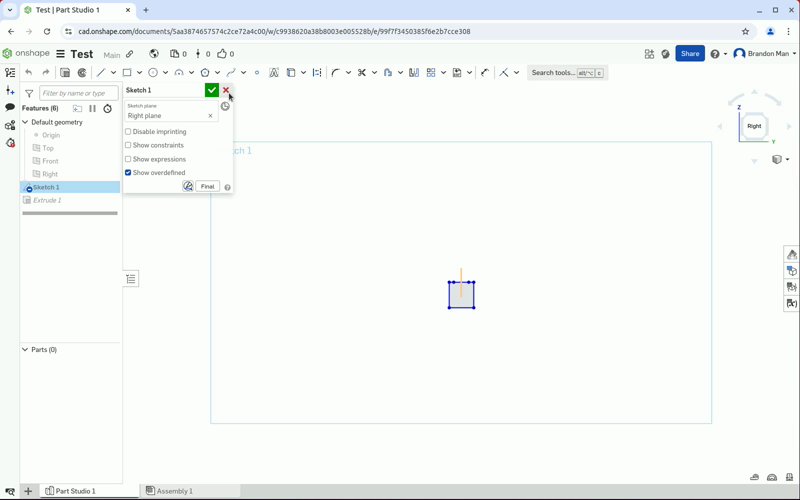
click(229, 92)
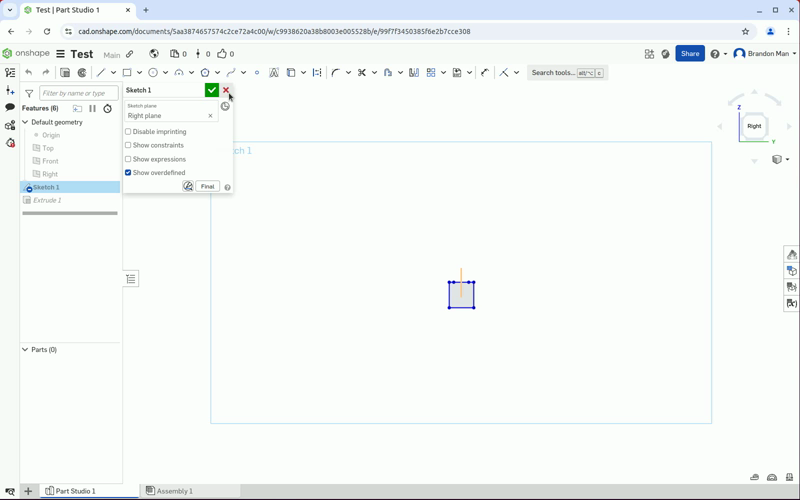
key(shift+s)
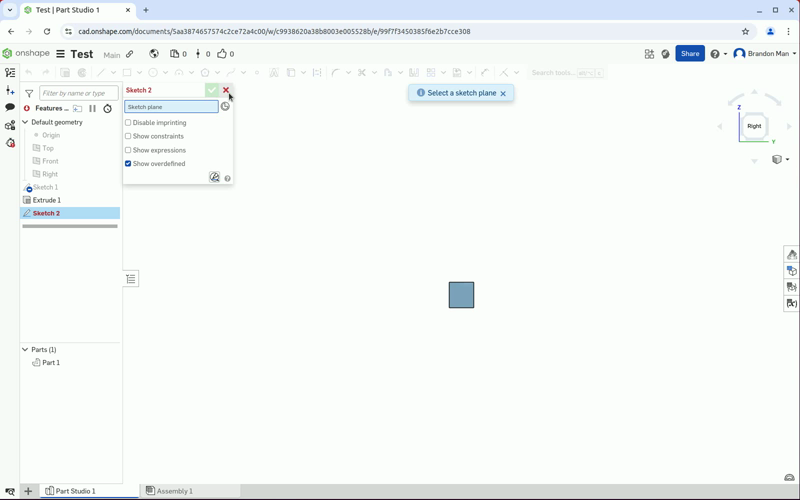
mouse_move(73, 176)
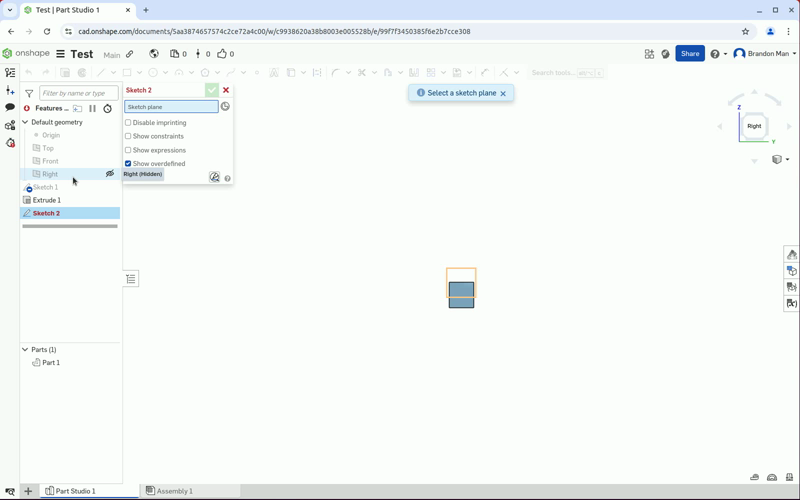
click(73, 176)
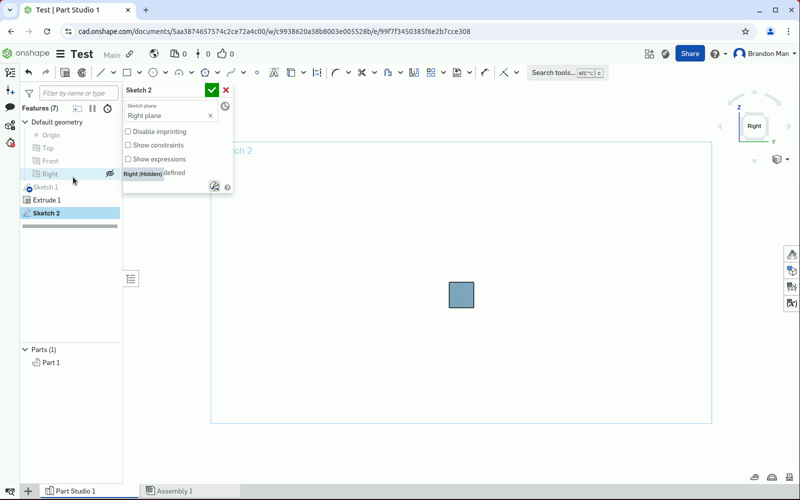
mouse_move(73, 352)
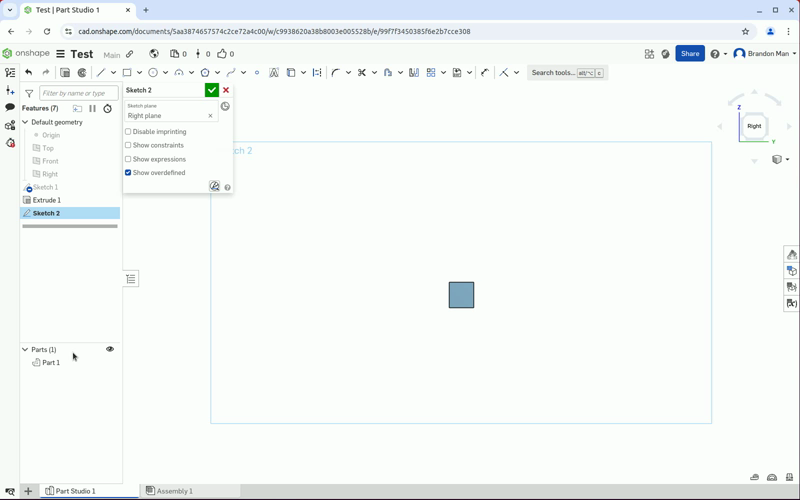
key(y)
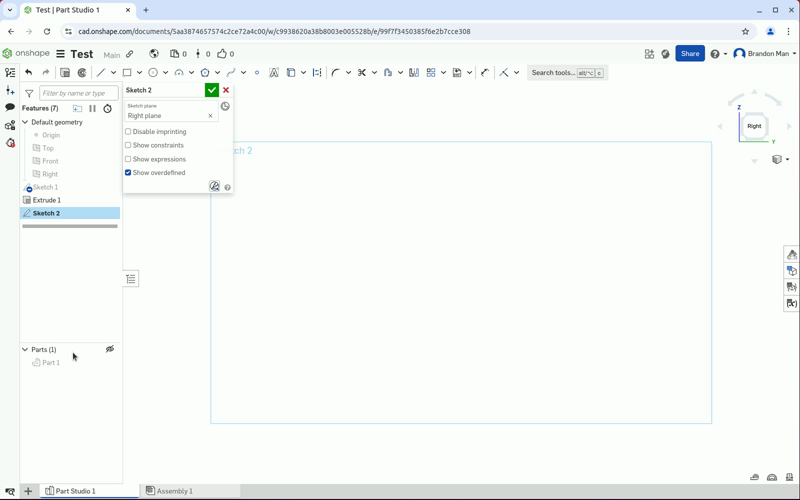
key(c)
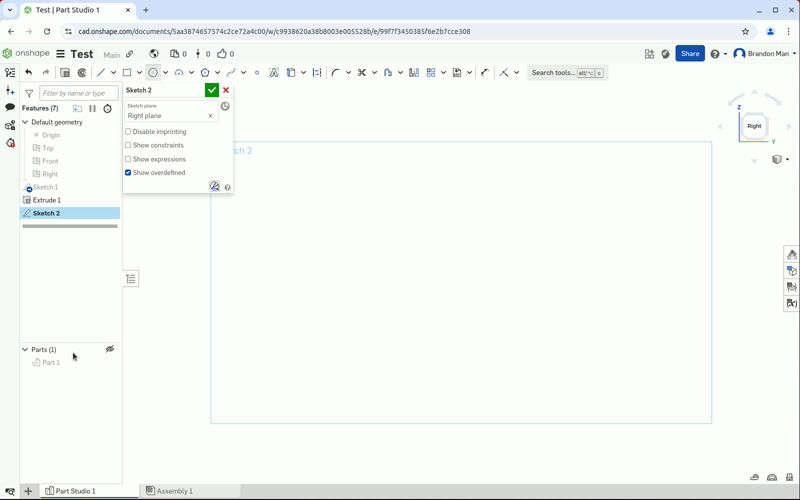
key_down(shift)
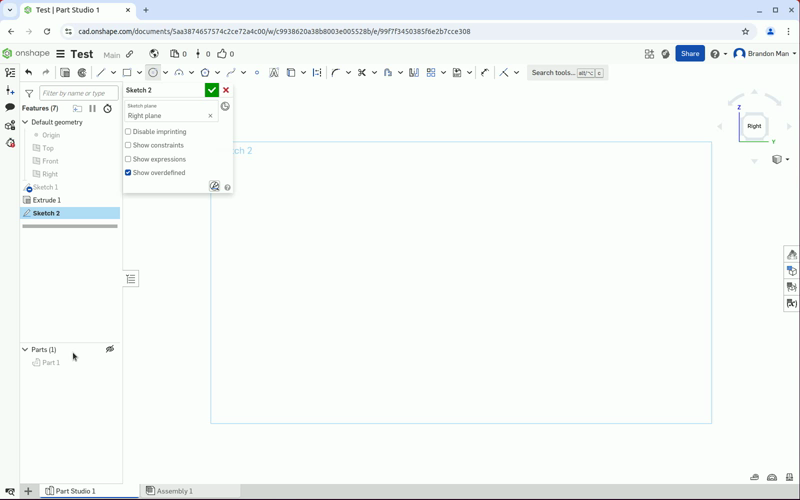
mouse_move(460, 294)
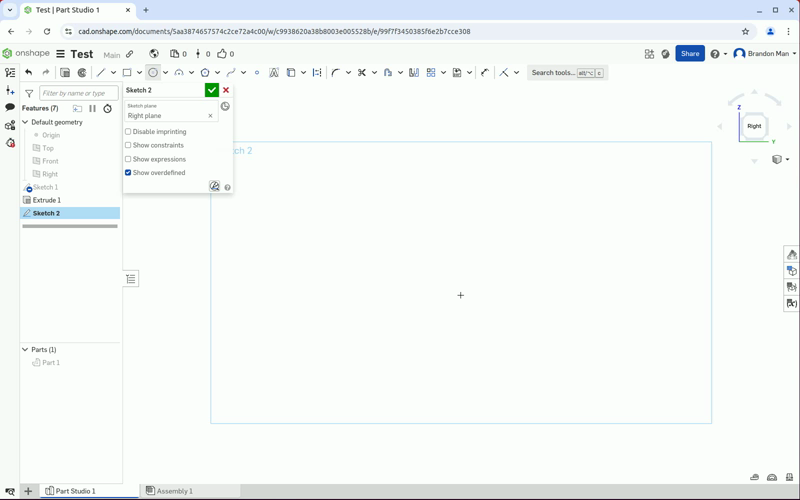
click(460, 294)
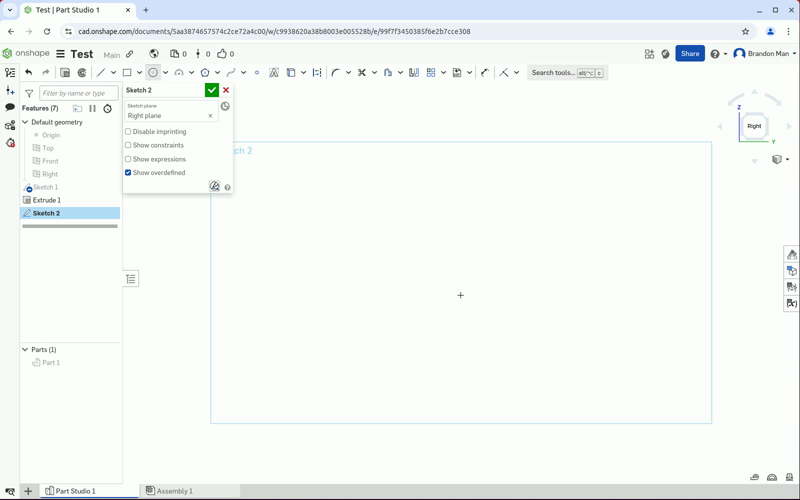
key_up(shift)
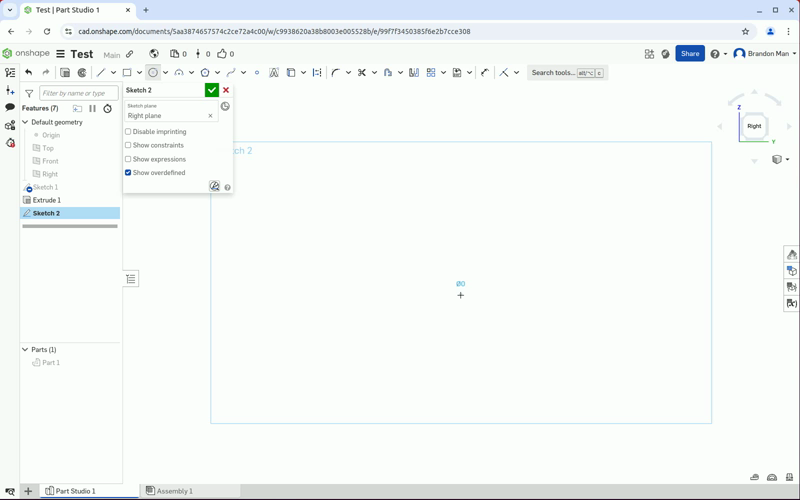
mouse_move(472, 294)
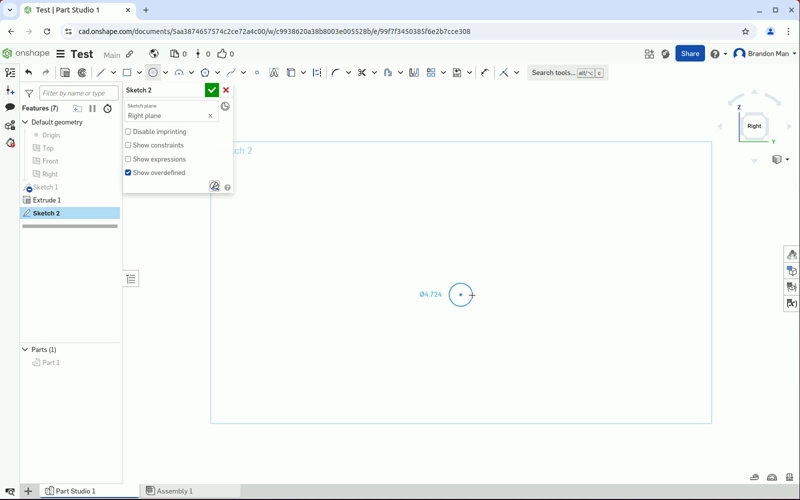
click(472, 294)
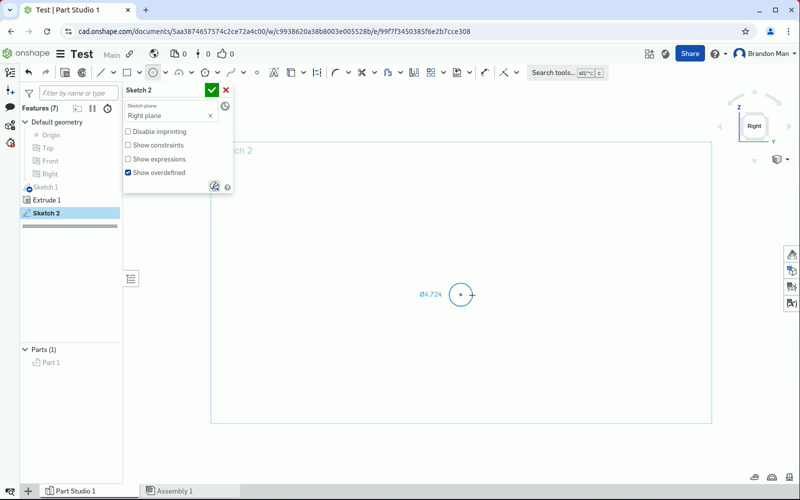
key(esc)
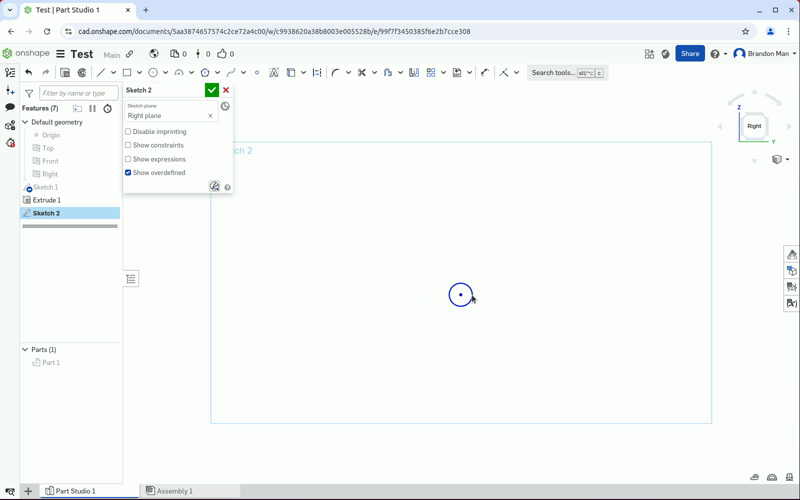
mouse_move(464, 297)
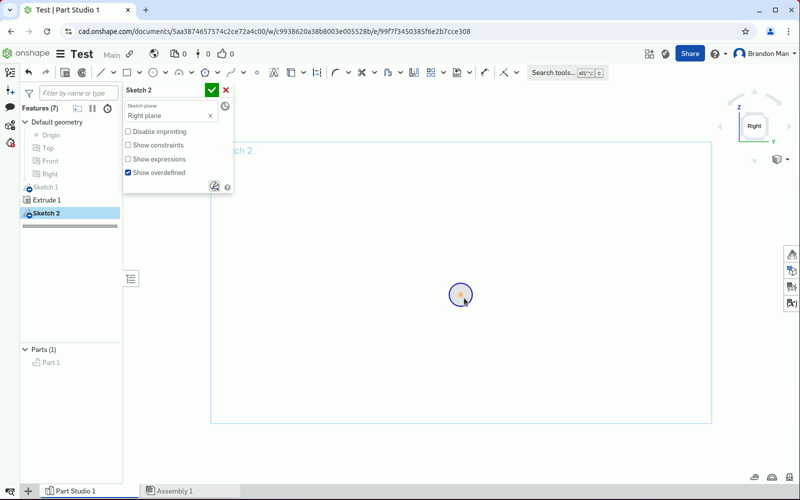
scroll(6)
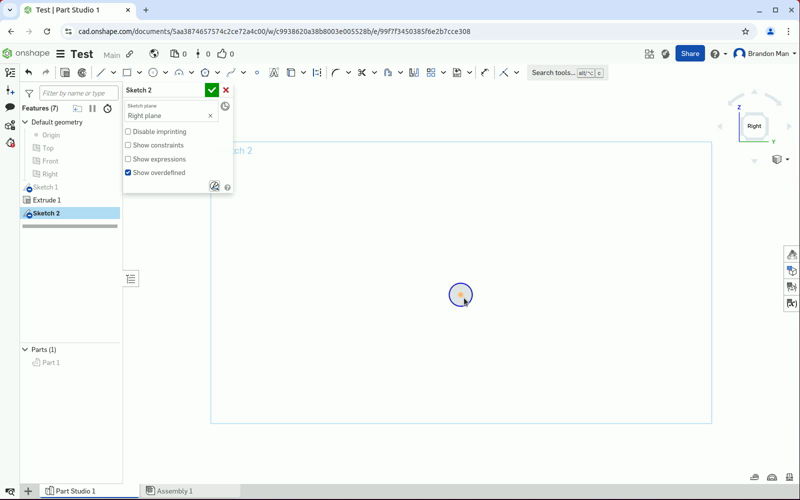
scroll(6)
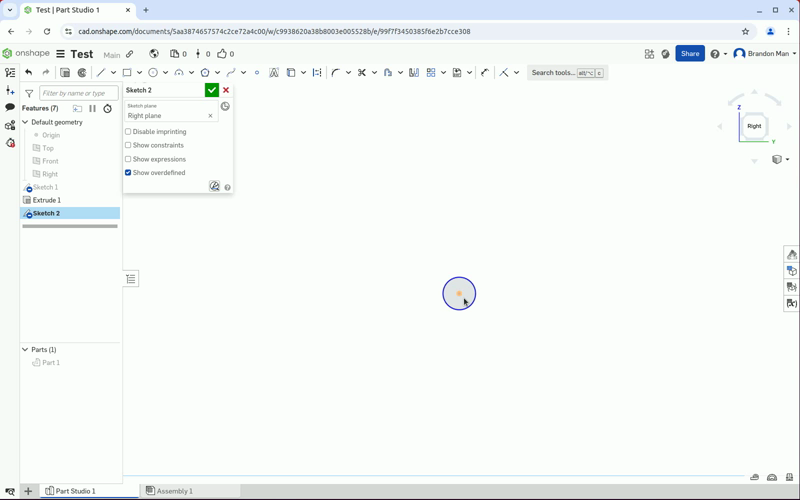
scroll(6)
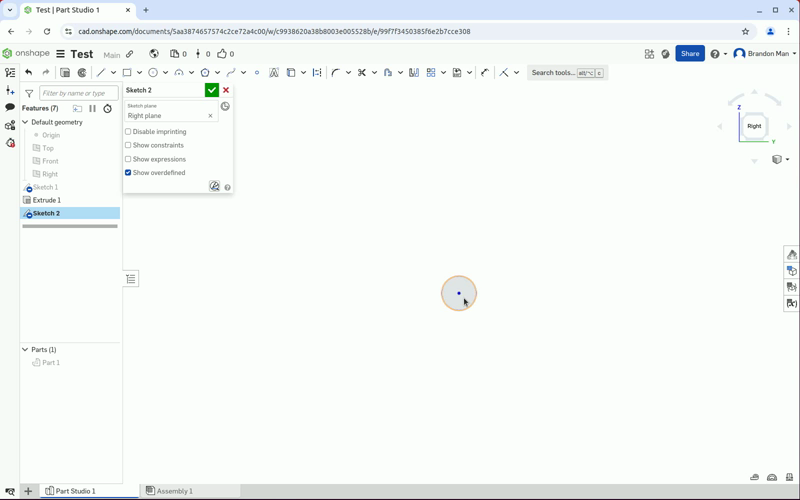
scroll(6)
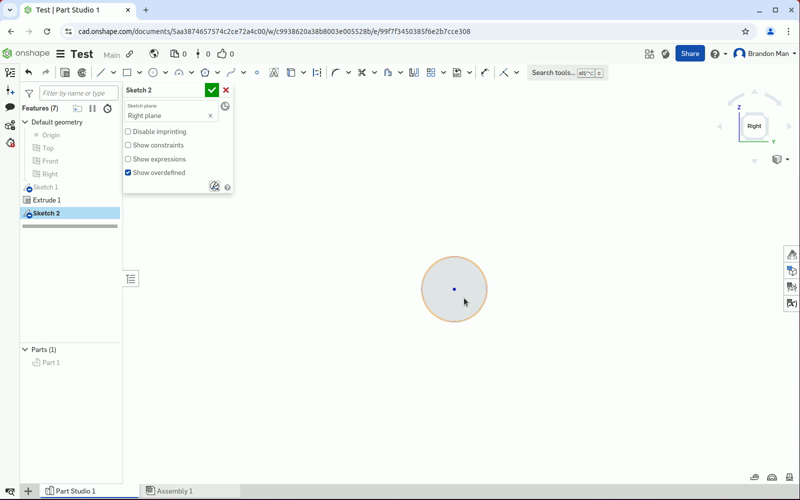
scroll(6)
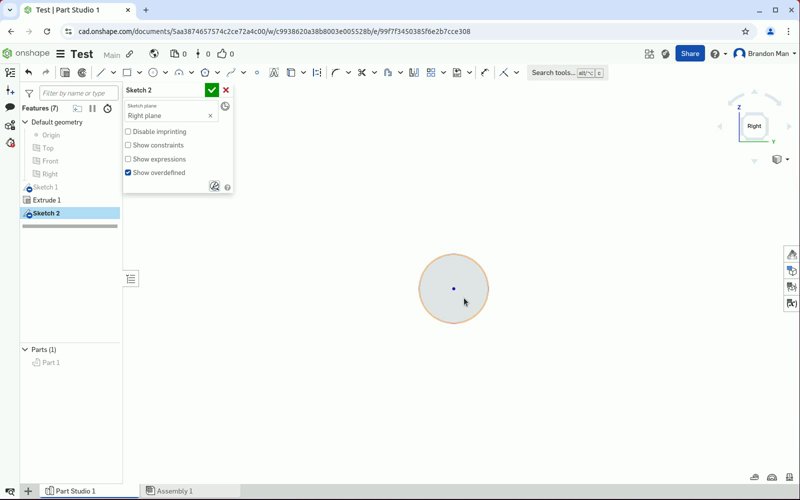
scroll(6)
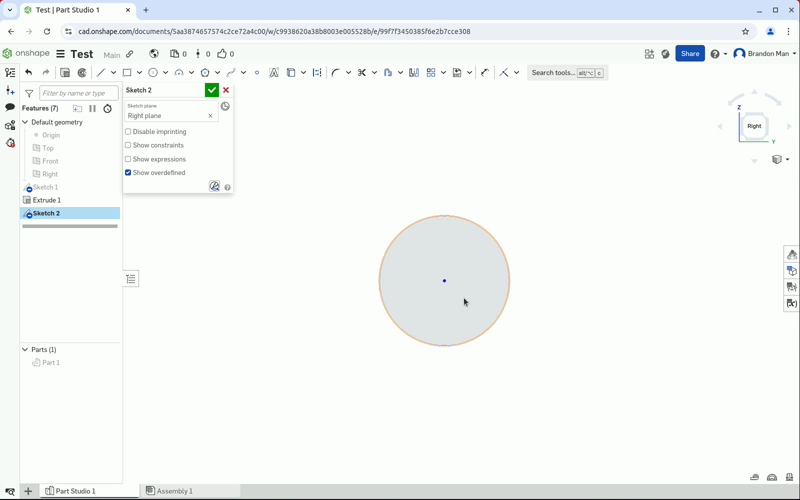
scroll(6)
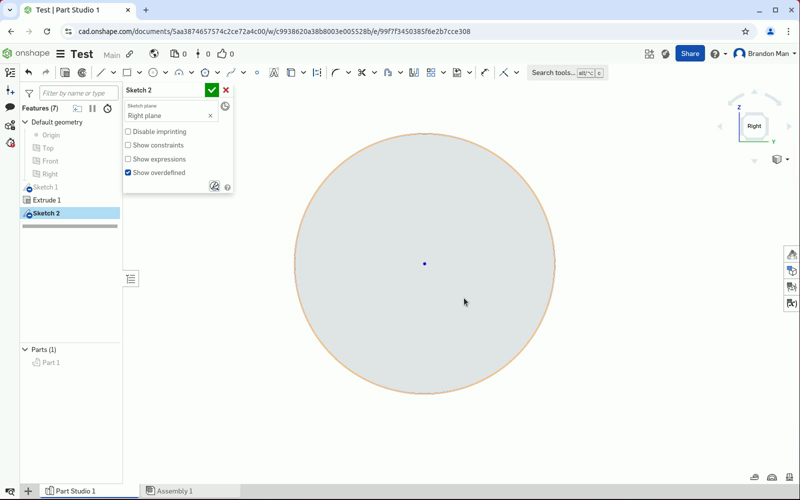
click(464, 297)
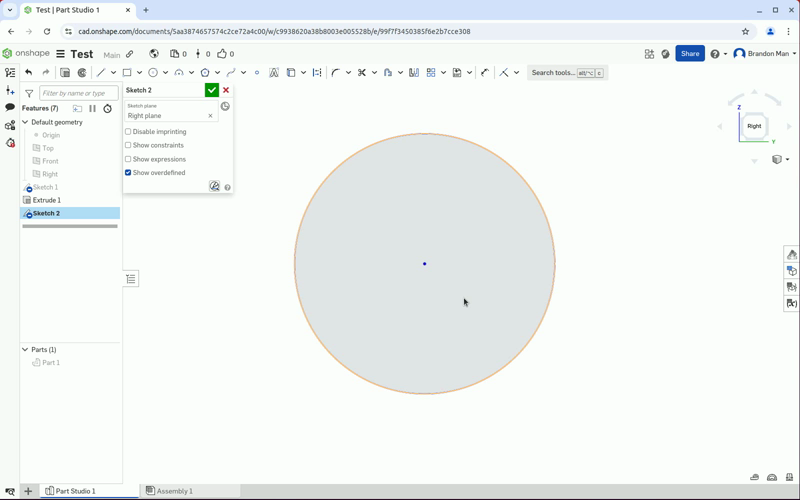
scroll(-6)
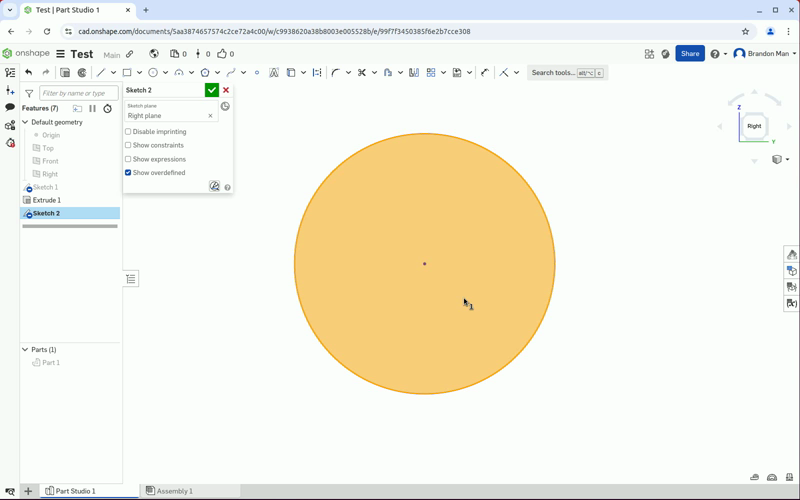
scroll(-6)
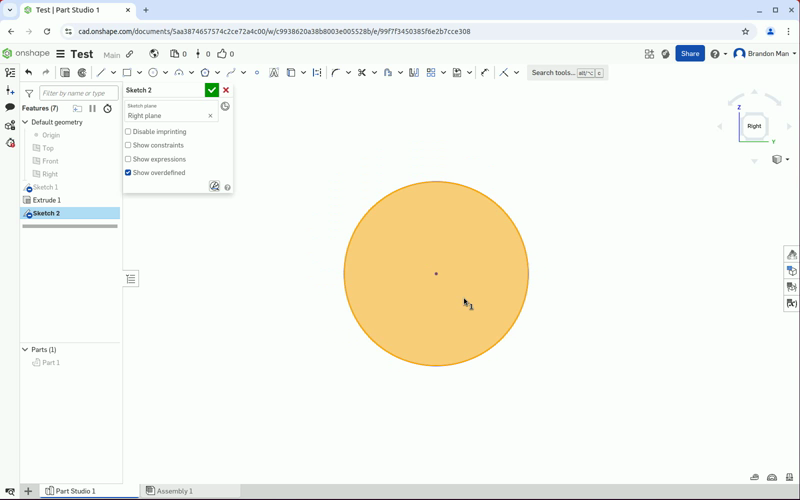
scroll(-6)
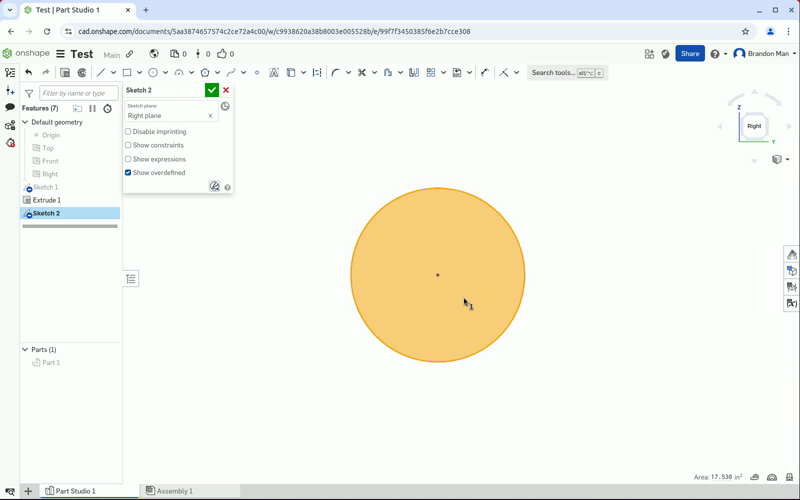
scroll(-6)
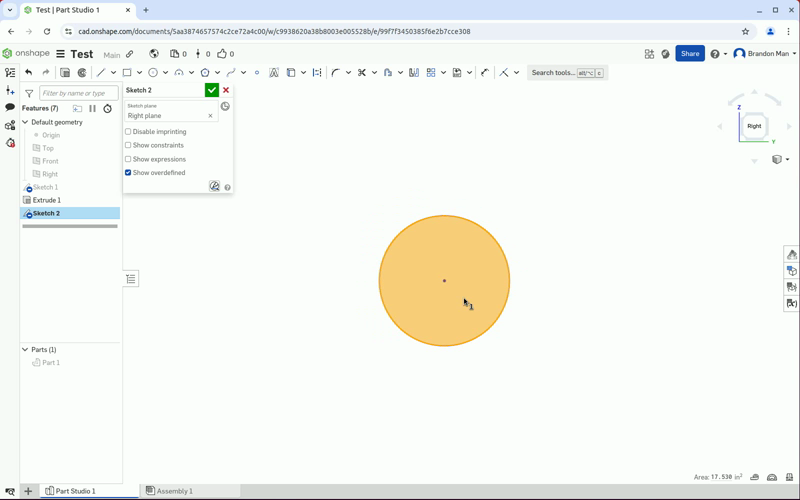
scroll(-6)
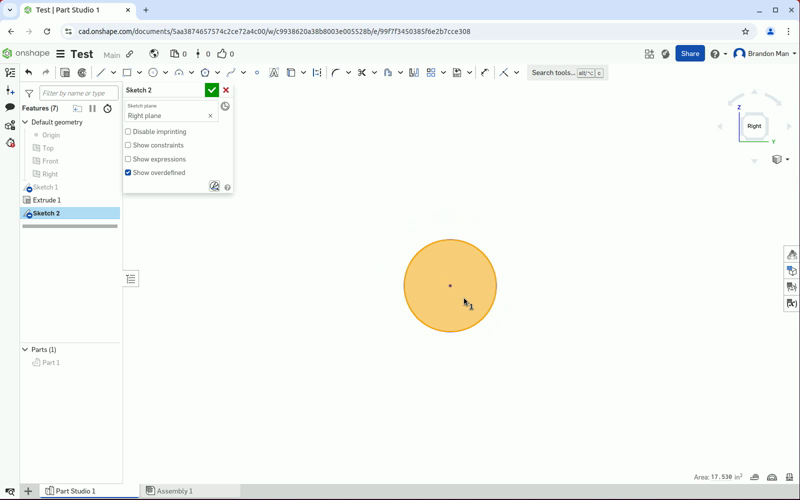
scroll(-6)
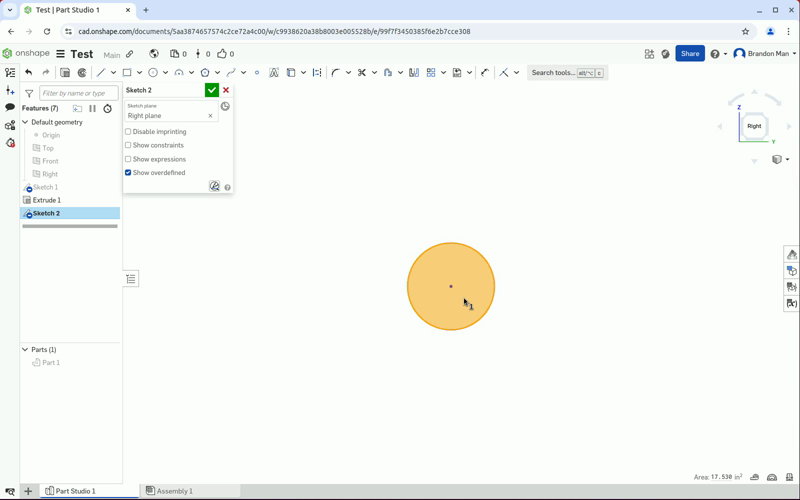
scroll(-6)
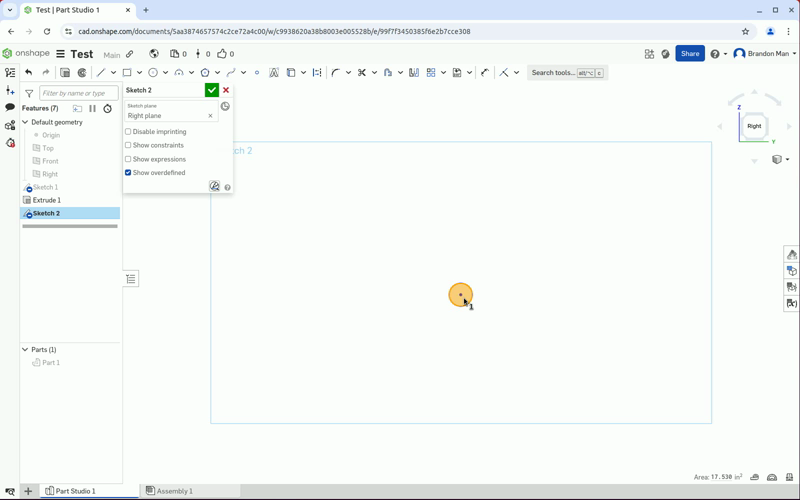
mouse_move(73, 352)
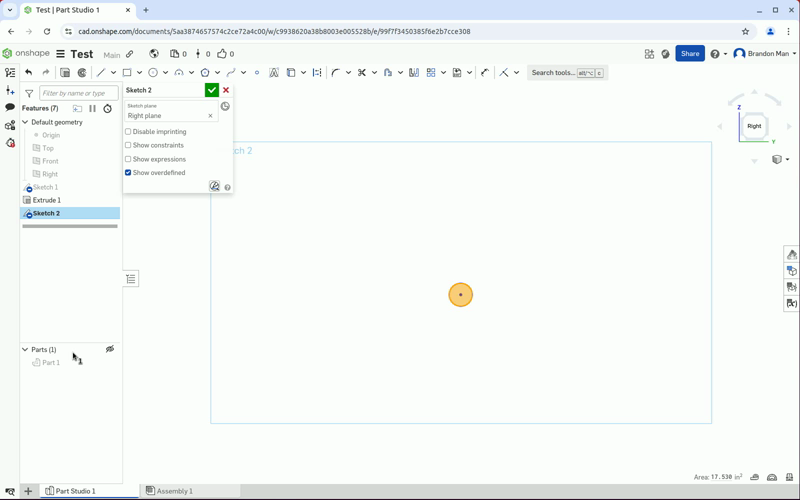
key(shift+y)
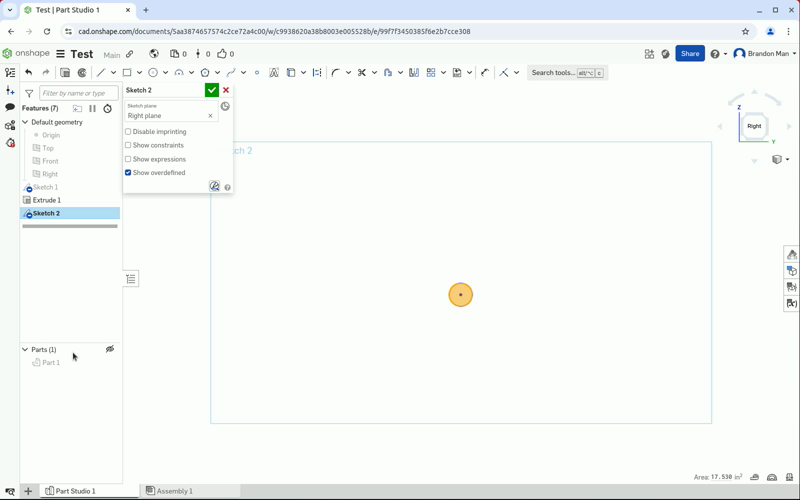
key(shift+e)
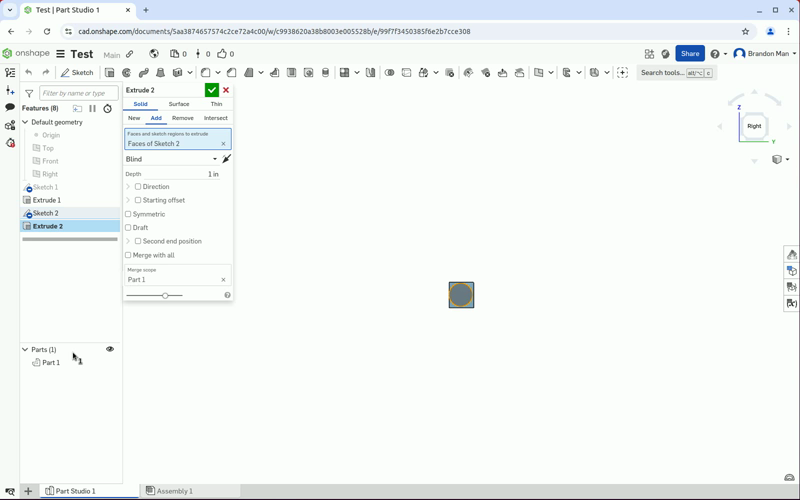
mouse_move(143, 106)
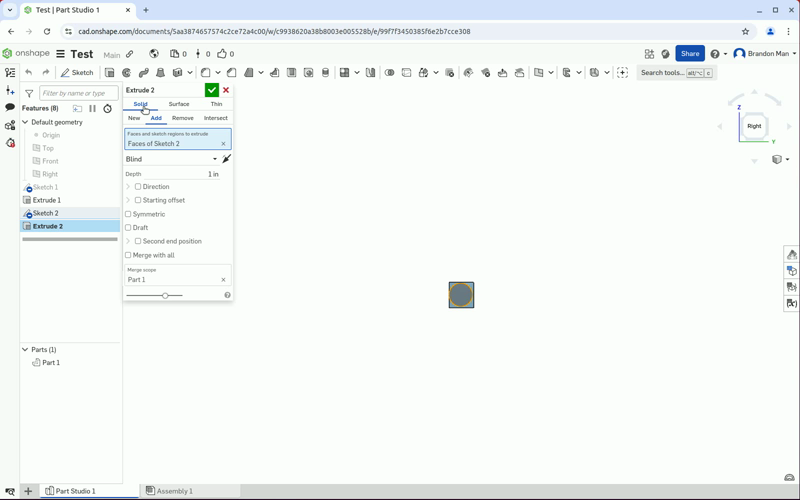
click(143, 106)
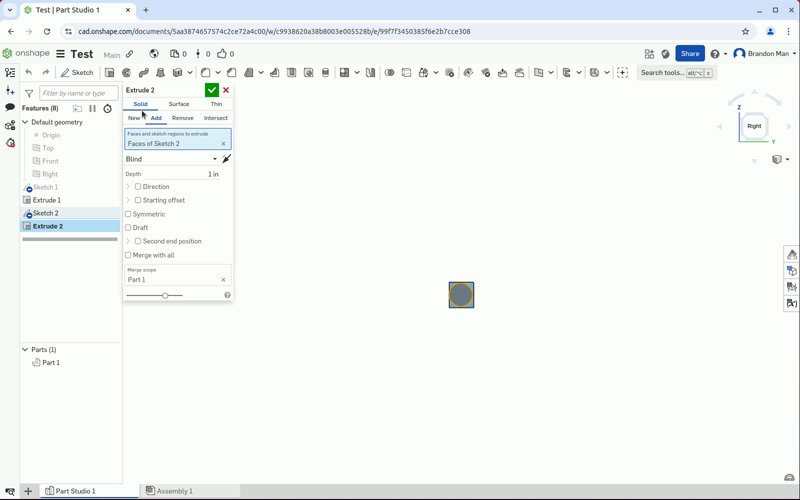
mouse_move(137, 120)
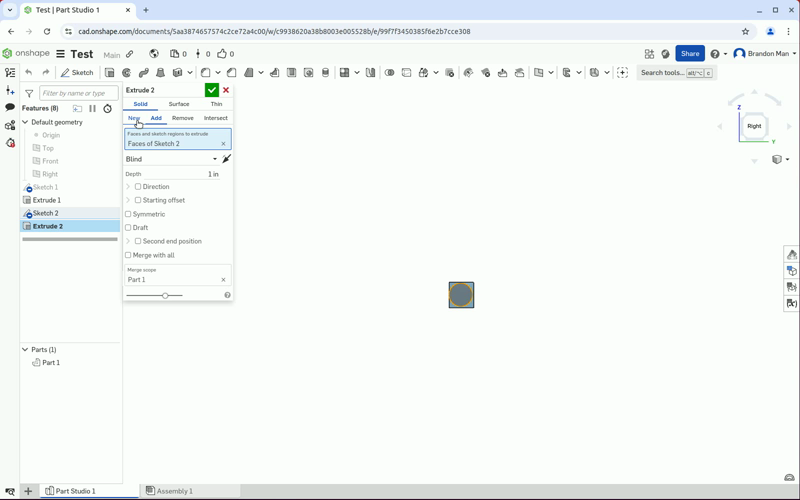
click(137, 120)
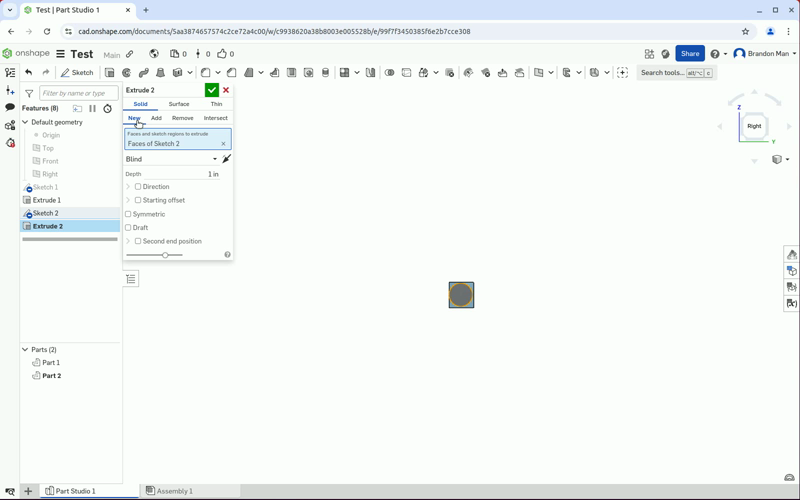
key(tab, 4)
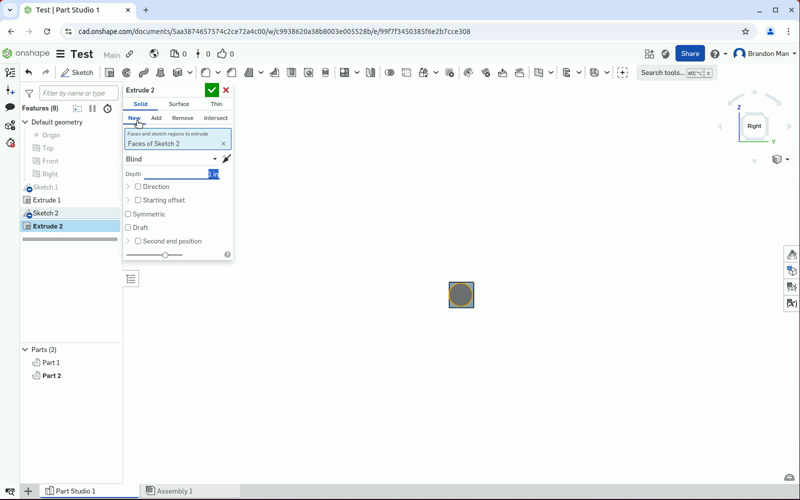
text(5.055)
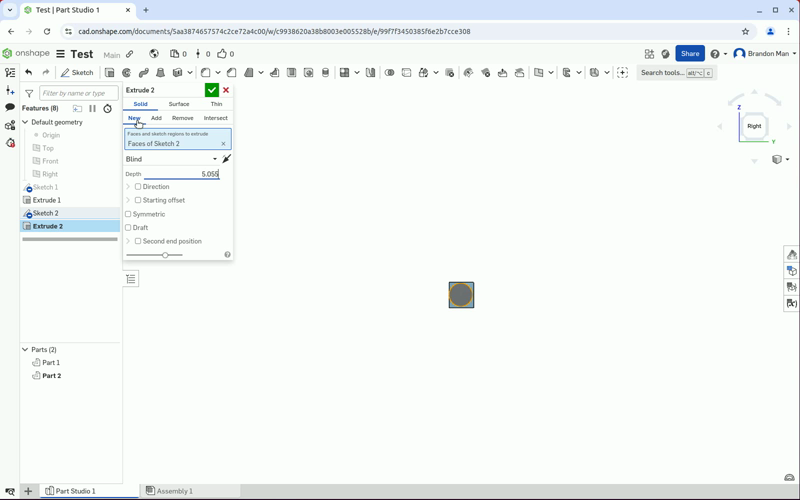
key(enter)
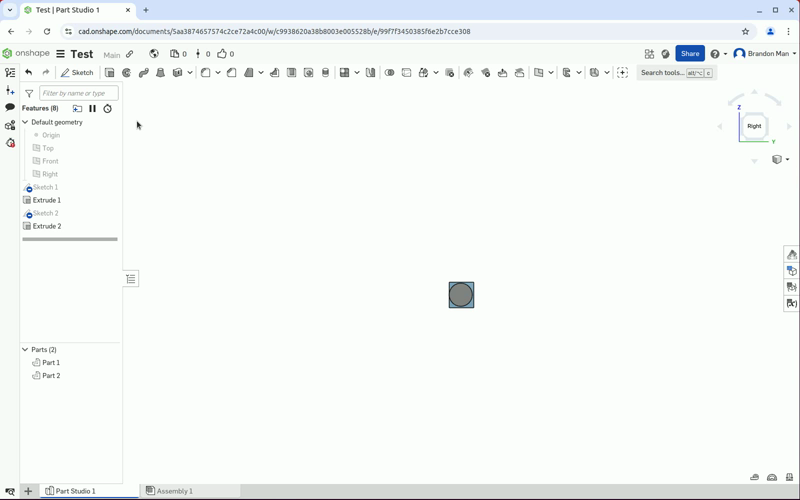
key(shift+h)
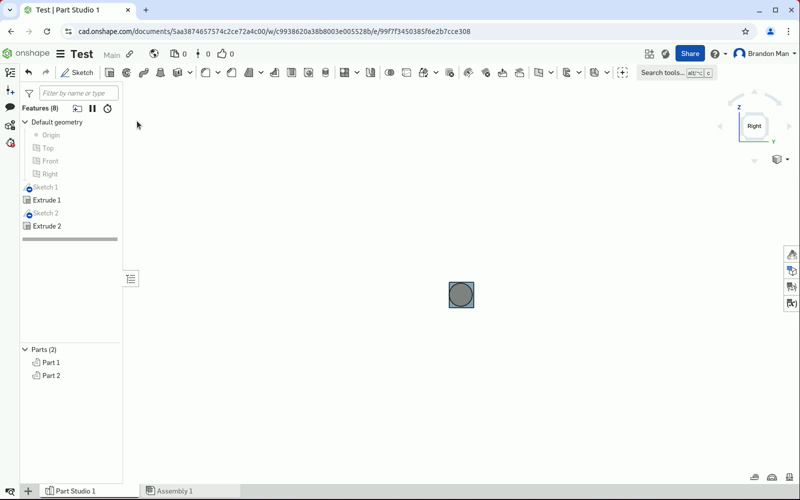
key(shift+h)
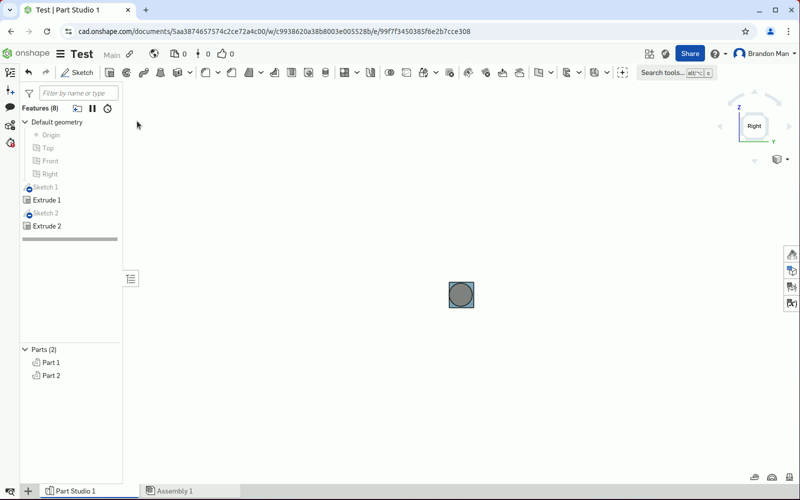
mouse_move(73, 189)
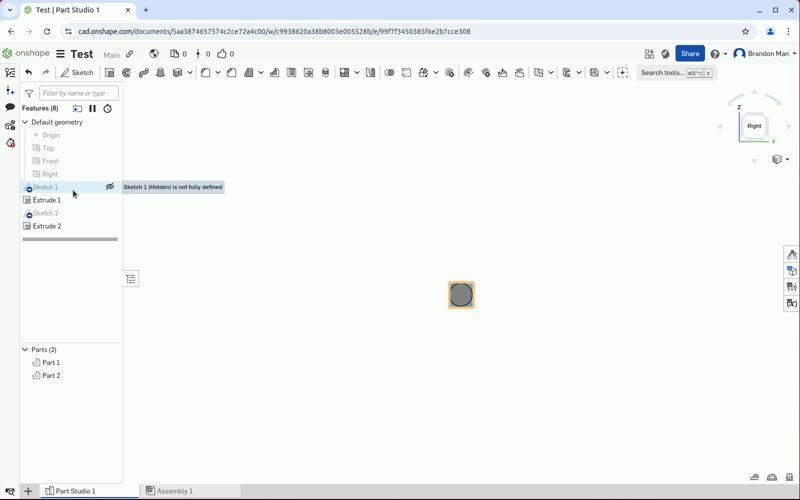
click(73, 189)
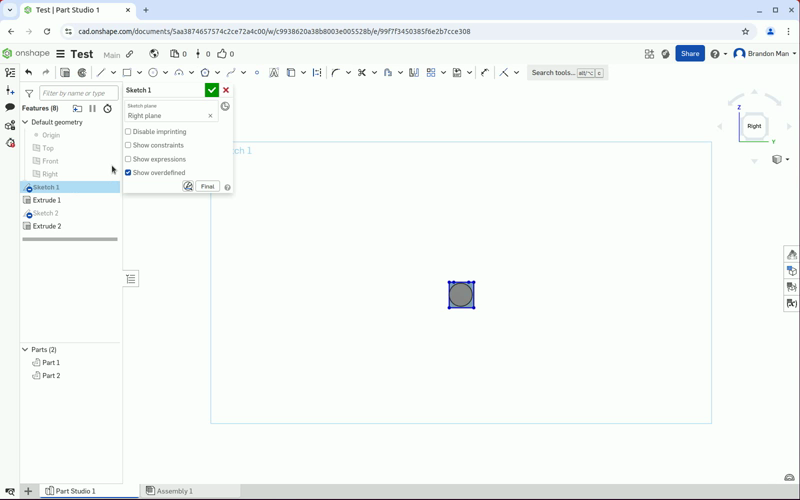
mouse_move(229, 92)
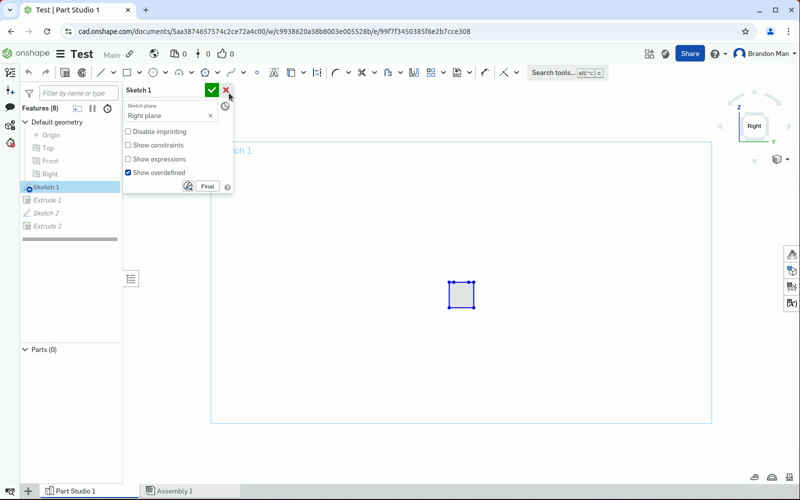
click(229, 92)
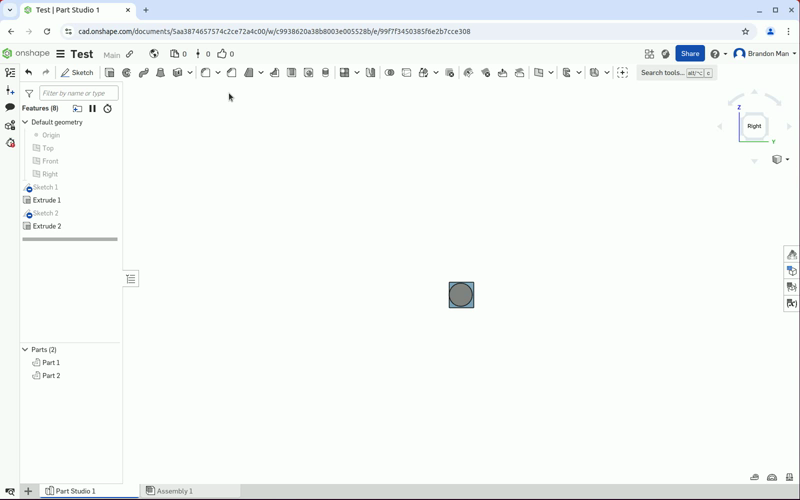
mouse_move(541, 75)
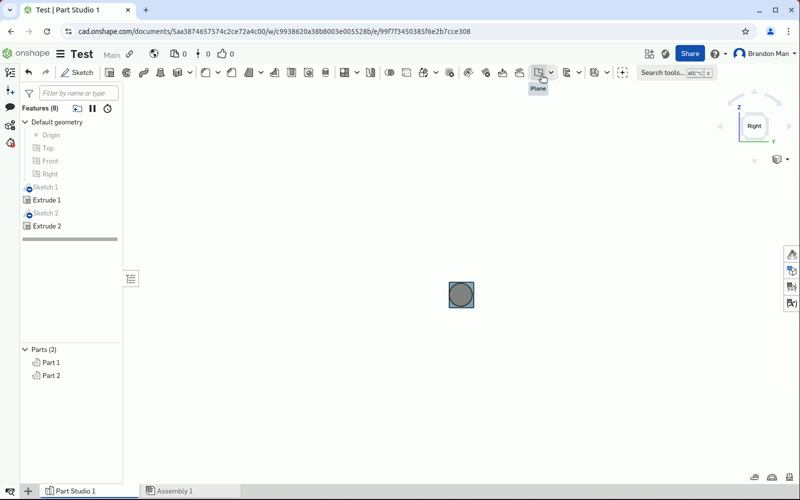
click(541, 75)
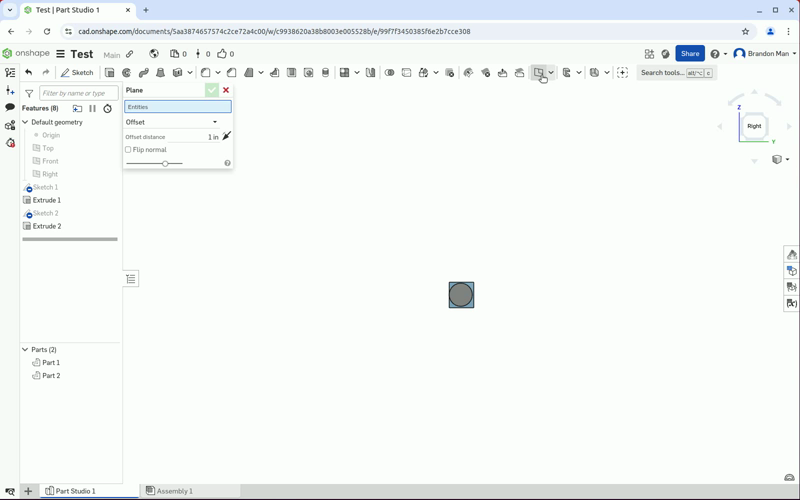
mouse_move(73, 176)
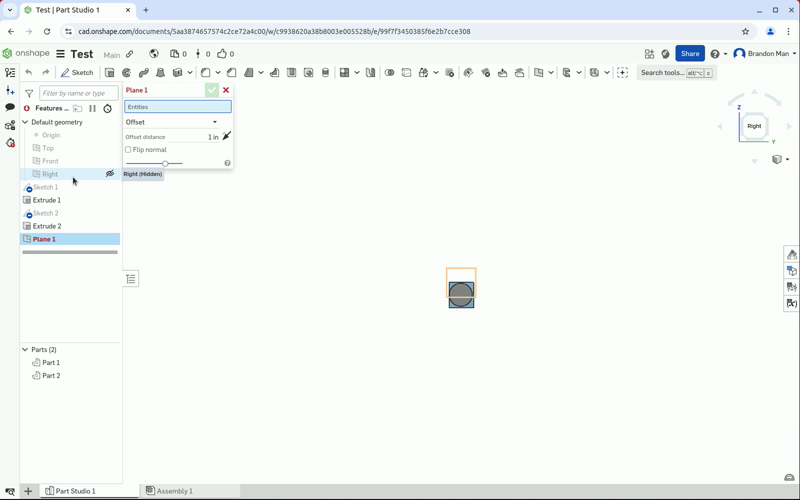
click(73, 176)
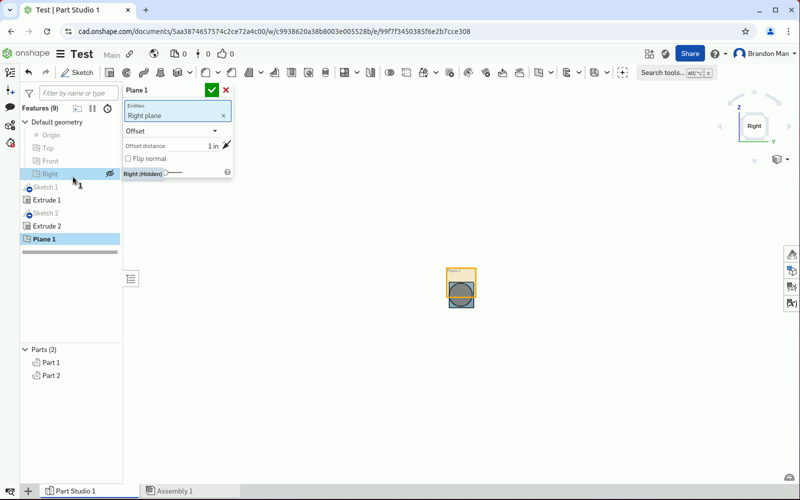
key(tab, 2)
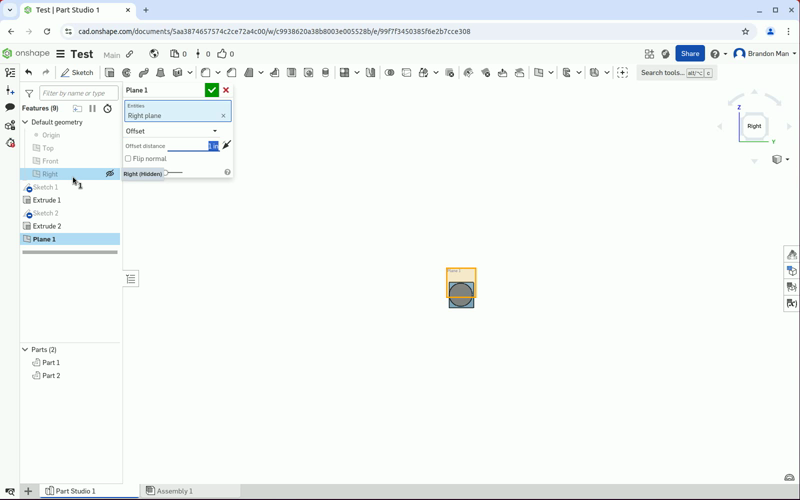
text(16.114)
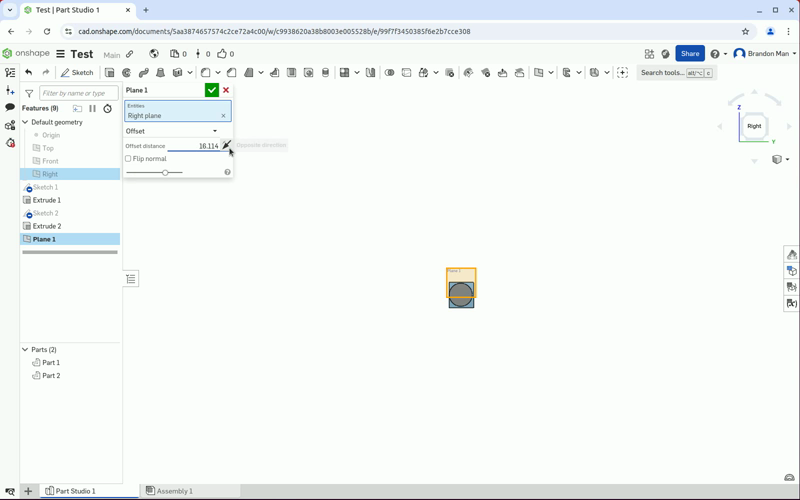
mouse_move(229, 147)
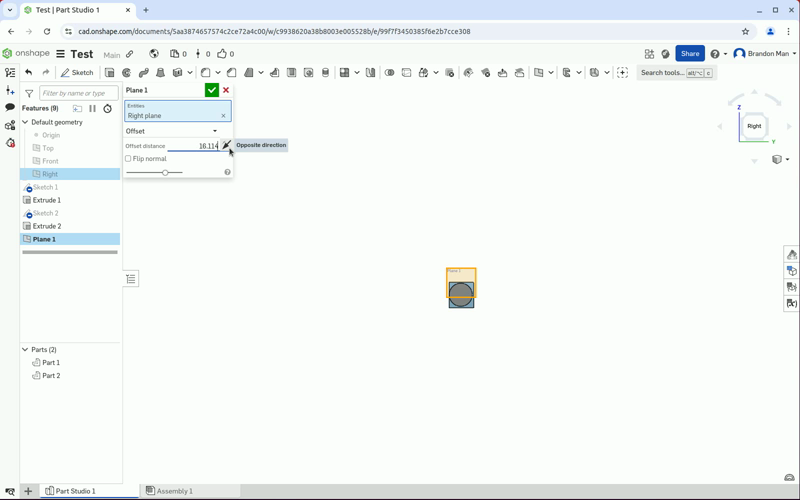
click(229, 147)
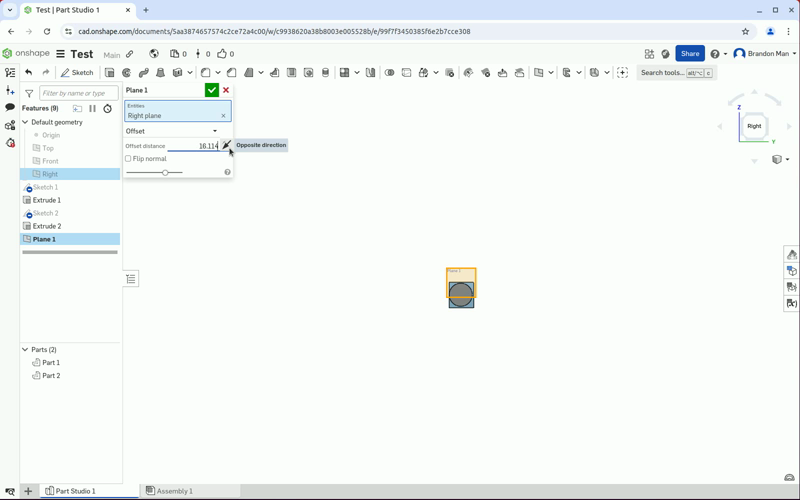
key(enter, 2)
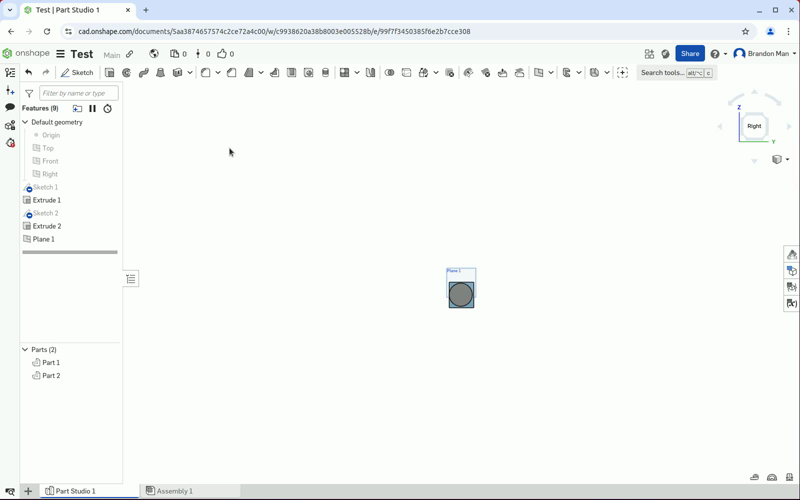
key(shift+s)
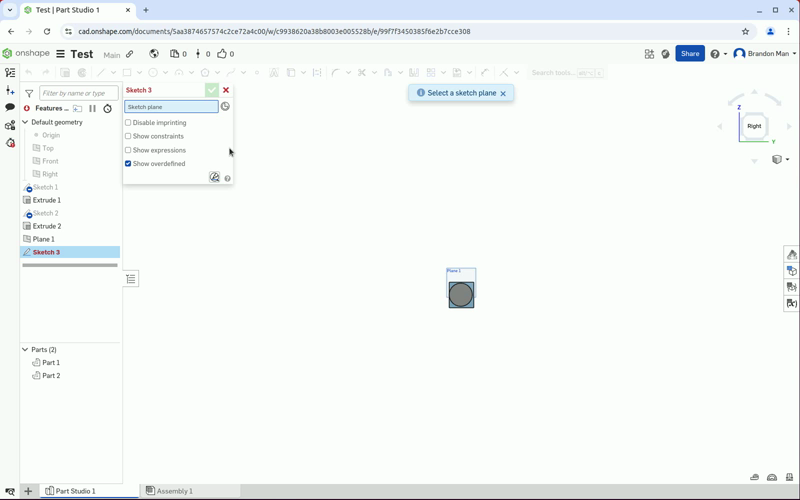
mouse_move(73, 241)
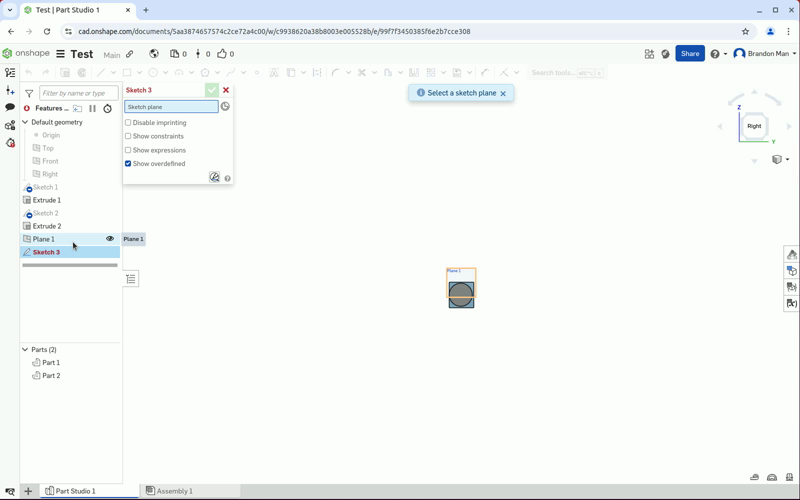
click(73, 241)
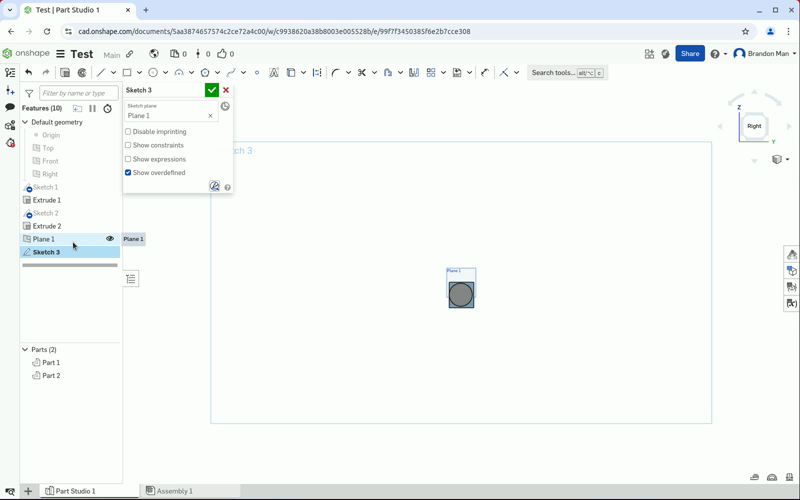
mouse_move(73, 352)
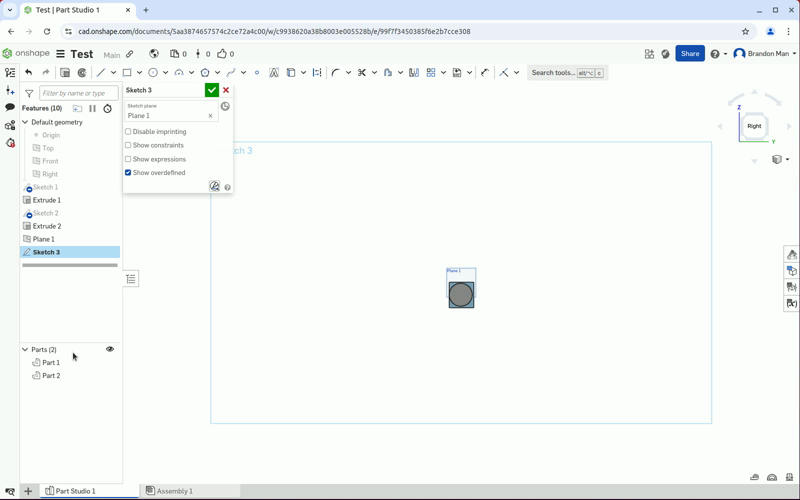
key(y)
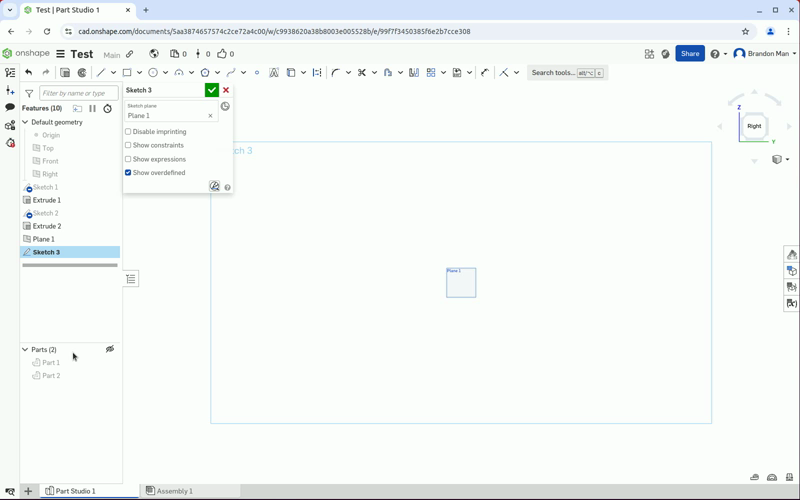
key(l)
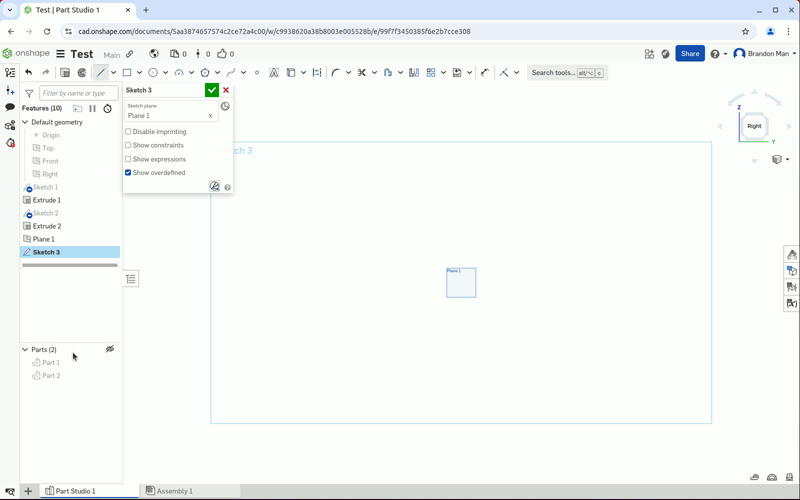
key_down(shift)
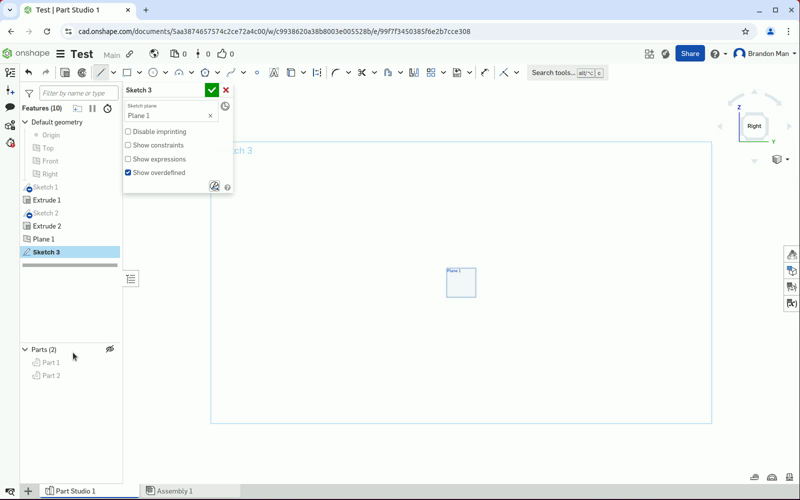
mouse_move(452, 304)
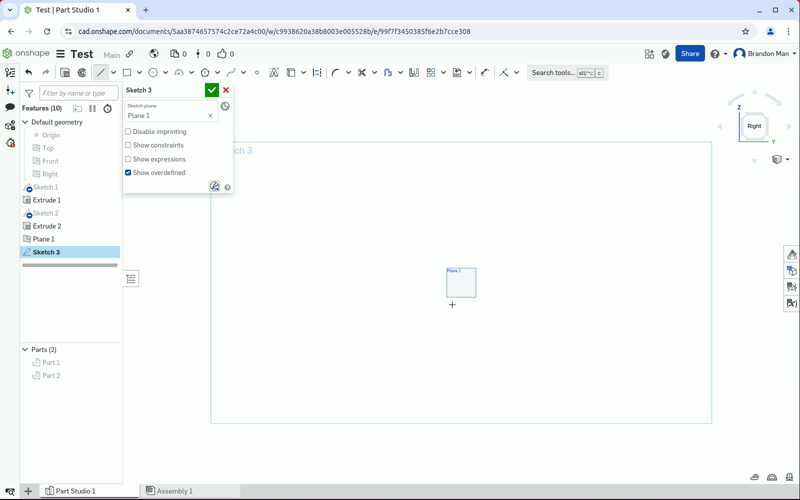
click(452, 304)
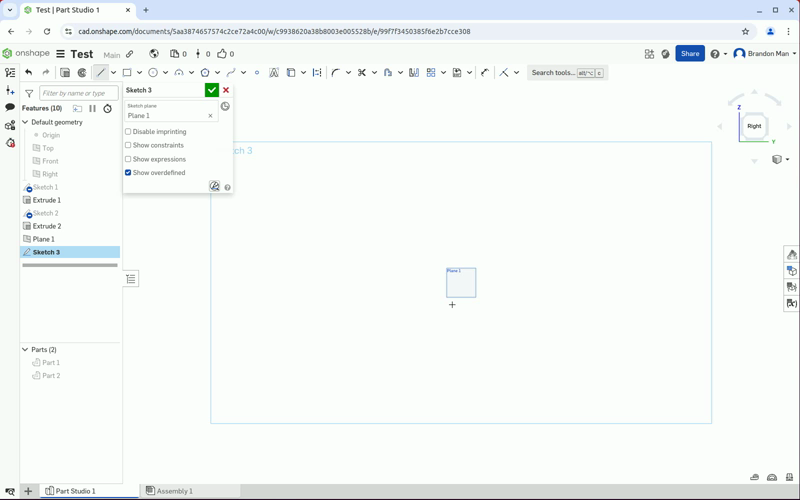
key_up(shift)
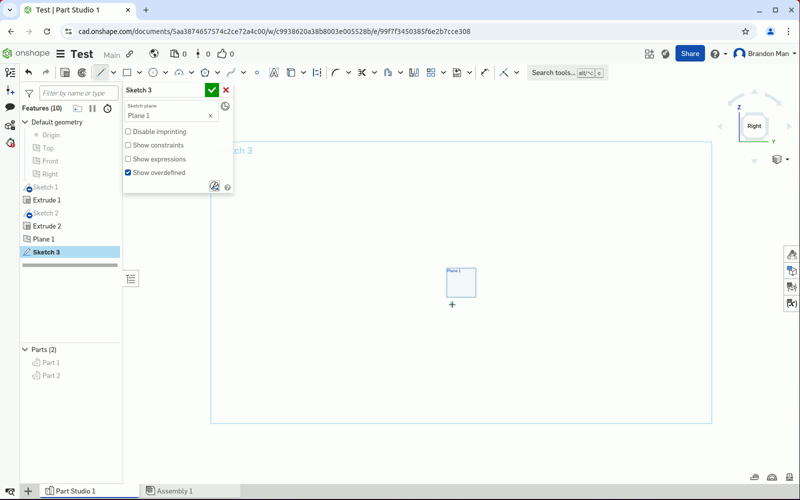
key_down(shift)
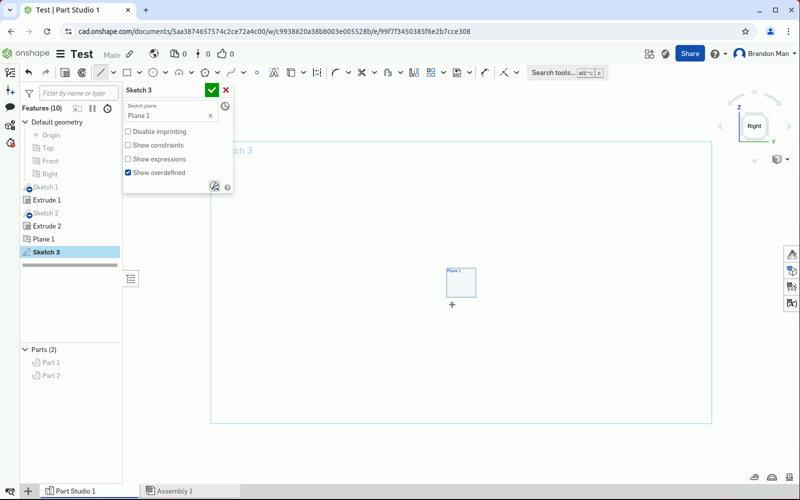
mouse_move(482, 304)
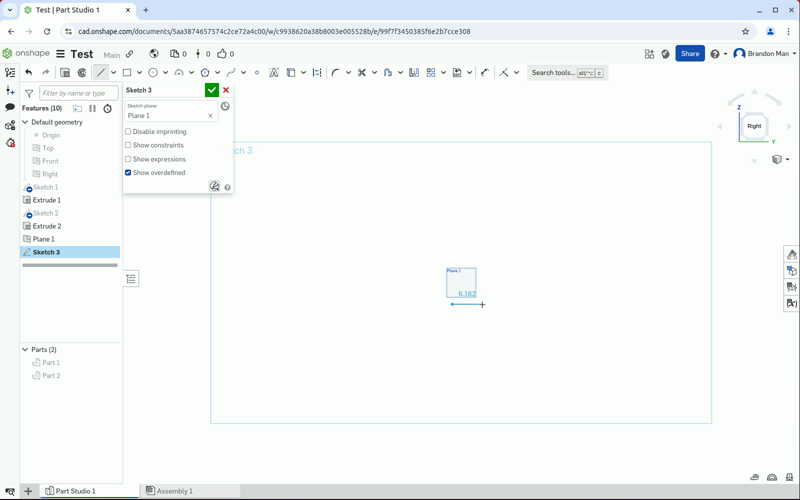
mouse_move(470, 304)
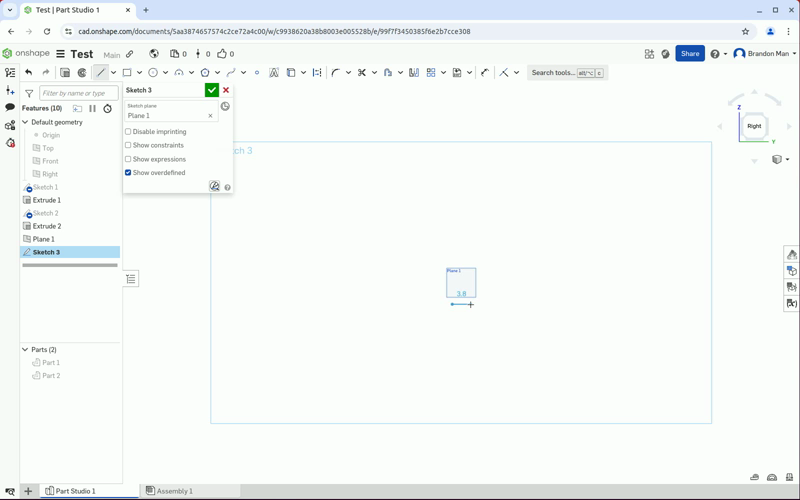
click(470, 304)
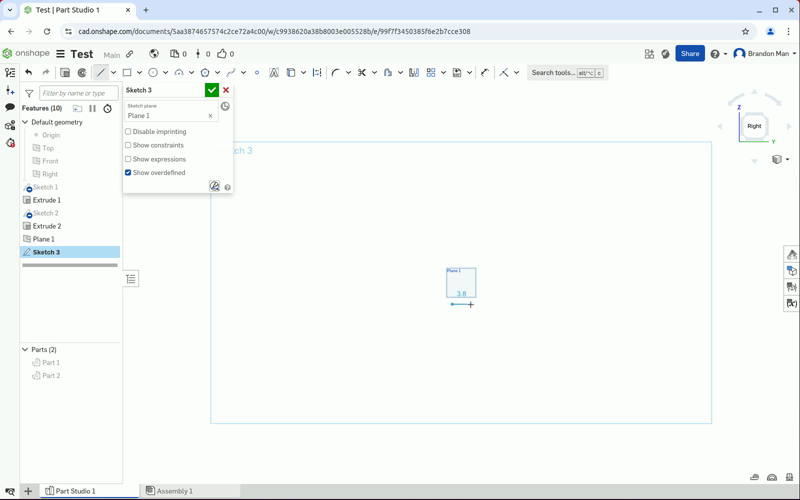
key_up(shift)
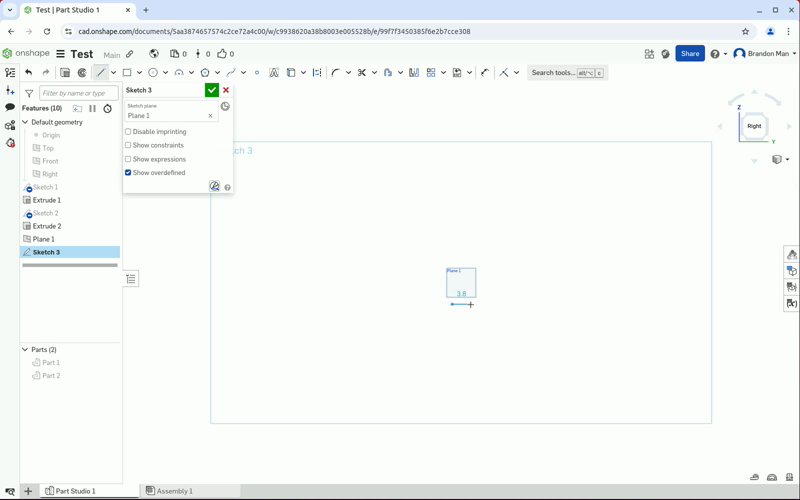
key_down(shift)
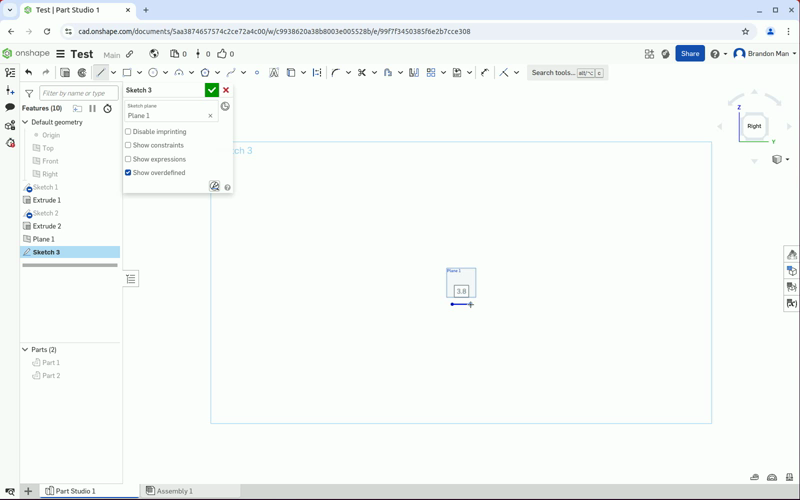
mouse_move(501, 304)
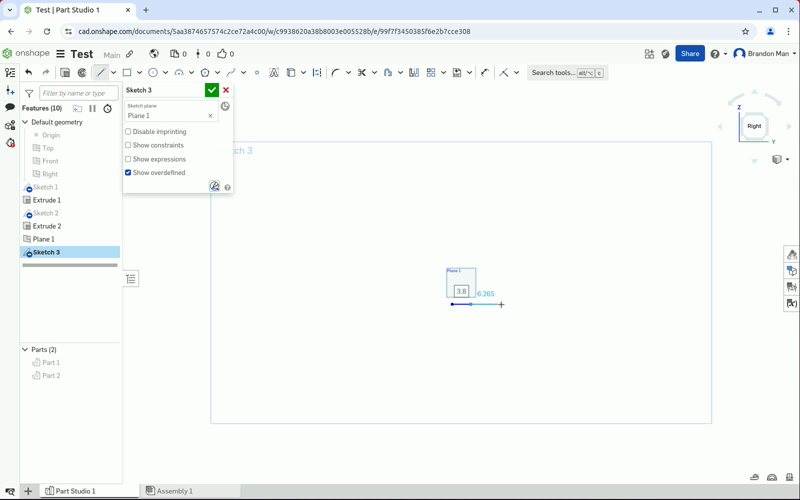
mouse_move(470, 285)
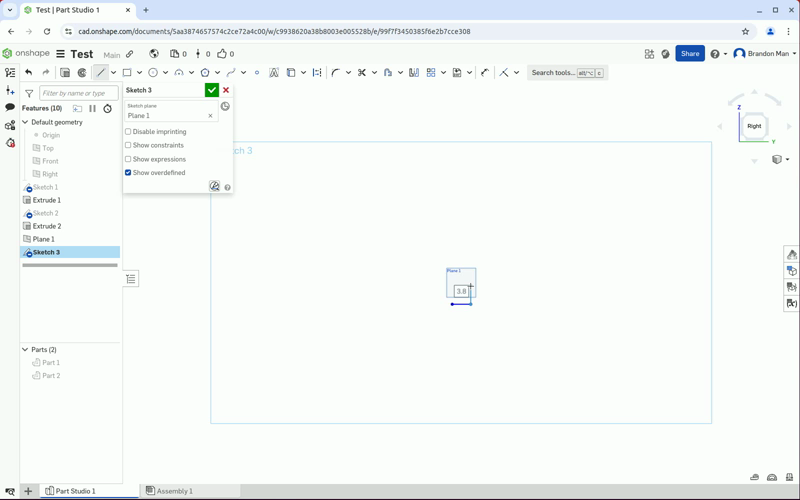
click(470, 285)
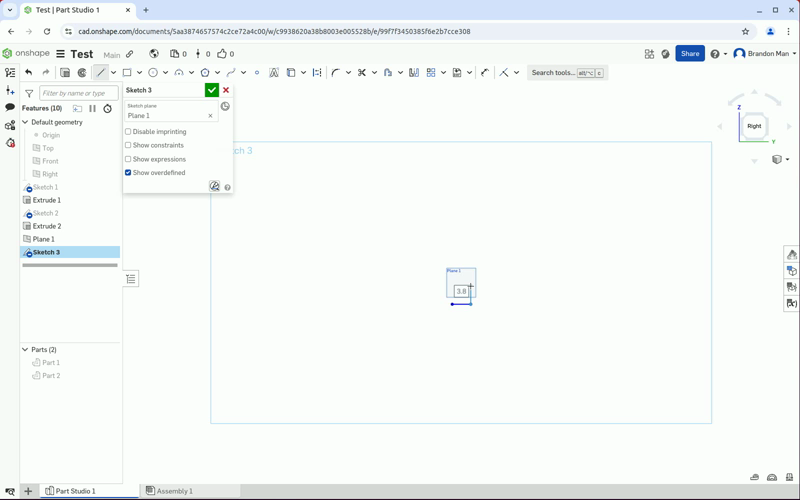
key_up(shift)
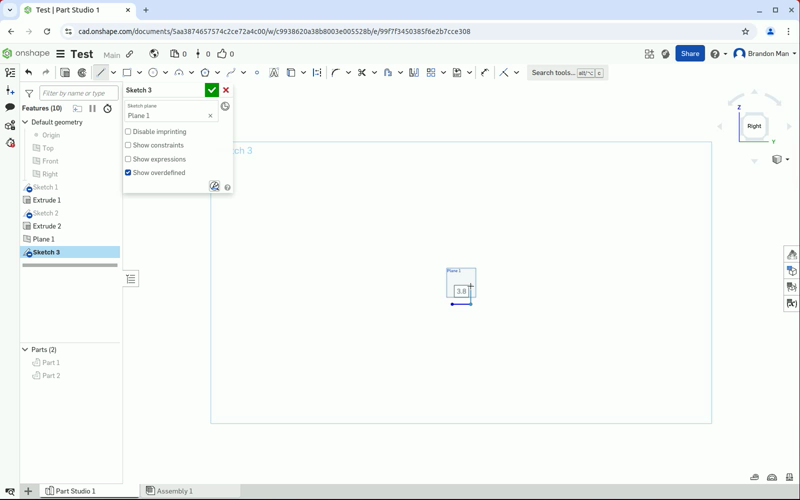
key_down(shift)
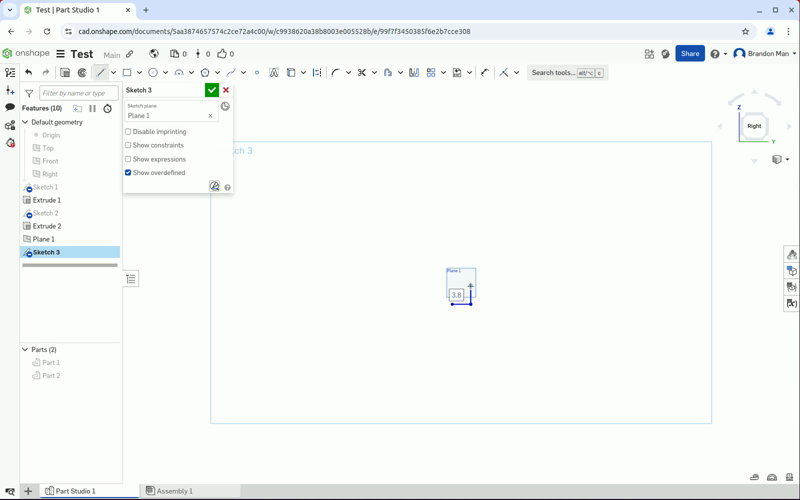
mouse_move(501, 285)
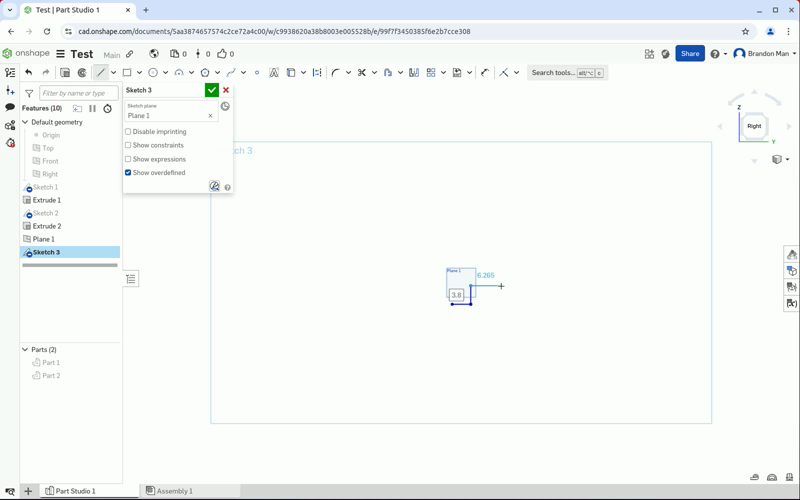
mouse_move(452, 285)
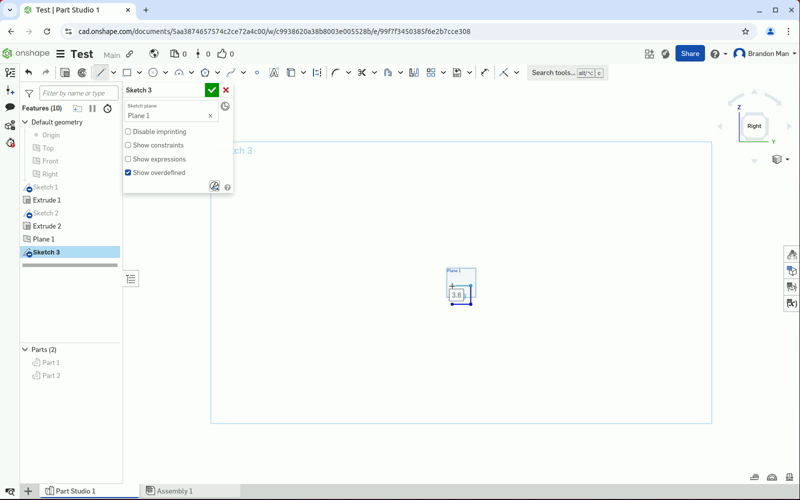
click(452, 285)
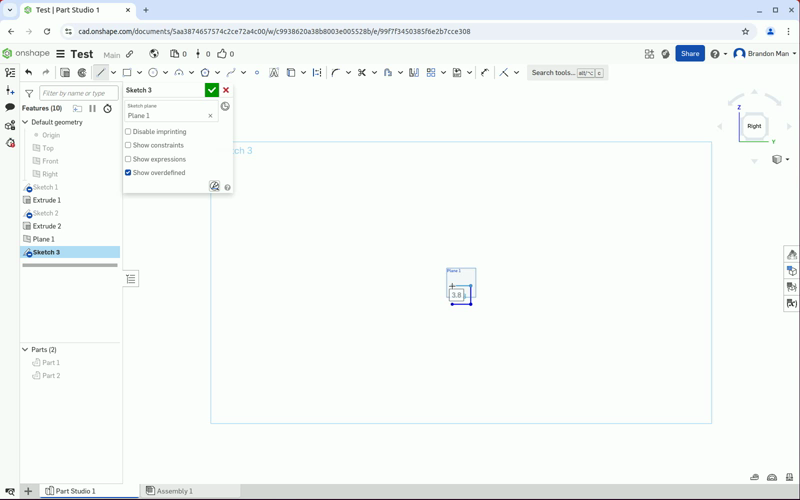
key_up(shift)
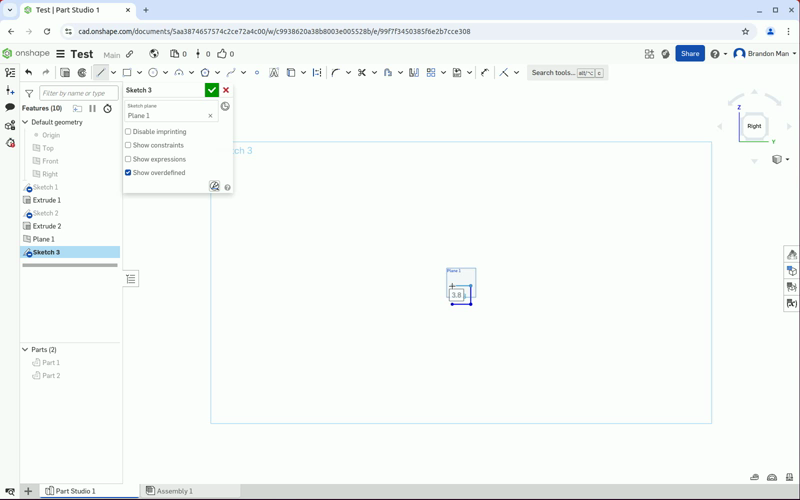
mouse_move(482, 285)
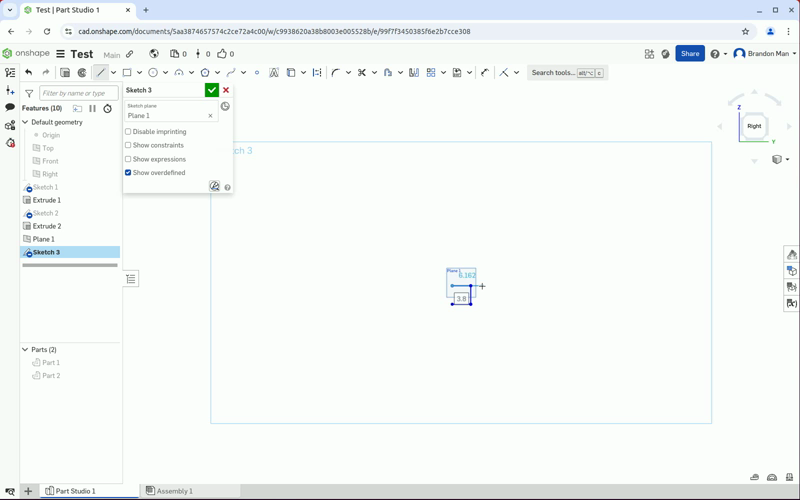
key_down(shift)
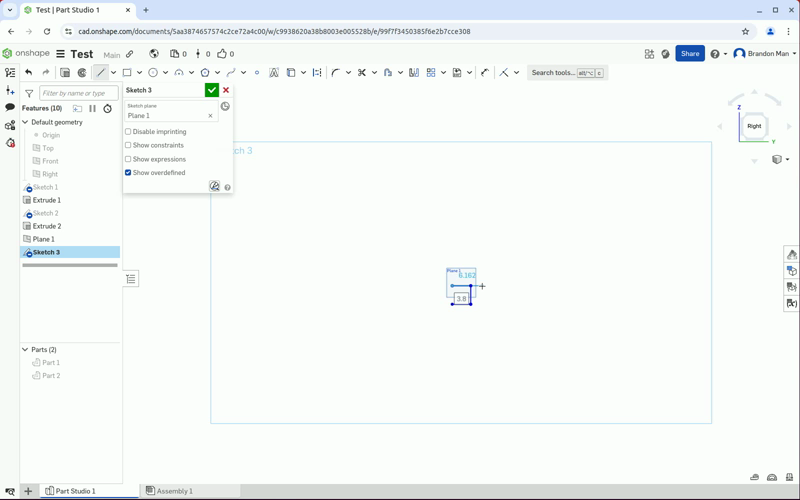
mouse_move(452, 304)
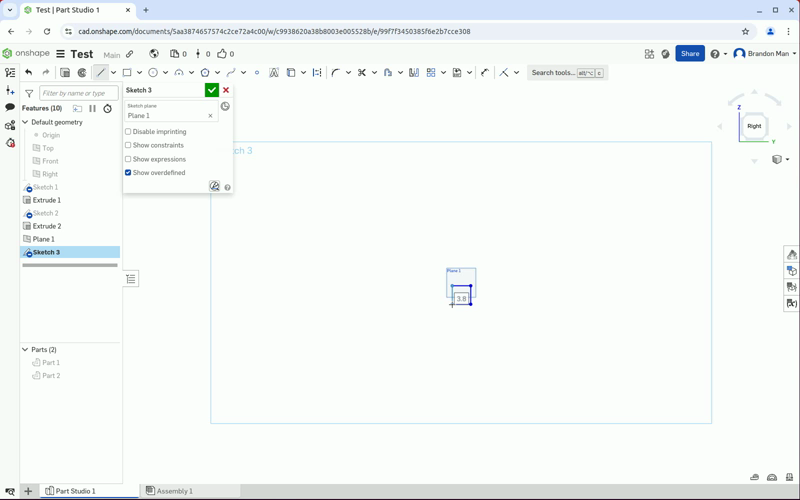
key_up(shift)
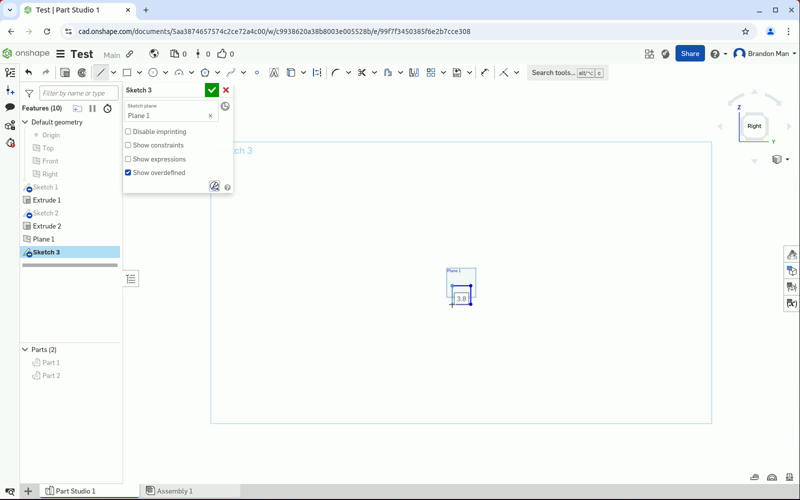
click(452, 304)
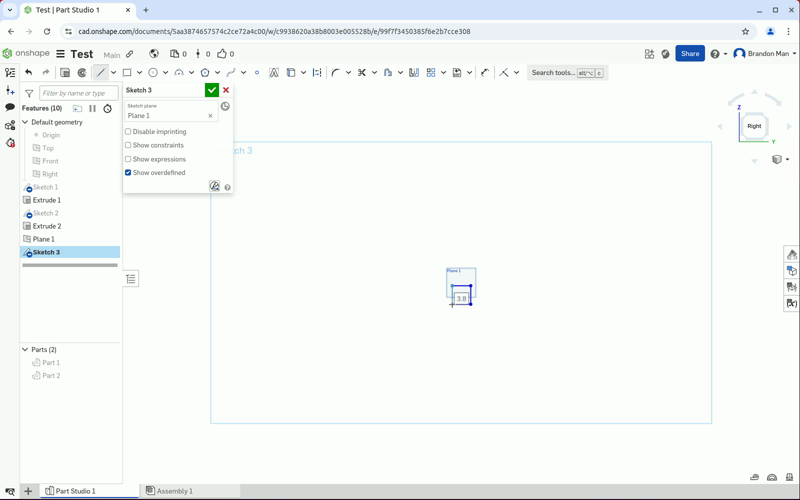
key(esc)
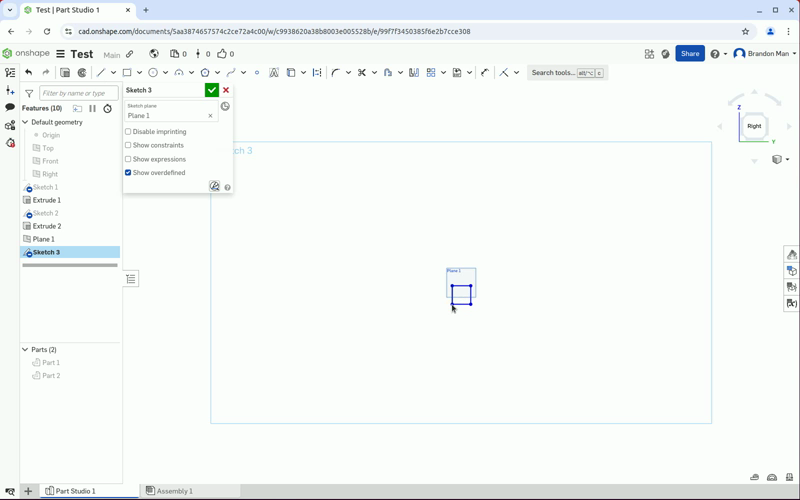
mouse_move(458, 303)
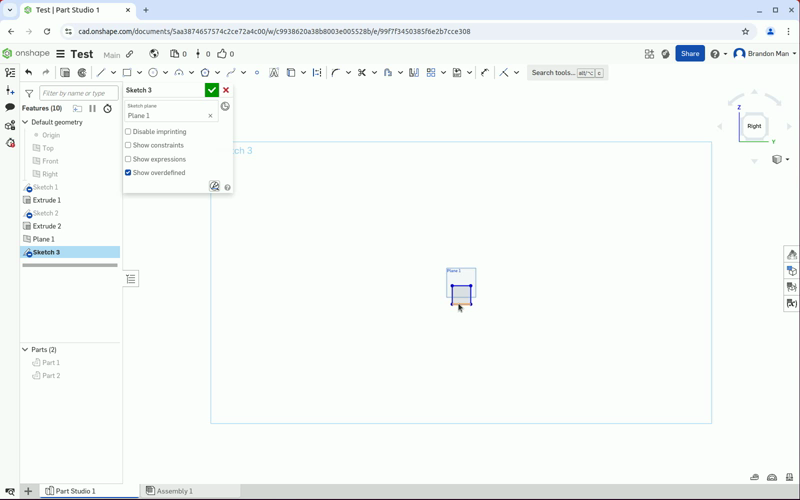
scroll(6)
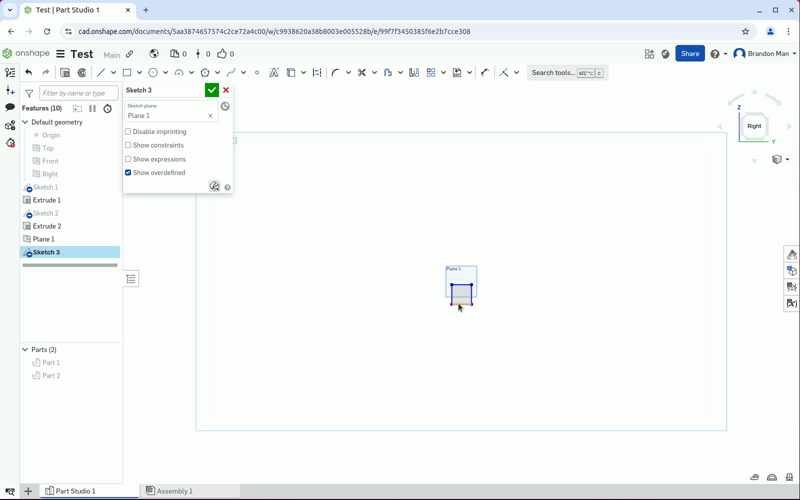
scroll(6)
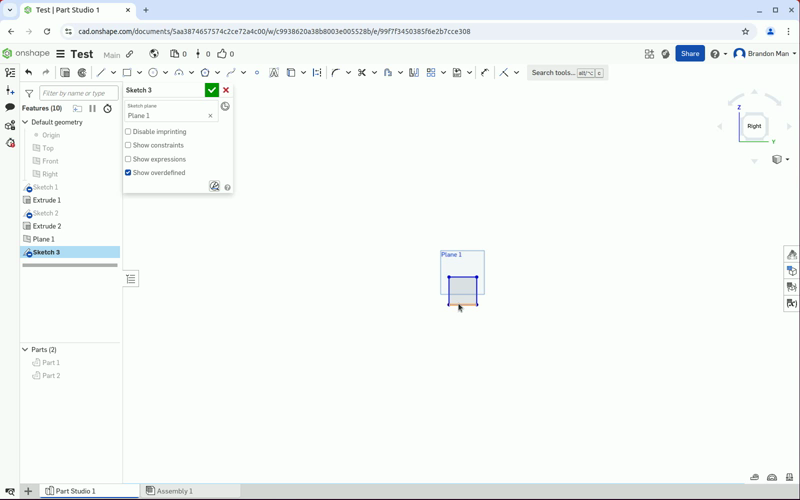
scroll(6)
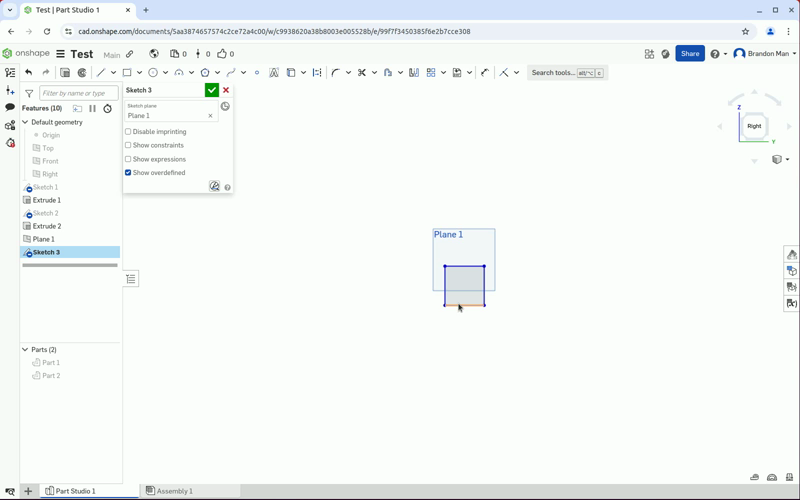
scroll(6)
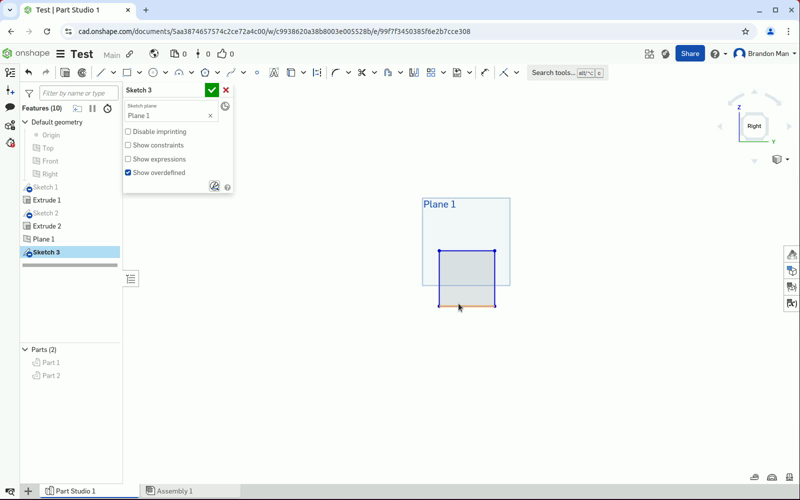
scroll(6)
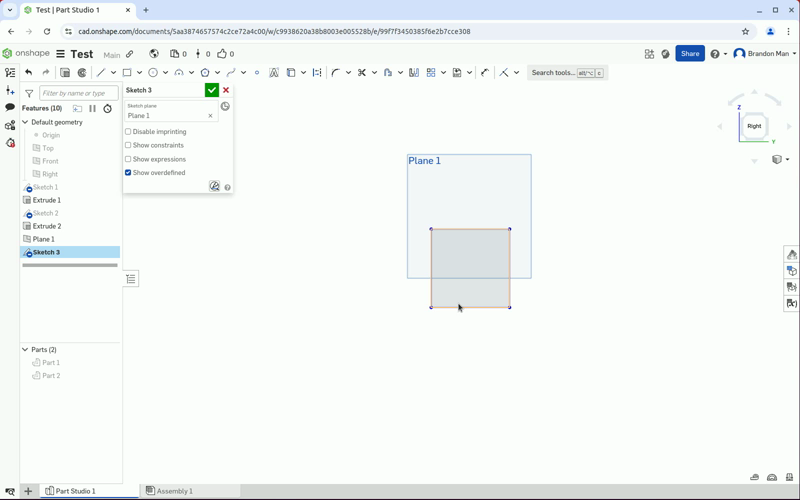
scroll(6)
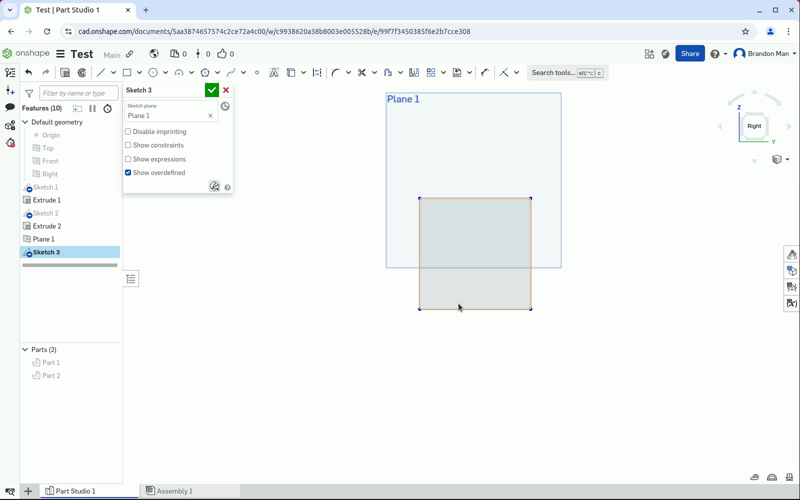
scroll(6)
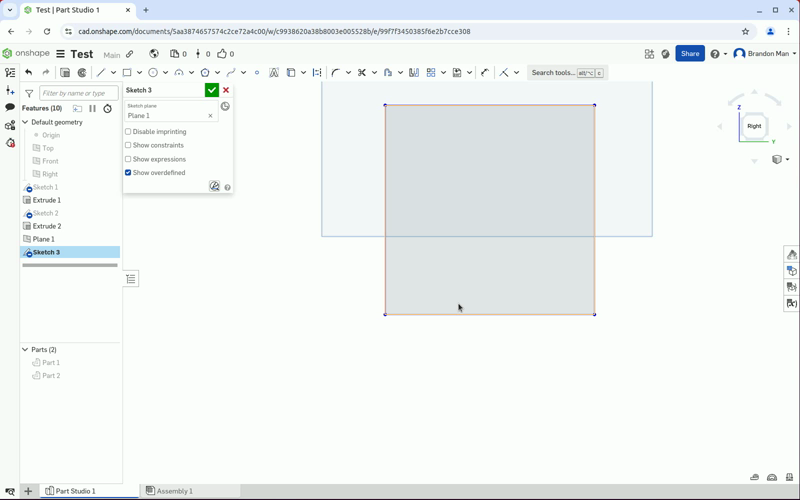
click(458, 303)
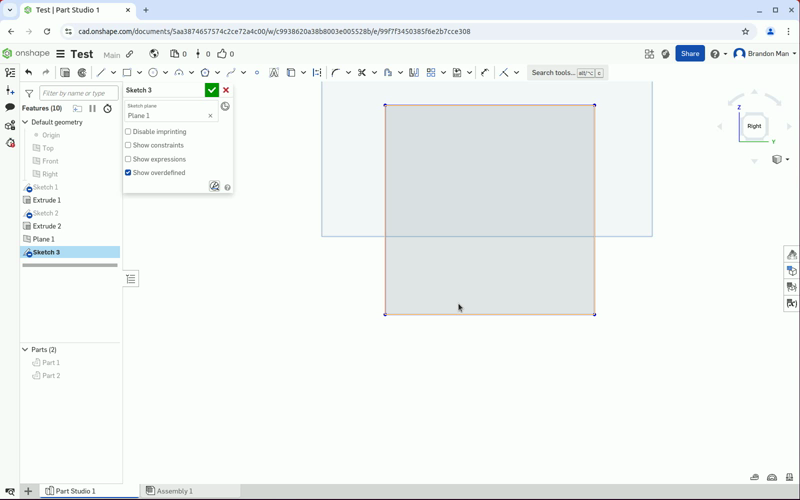
scroll(-6)
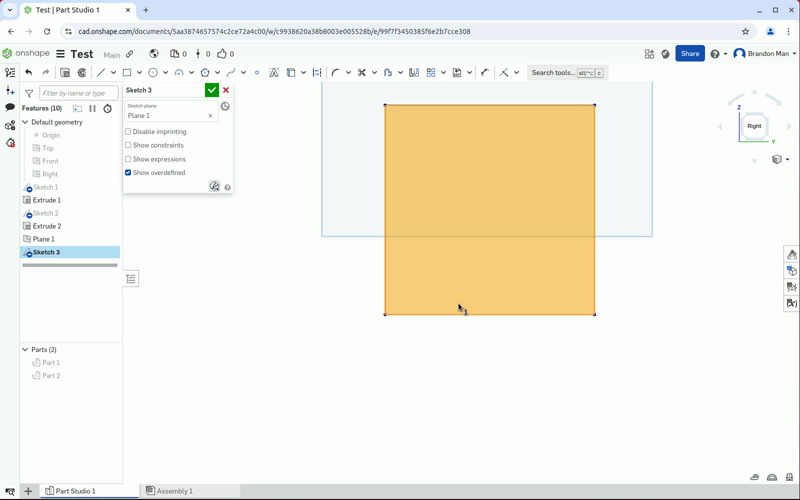
scroll(-6)
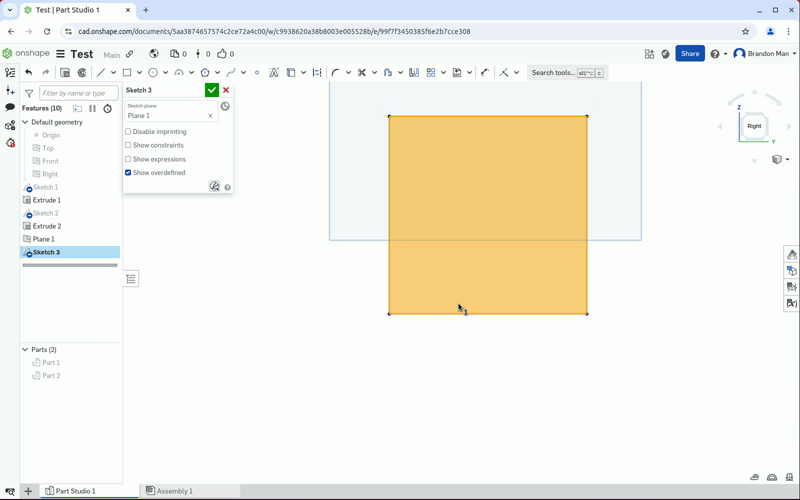
scroll(-6)
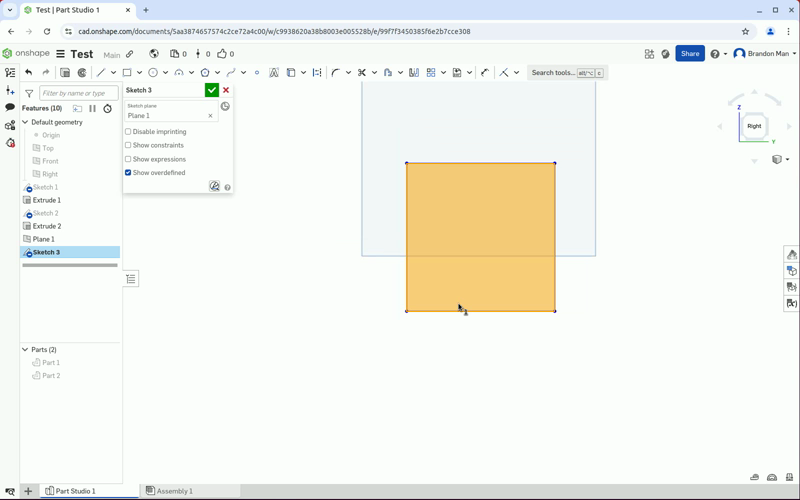
scroll(-6)
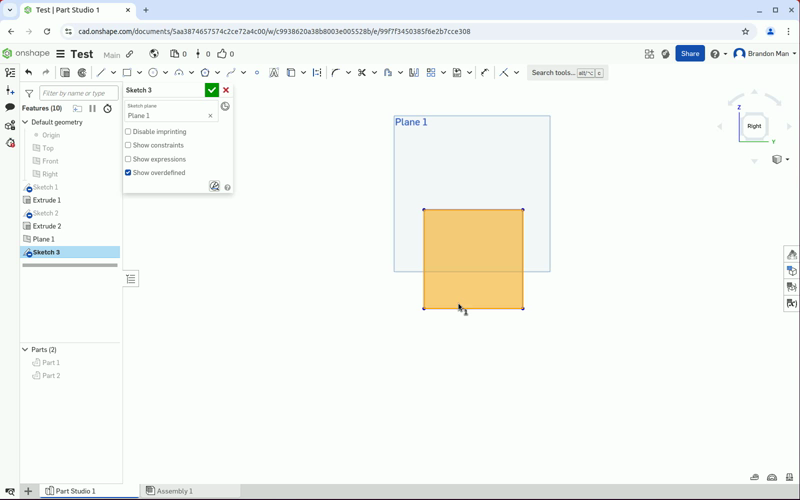
scroll(-6)
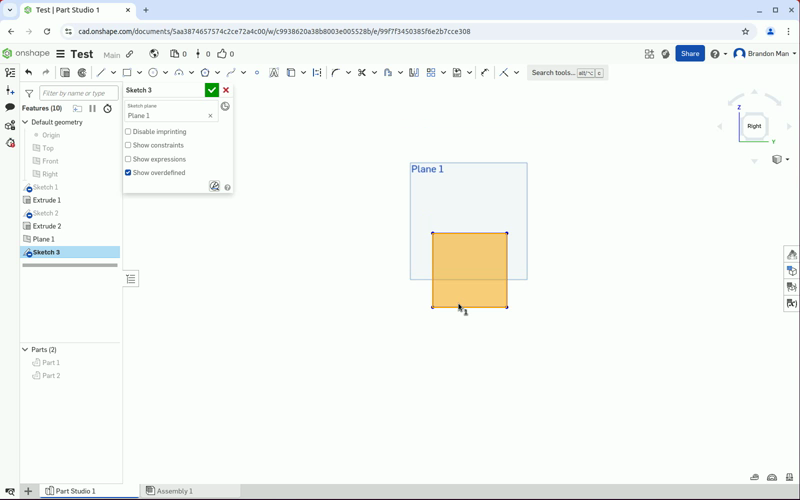
scroll(-6)
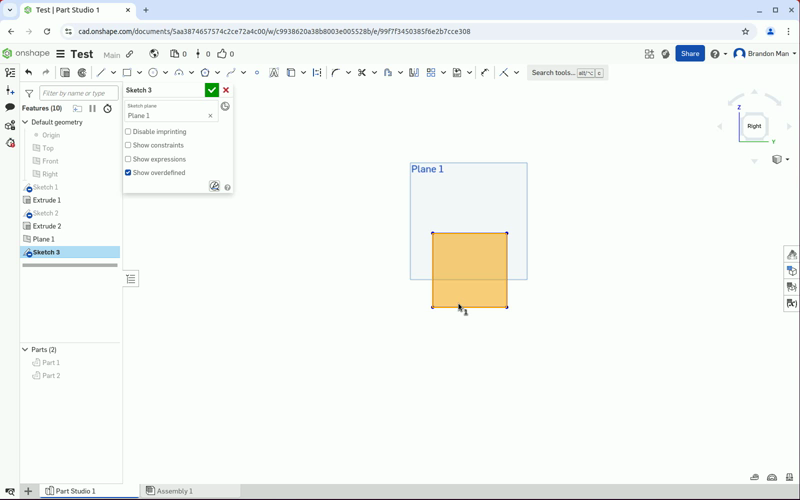
scroll(-6)
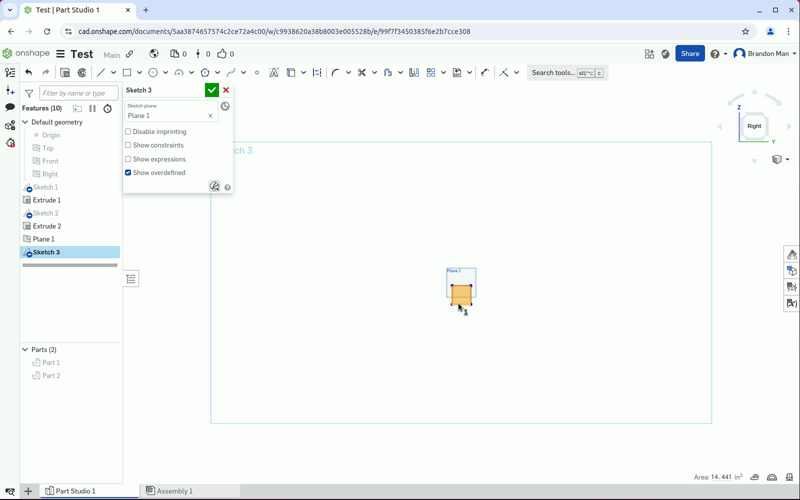
mouse_move(73, 352)
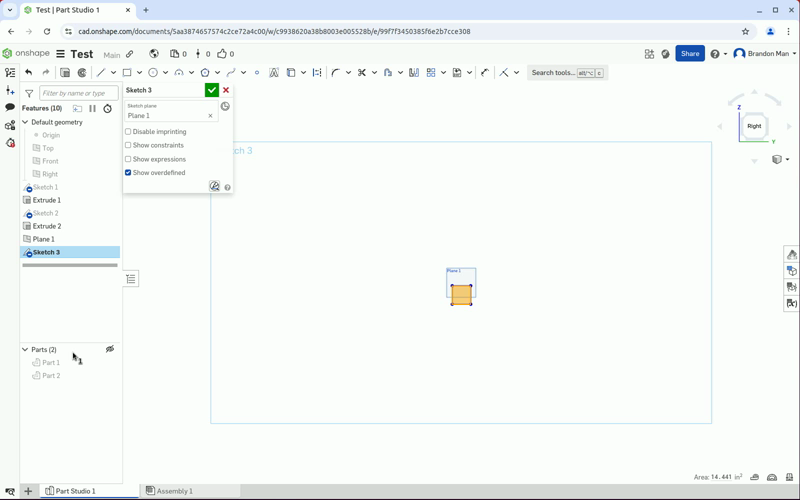
key(shift+y)
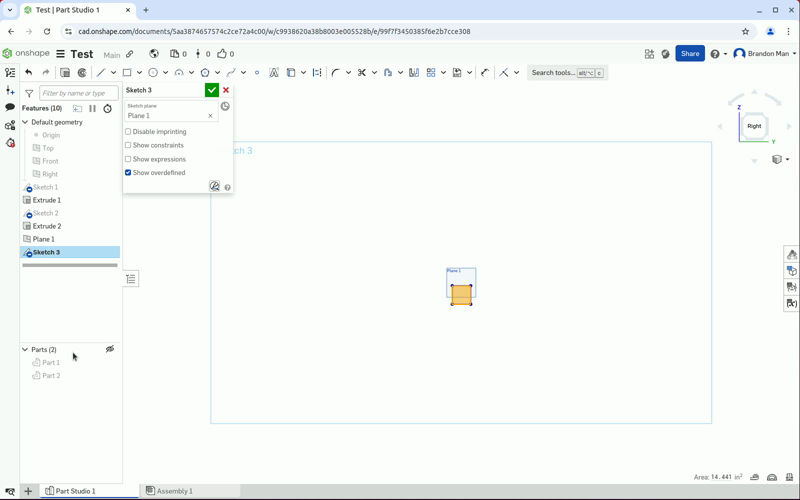
key(shift+e)
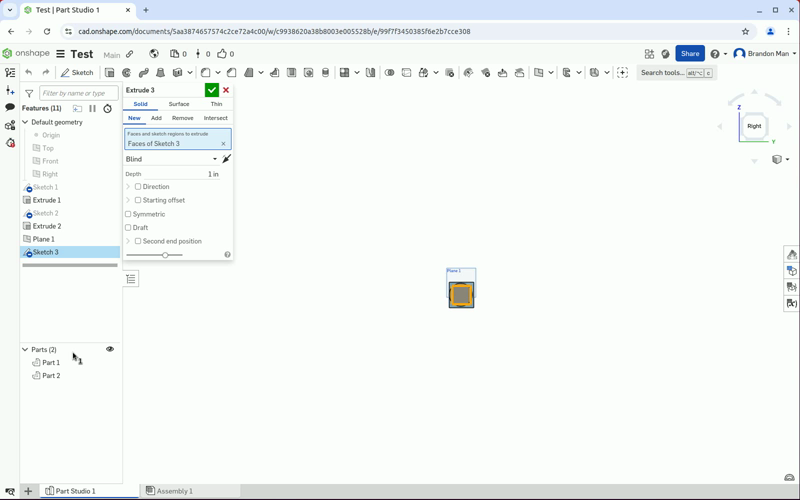
mouse_move(143, 106)
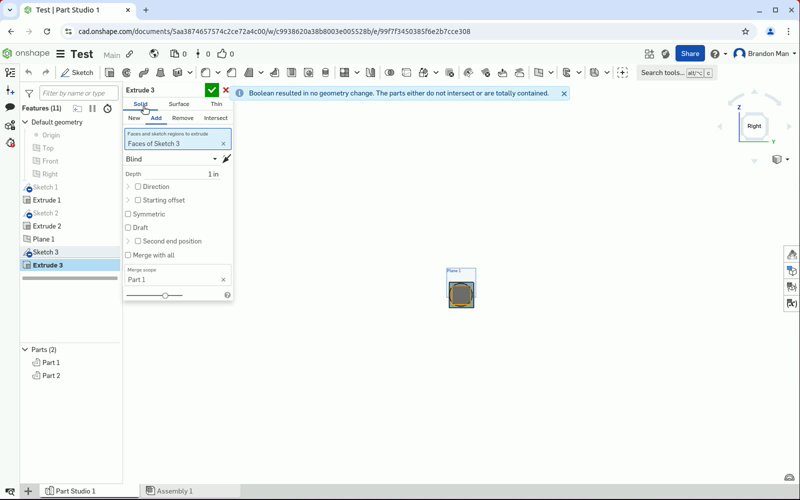
click(143, 106)
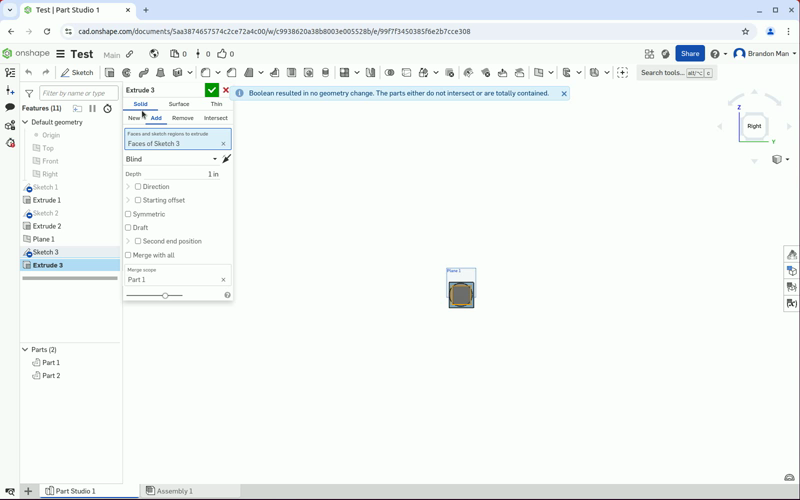
mouse_move(137, 120)
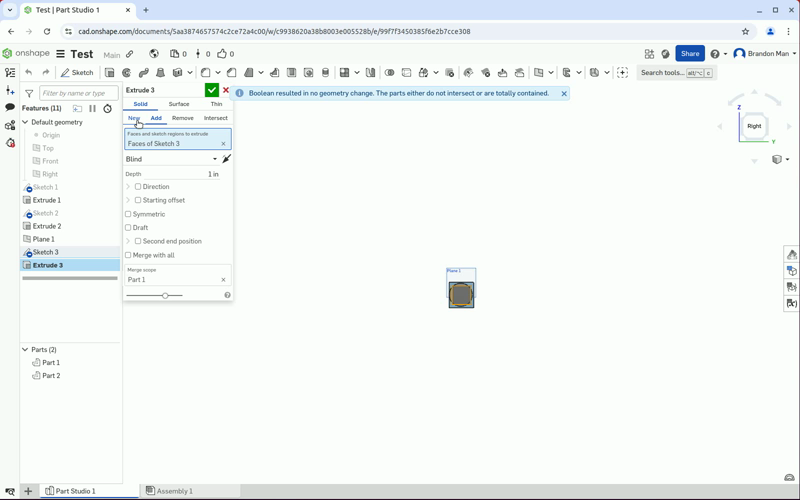
click(137, 120)
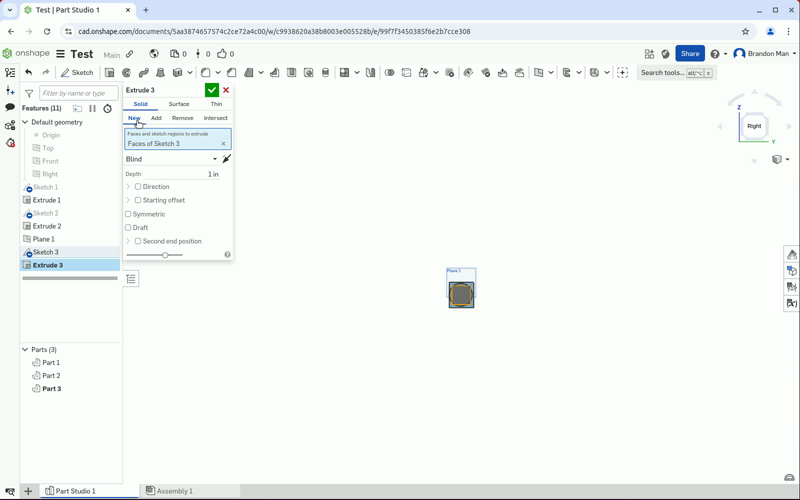
key(tab, 4)
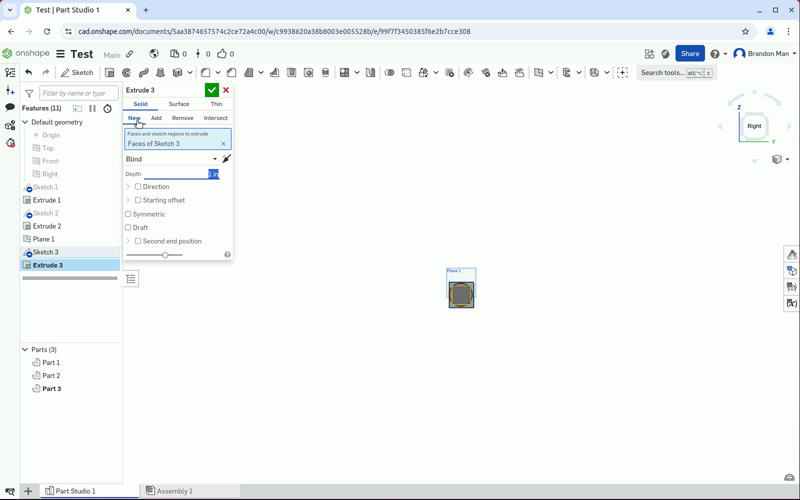
text(6.981)
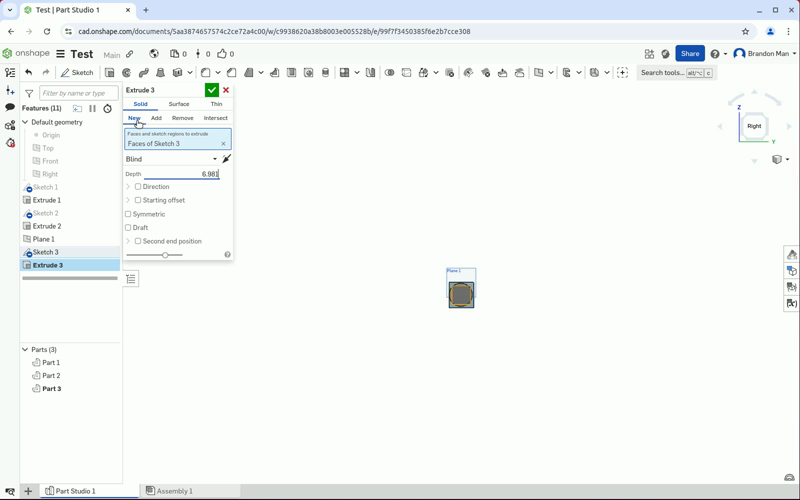
key(enter)
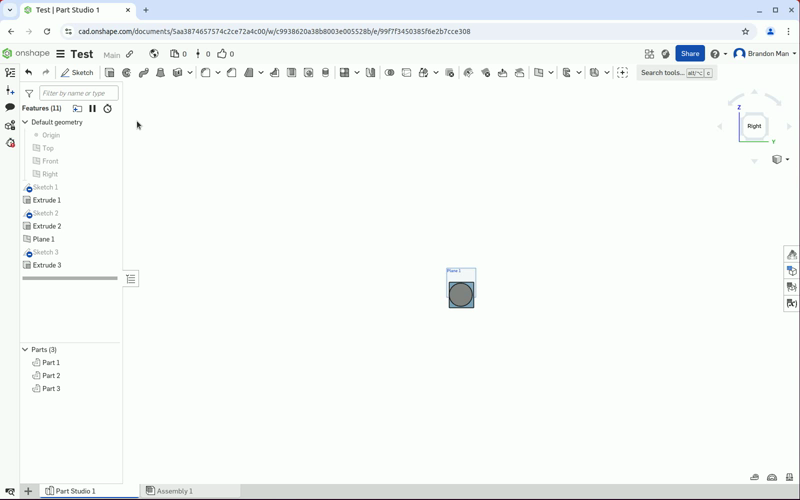
key(shift+h)
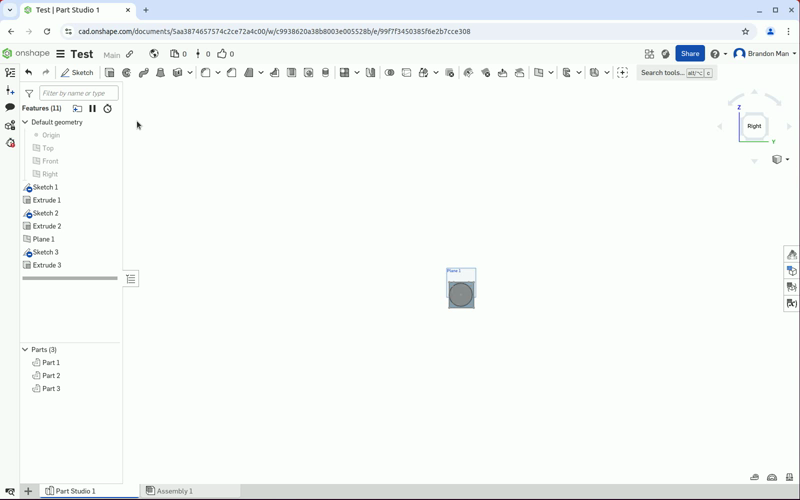
key(shift+h)
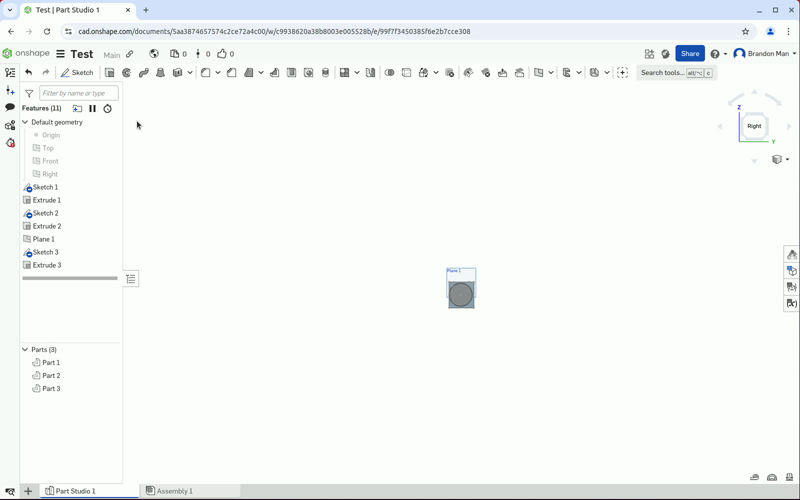
key(shift+7)
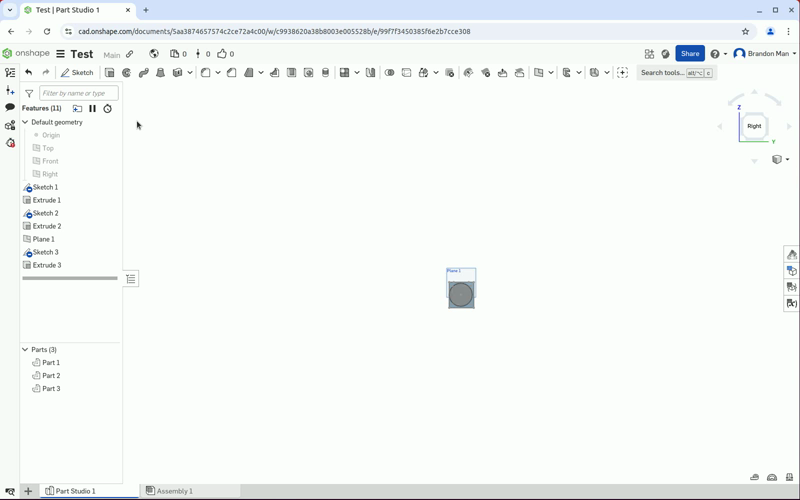
key(right, 2)
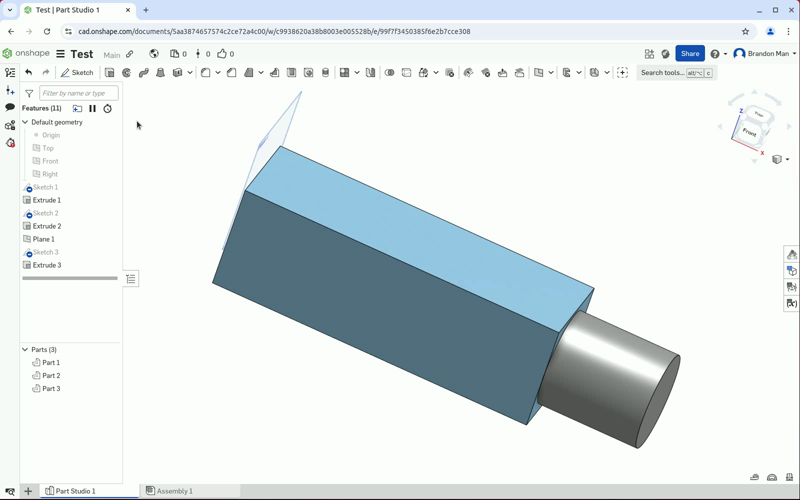
key(down, 2)
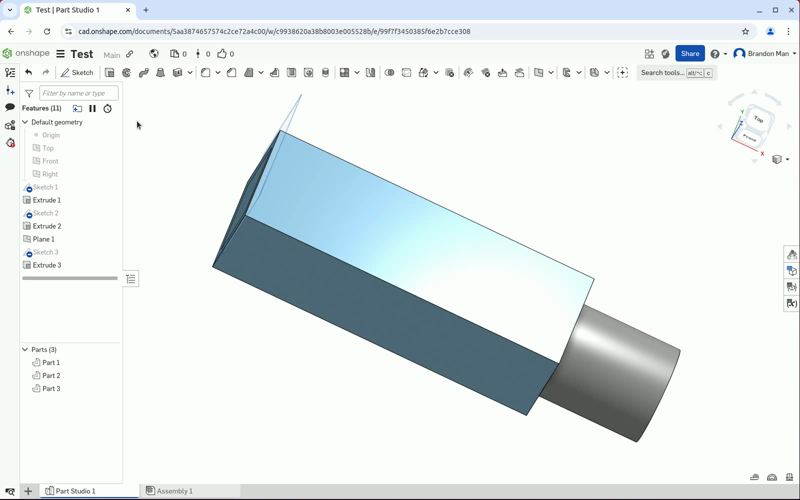
key(up, 2)
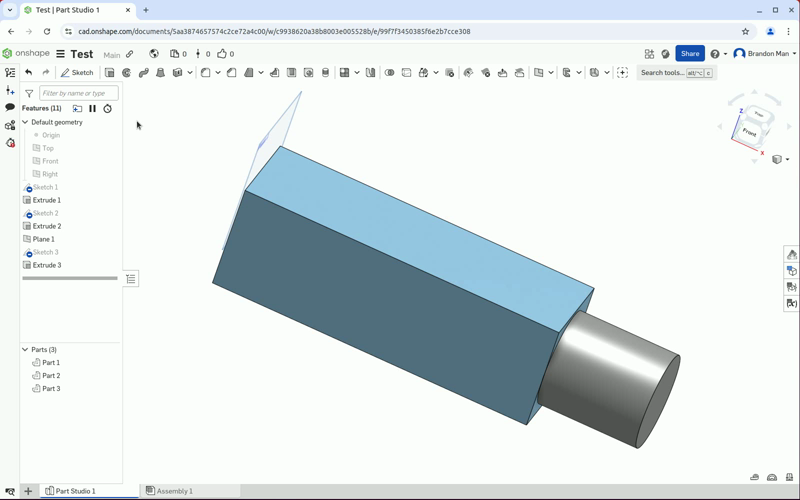
key(left, 2)
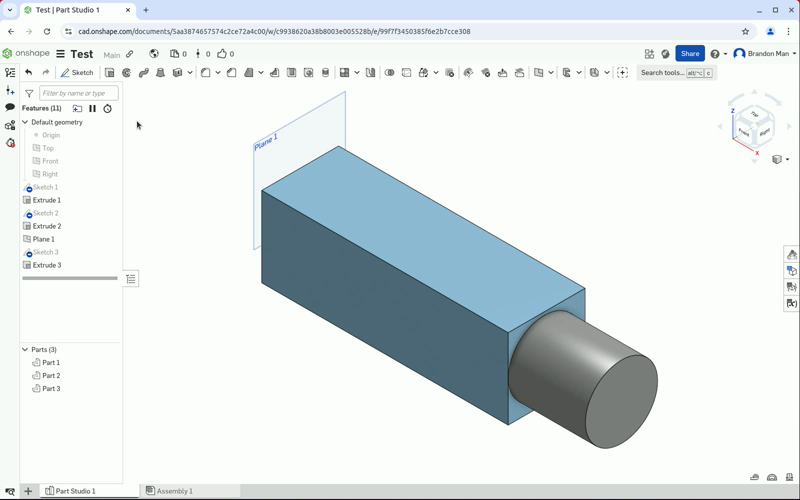
mouse_move(73, 189)
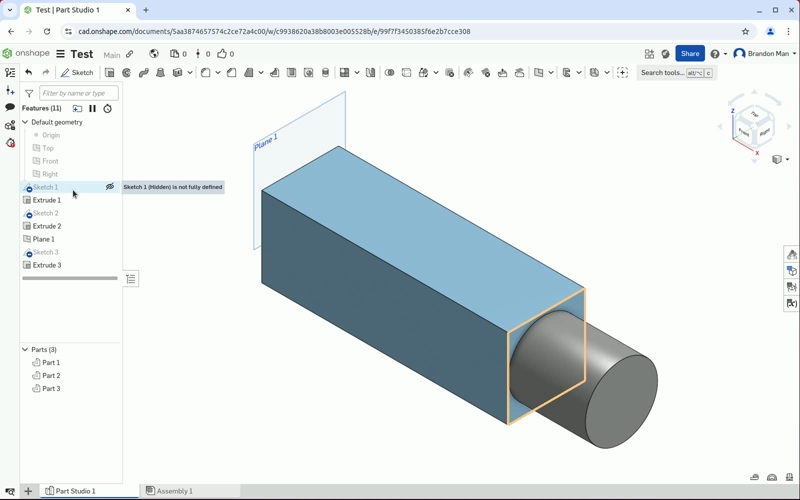
click(73, 189)